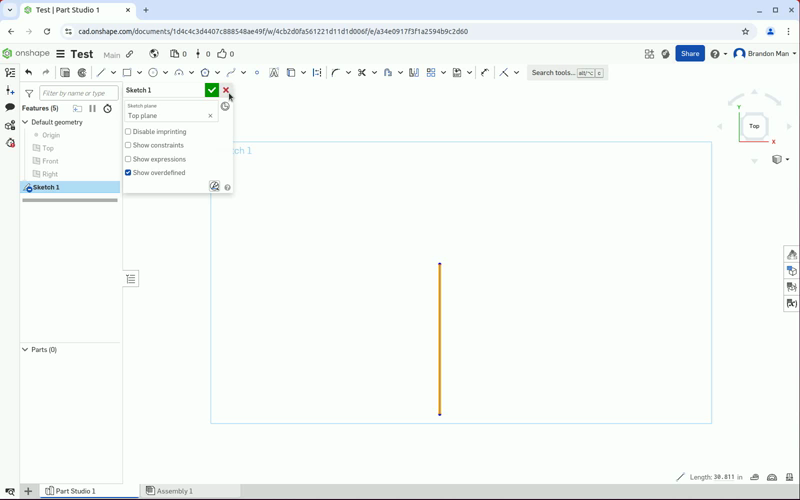
key(shift+h)
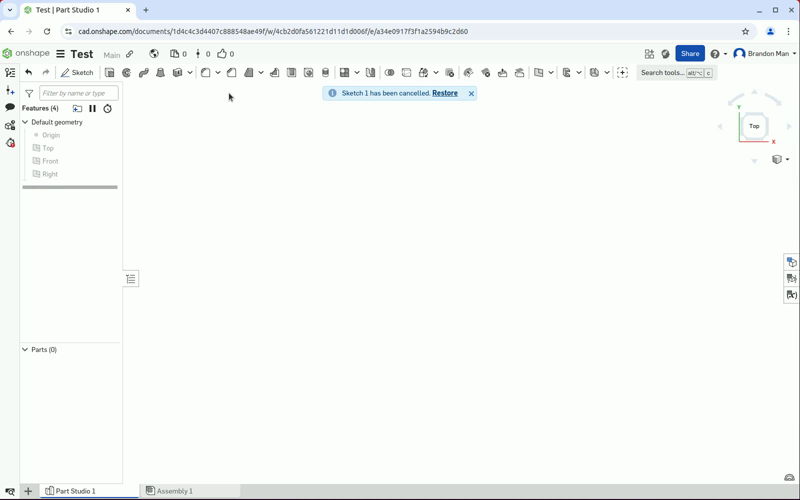
mouse_move(73, 352)
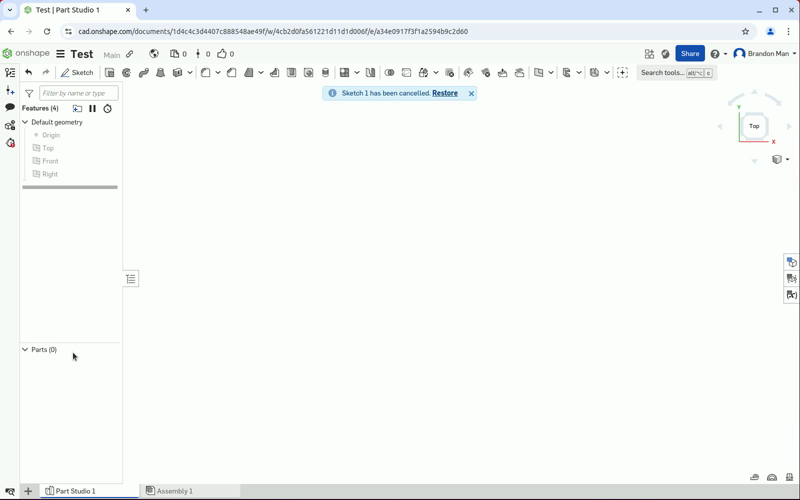
key(y)
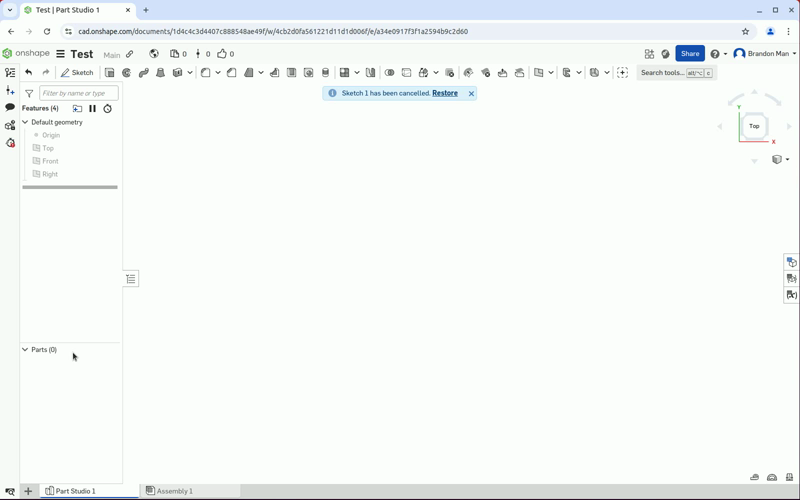
key(shift+p)
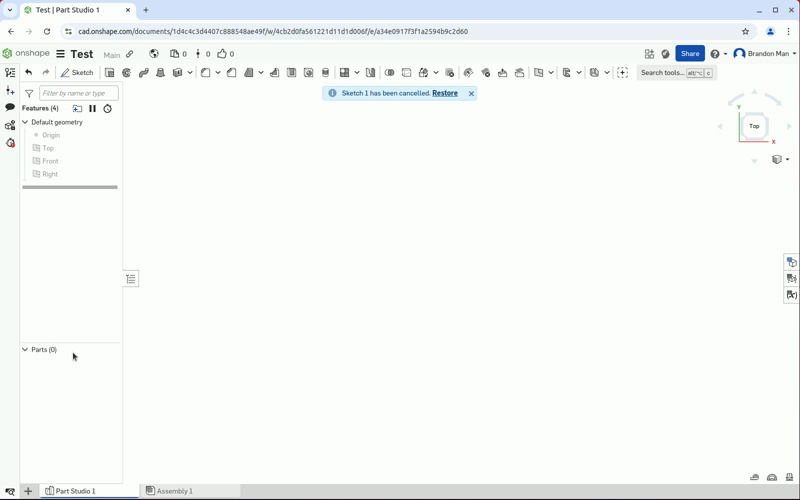
key(space)
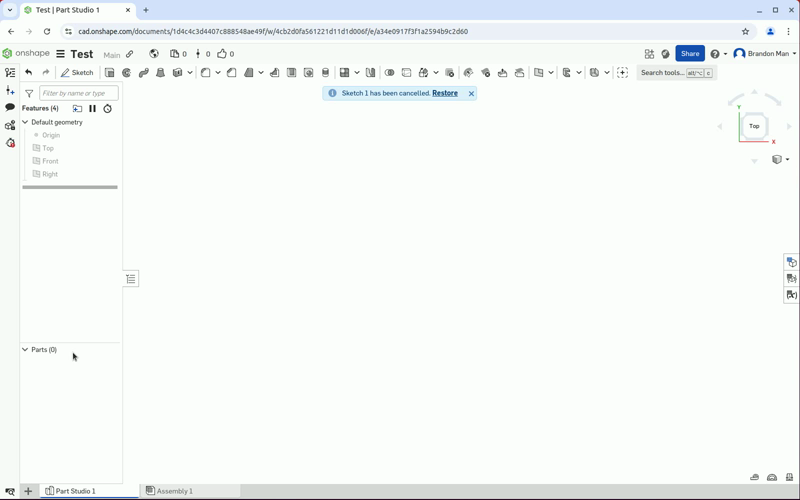
key_down(shift)
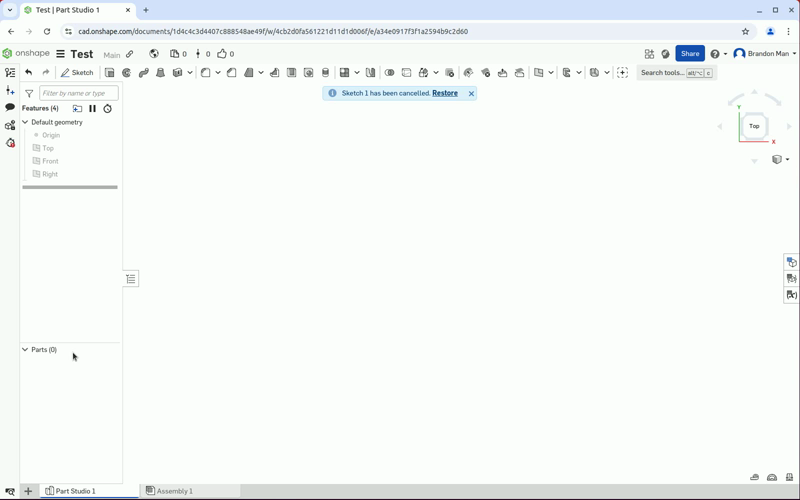
key(up)
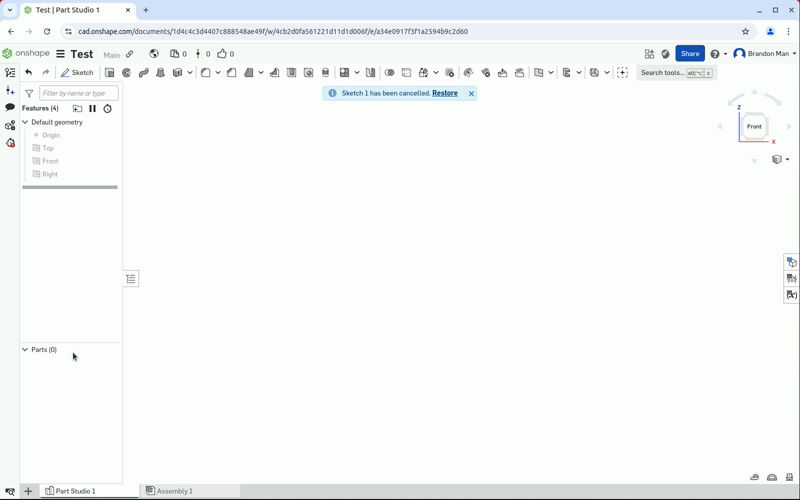
key_up(shift)
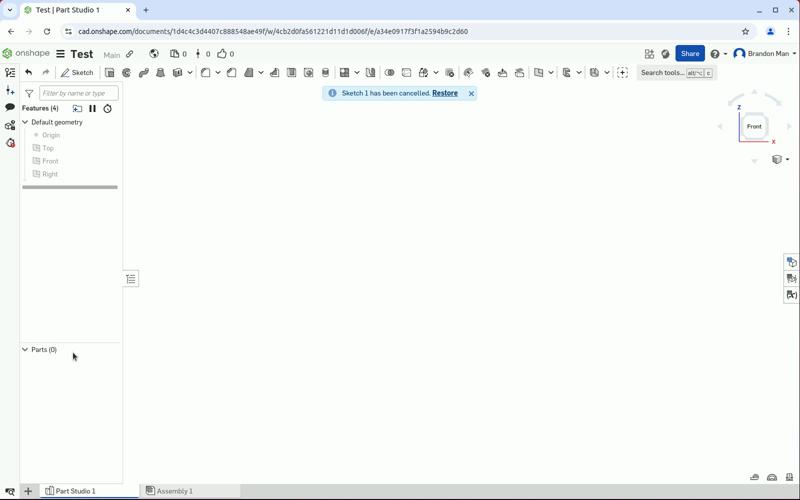
mouse_move(73, 352)
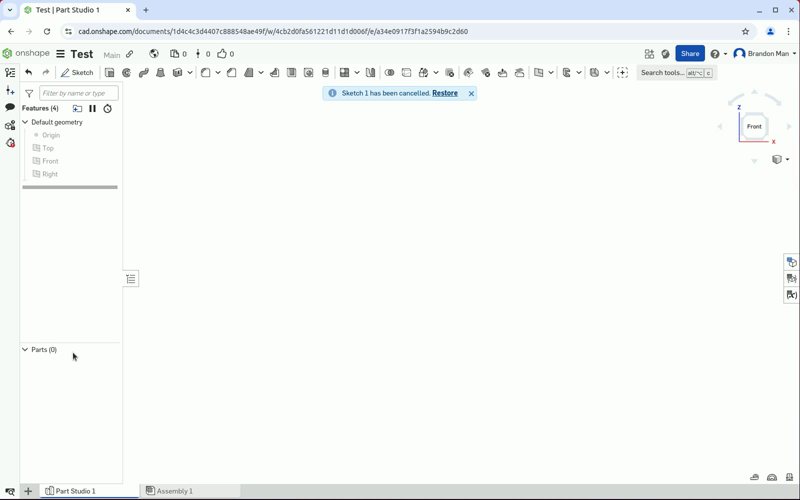
key(shift+y)
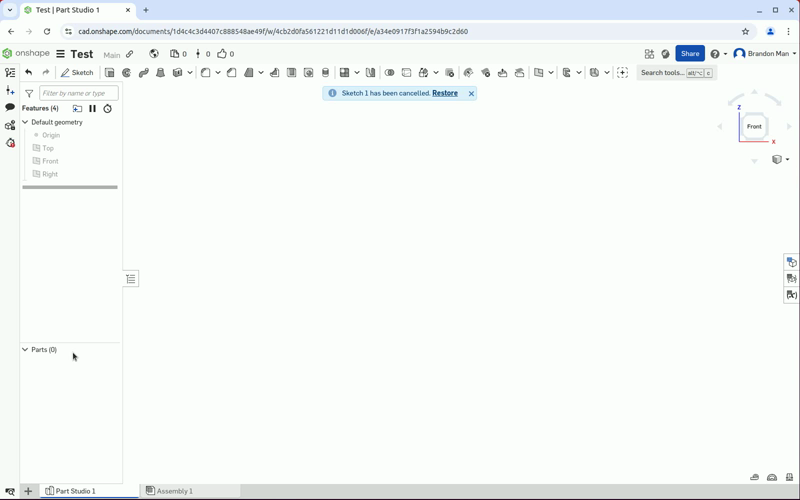
key(shift+s)
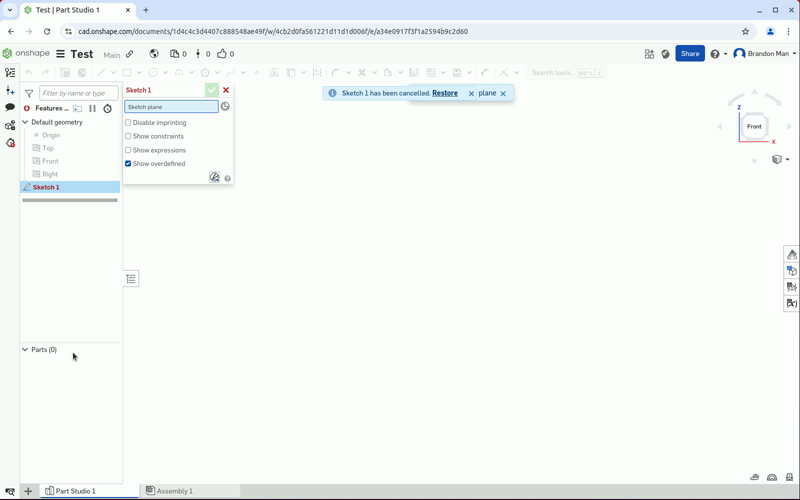
mouse_move(73, 163)
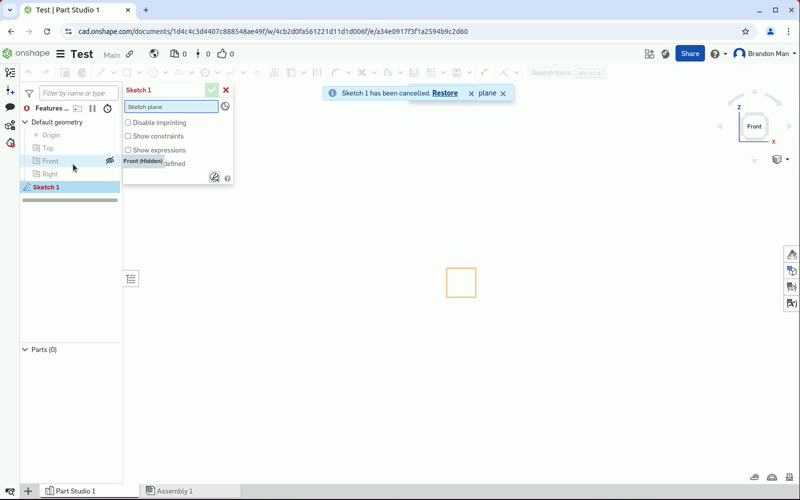
click(73, 163)
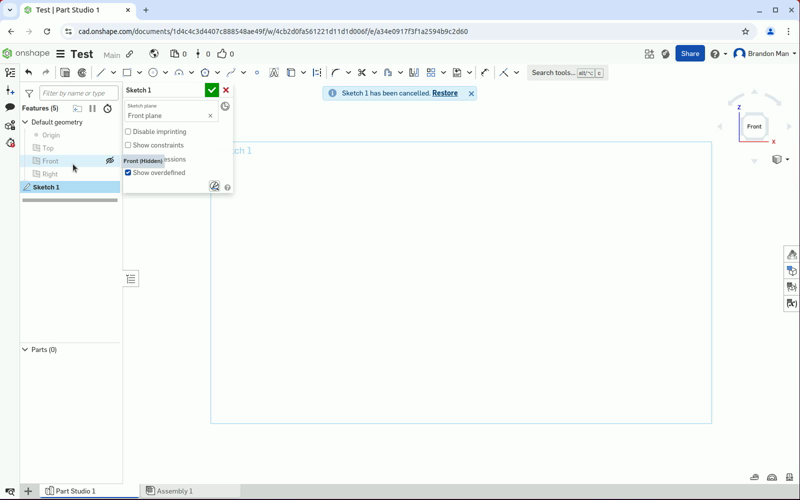
mouse_move(73, 352)
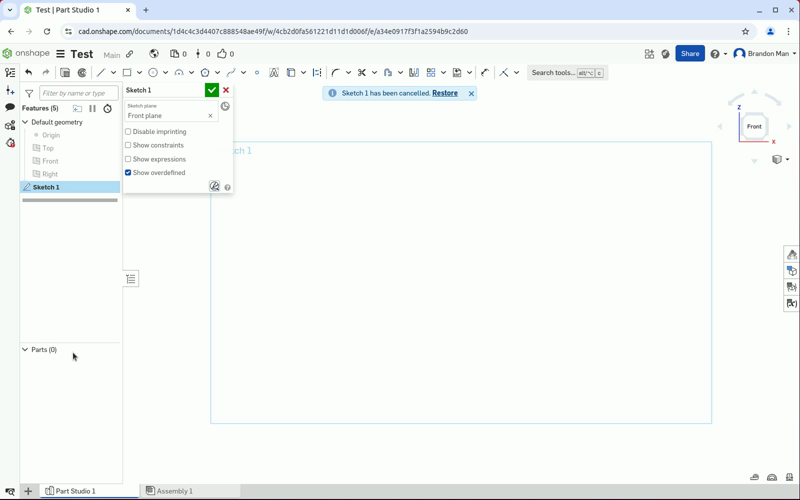
key(y)
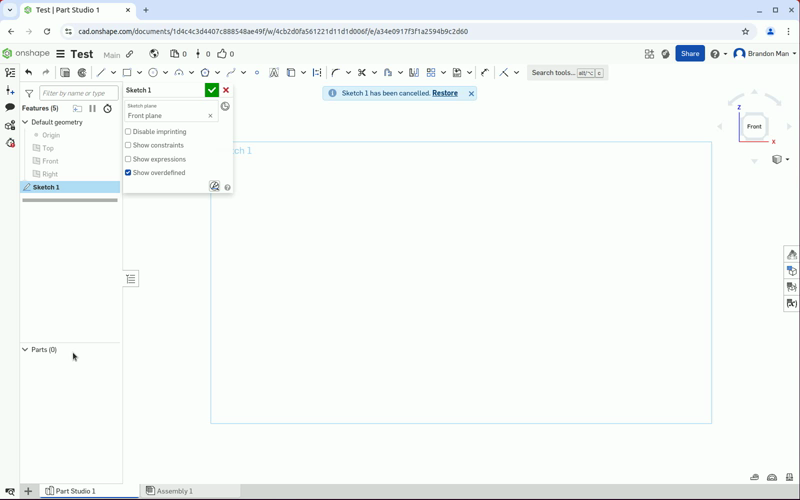
key(l)
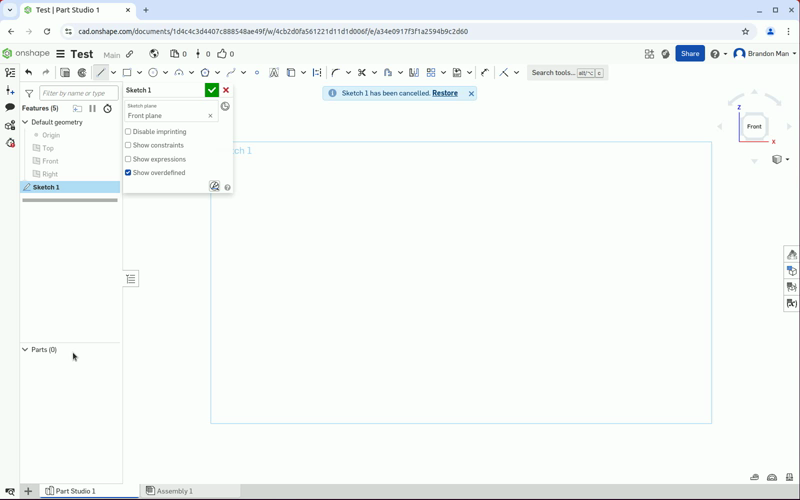
key_down(shift)
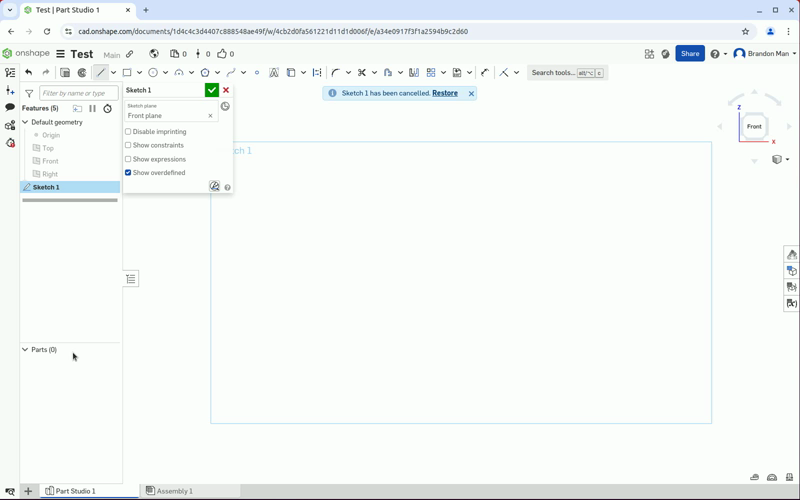
mouse_move(379, 288)
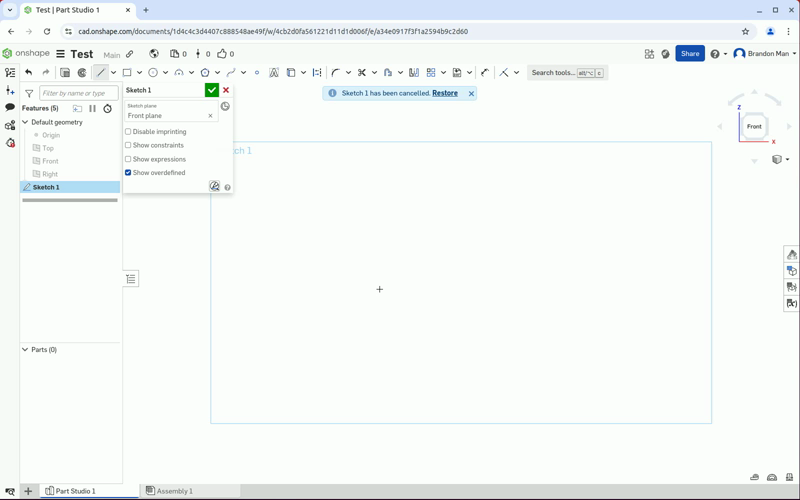
click(379, 288)
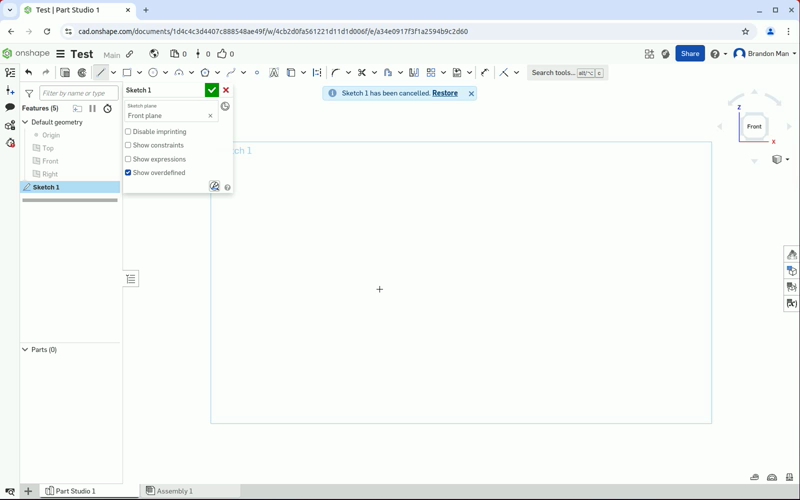
key_up(shift)
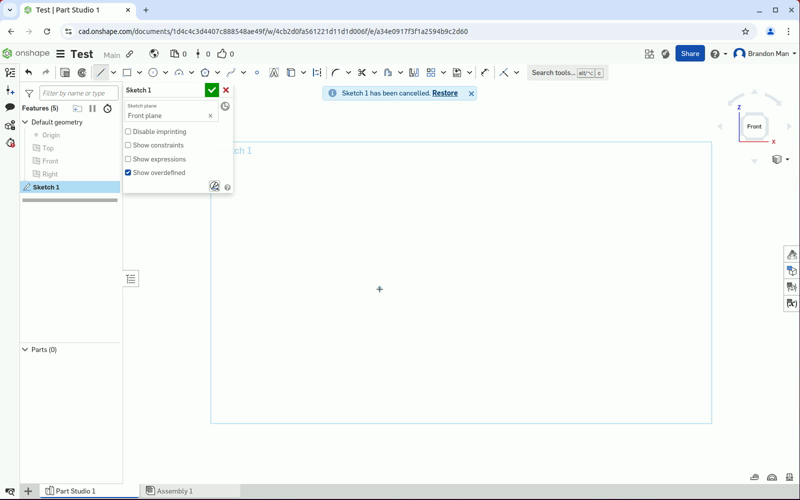
key_down(shift)
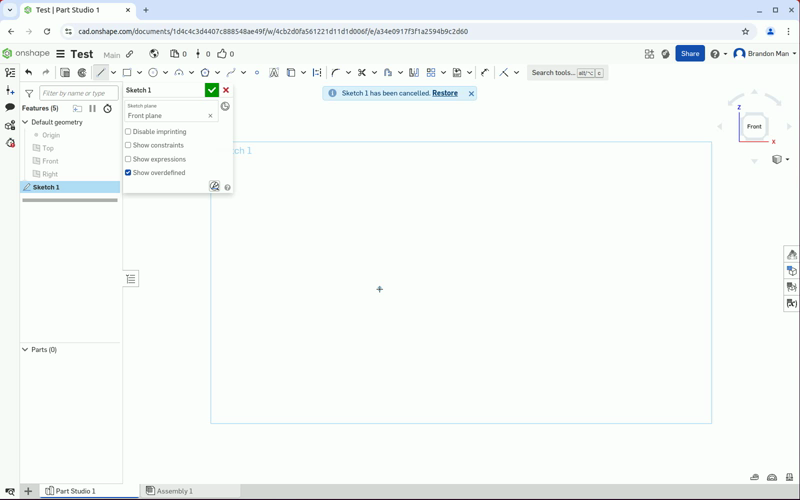
mouse_move(409, 288)
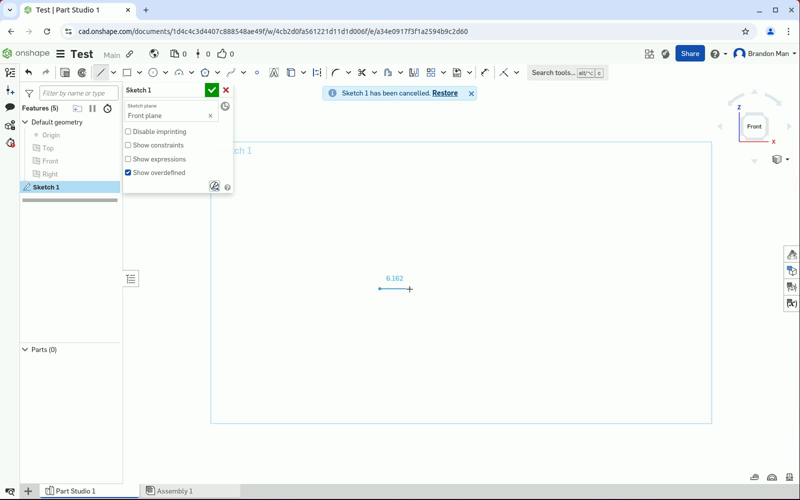
mouse_move(430, 288)
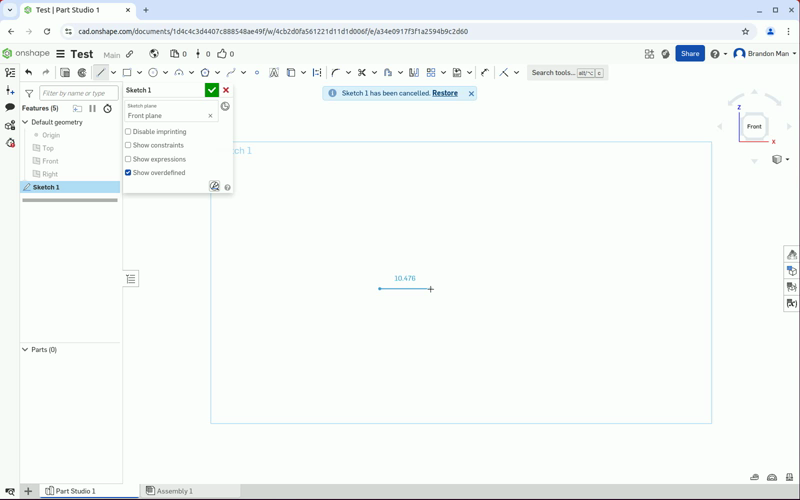
click(430, 288)
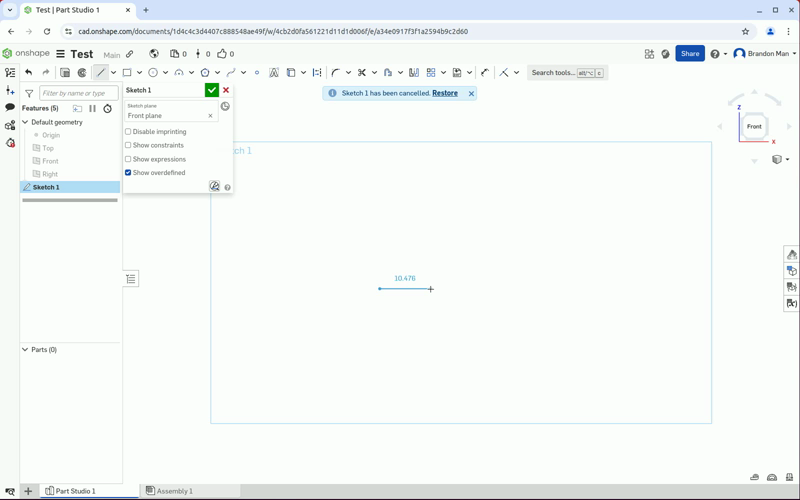
key_up(shift)
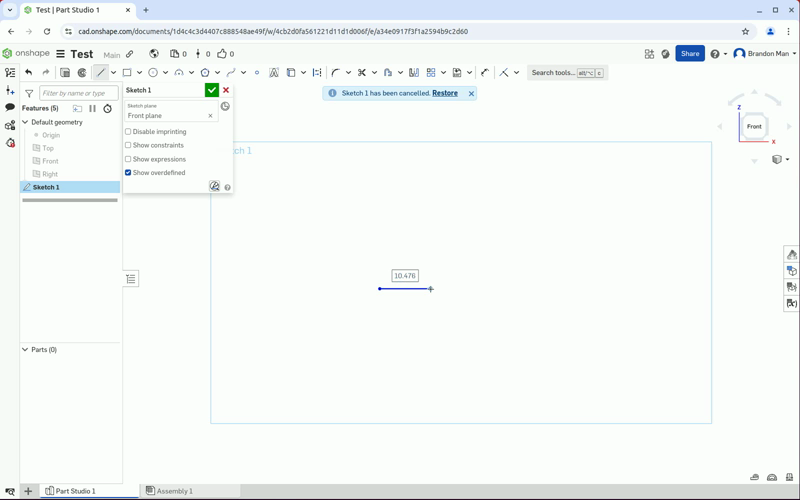
key_down(shift)
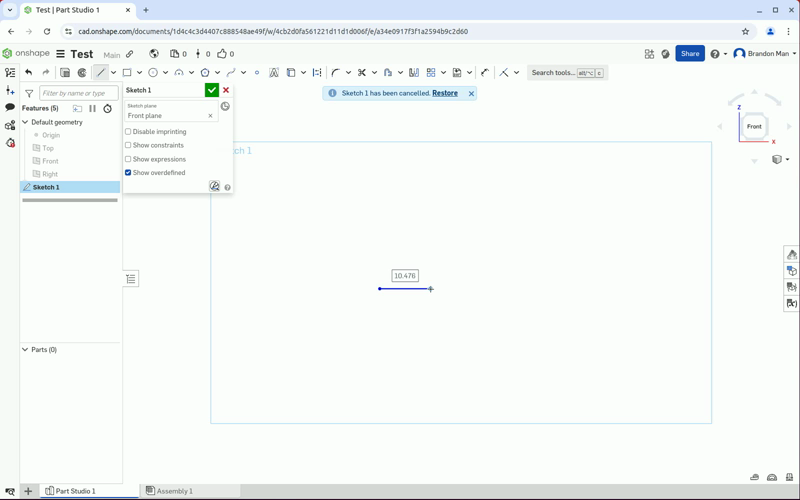
mouse_move(460, 288)
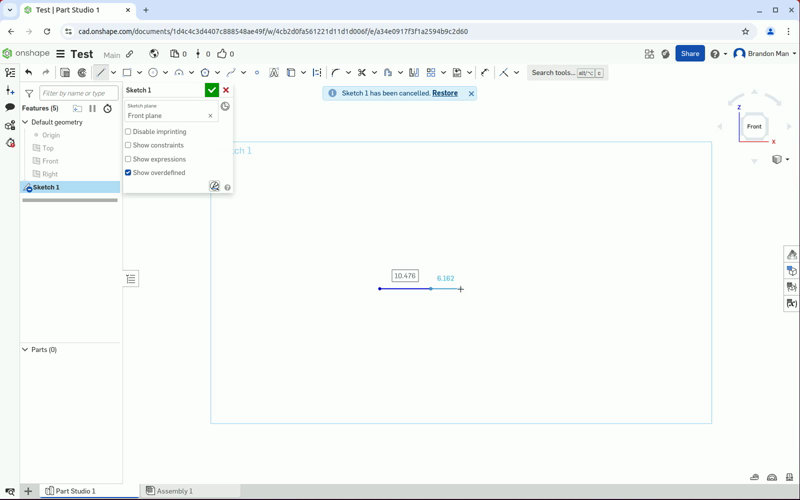
mouse_move(430, 283)
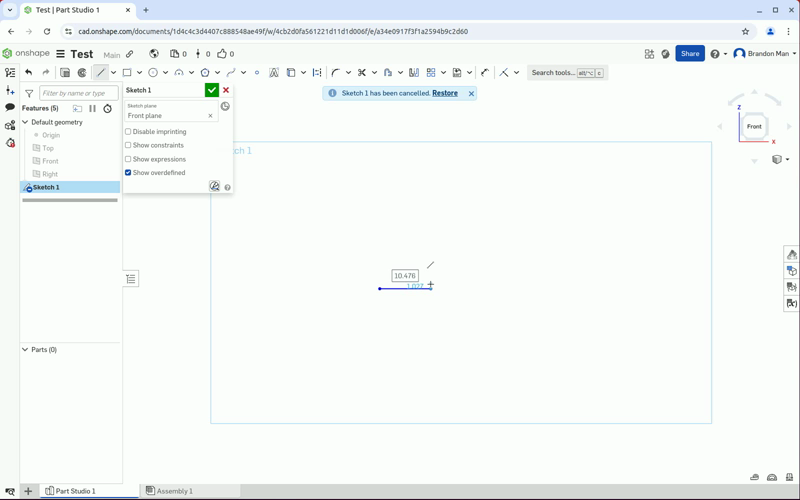
scroll(6)
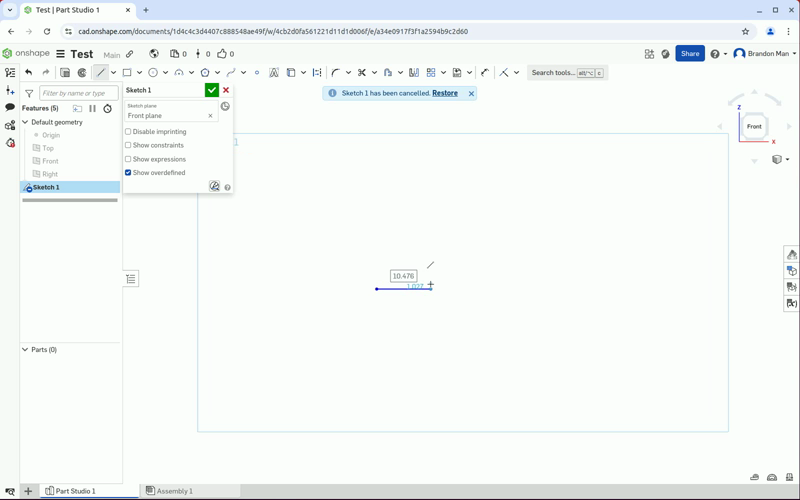
scroll(6)
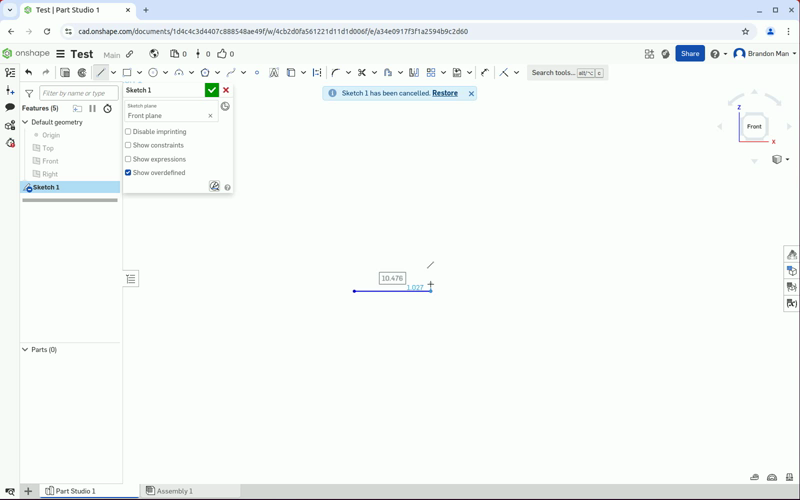
scroll(6)
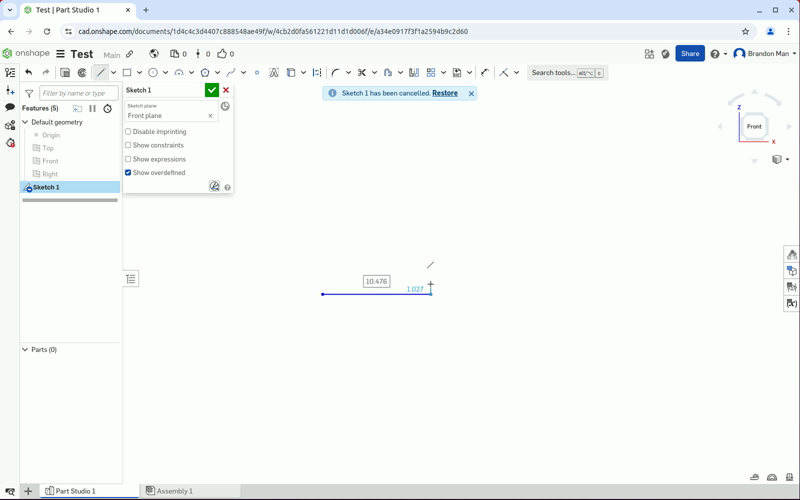
scroll(6)
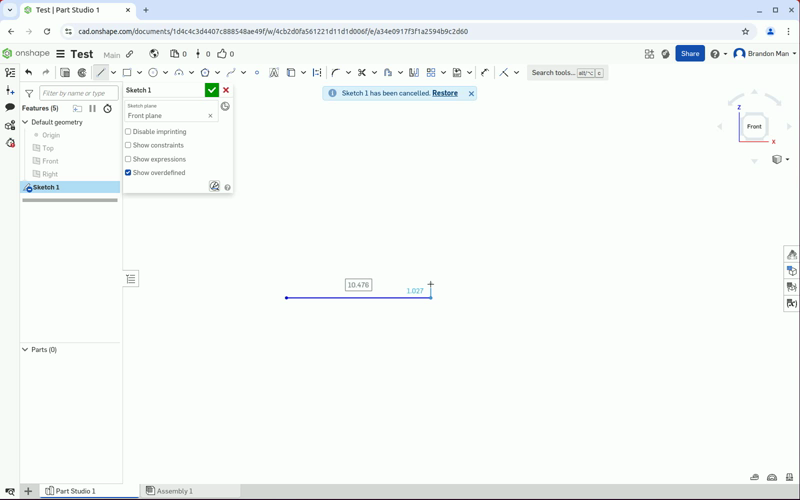
scroll(6)
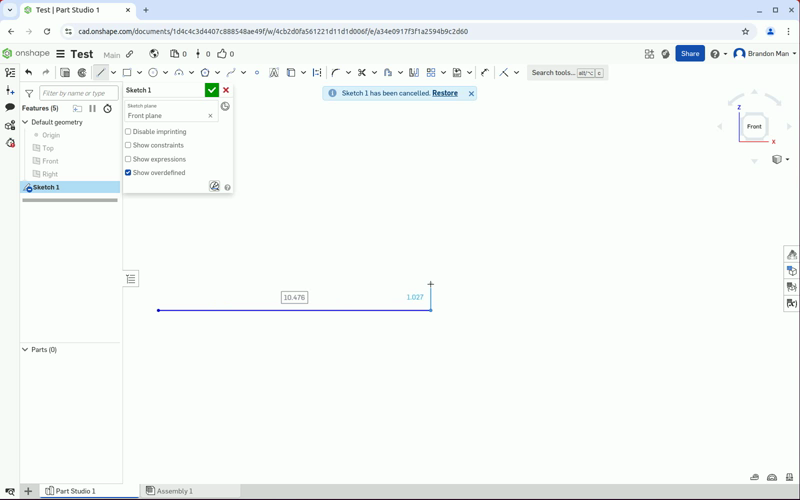
scroll(6)
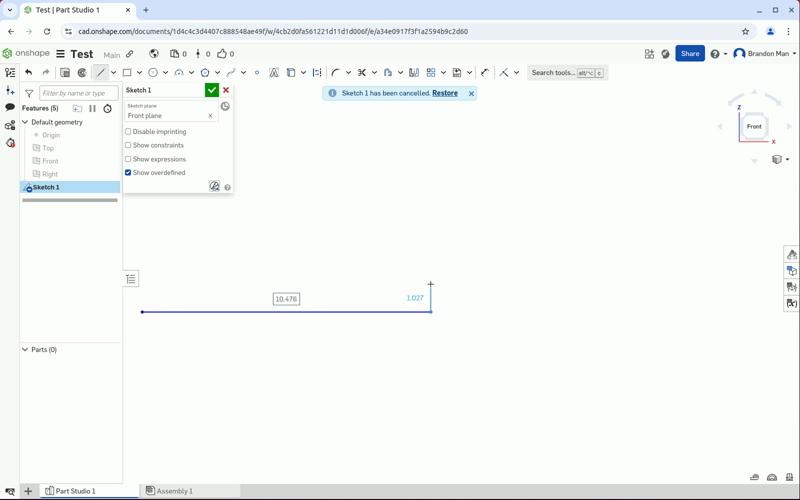
scroll(6)
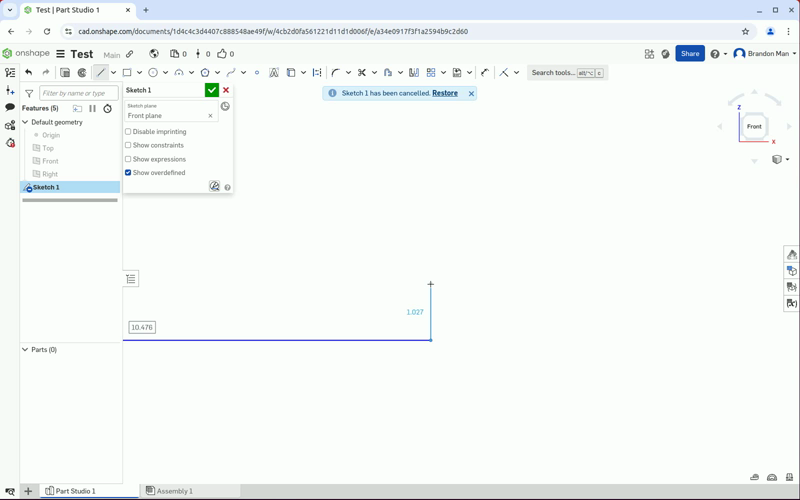
click(430, 283)
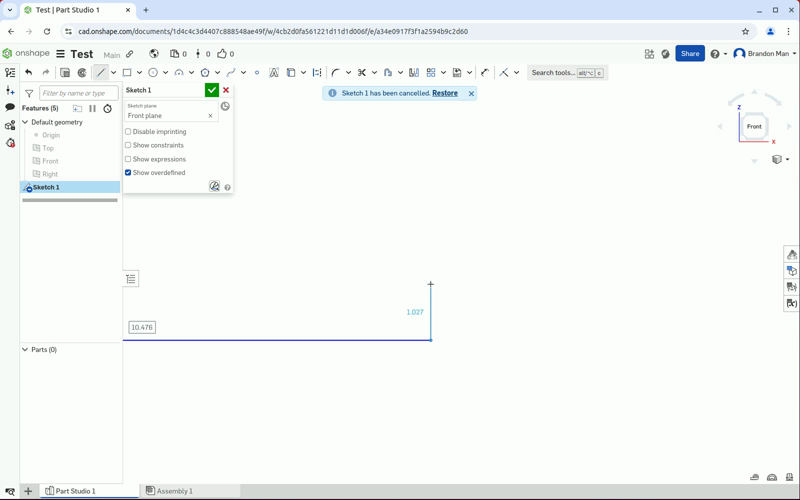
scroll(-6)
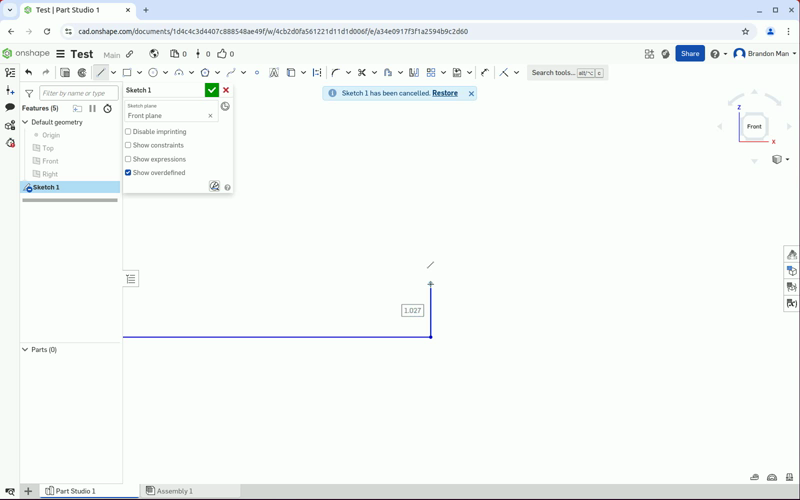
scroll(-6)
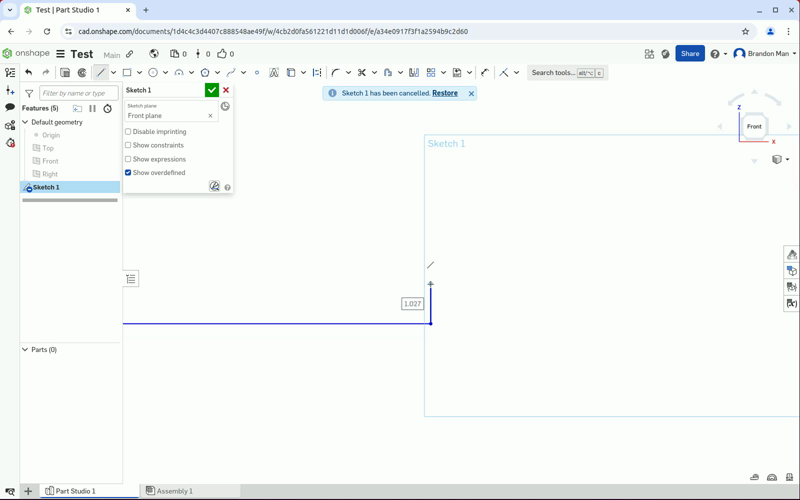
scroll(-6)
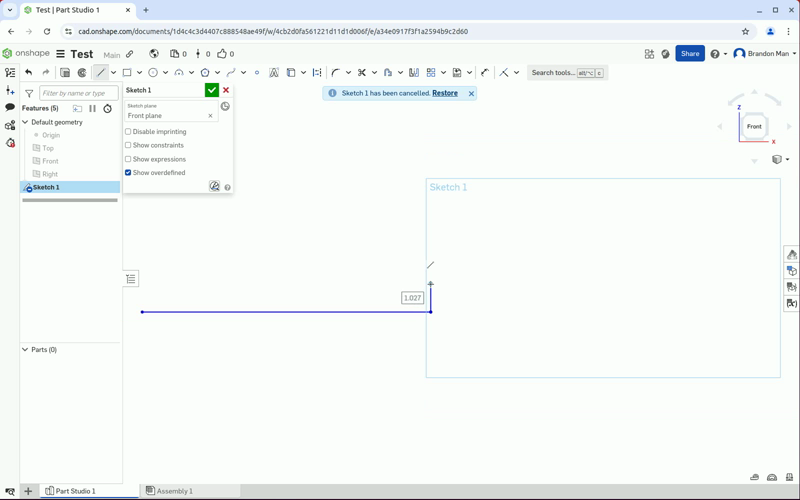
scroll(-6)
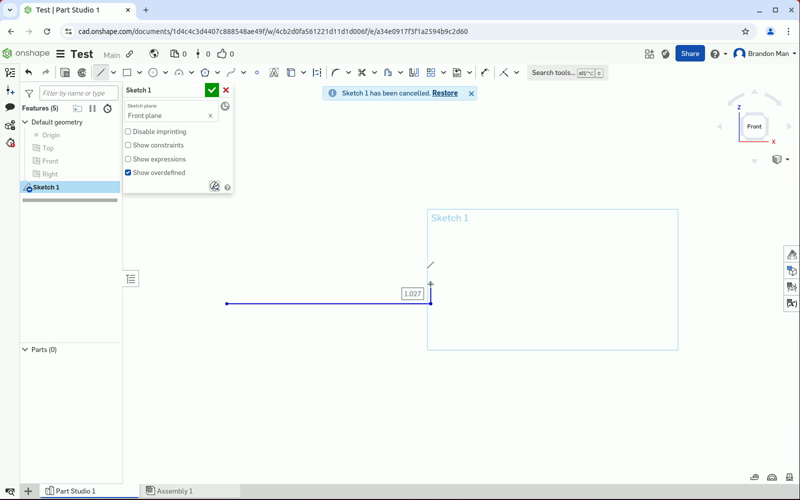
scroll(-6)
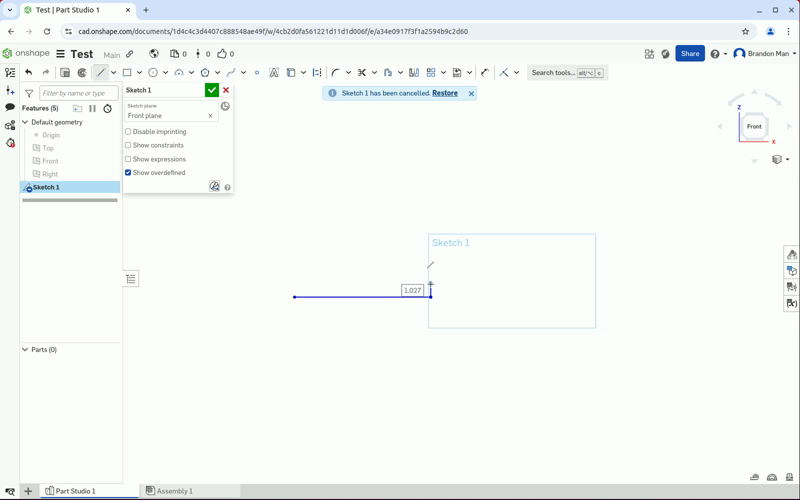
scroll(-6)
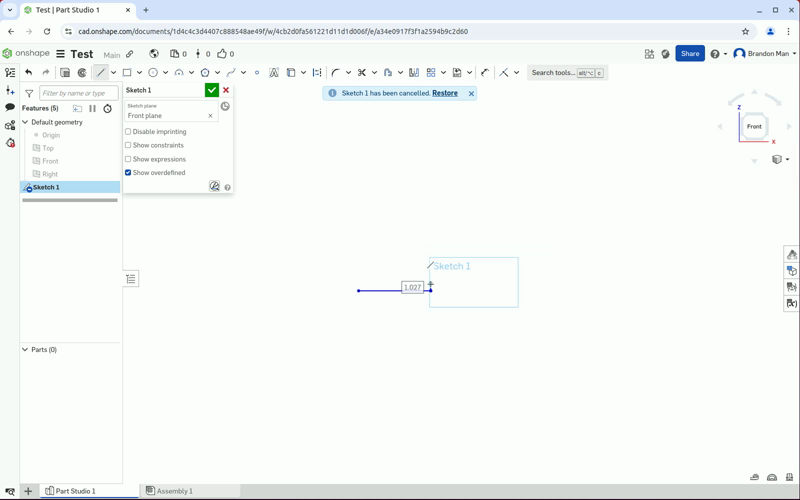
scroll(-6)
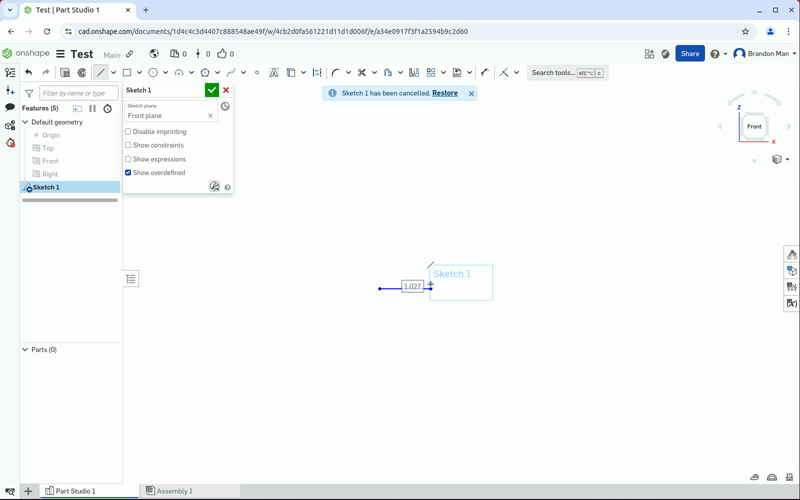
key_up(shift)
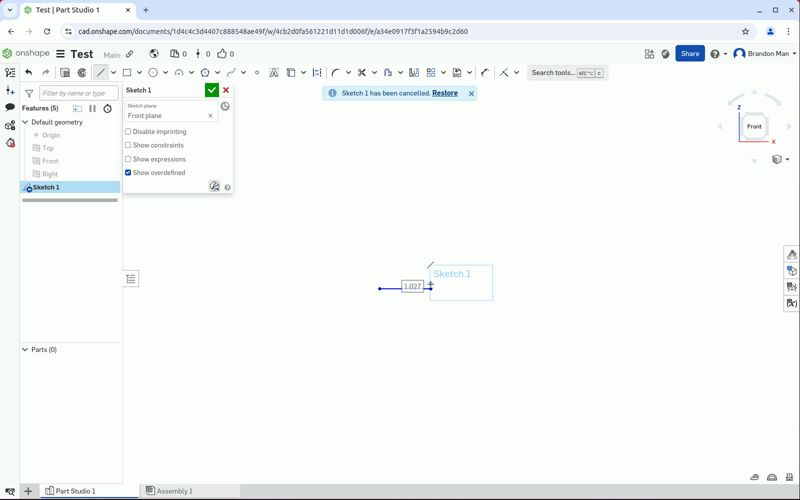
key_down(shift)
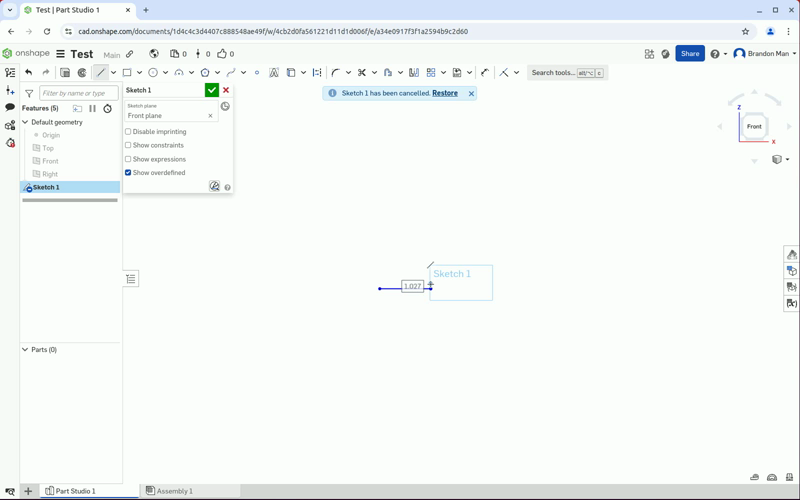
mouse_move(460, 283)
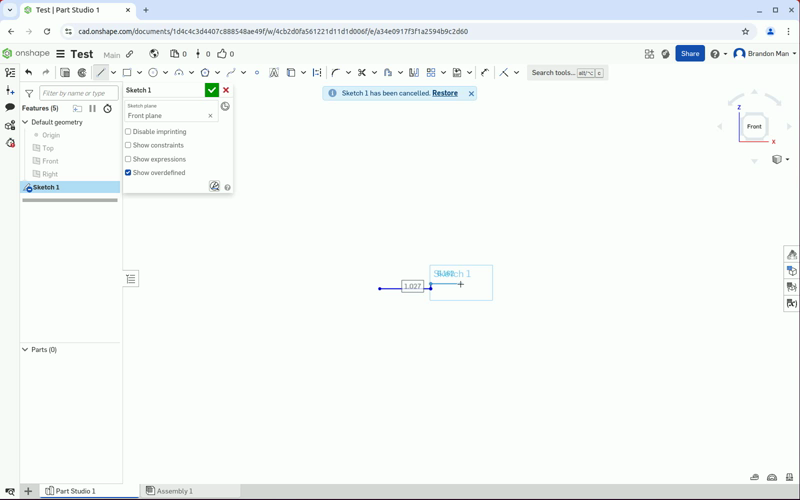
mouse_move(384, 283)
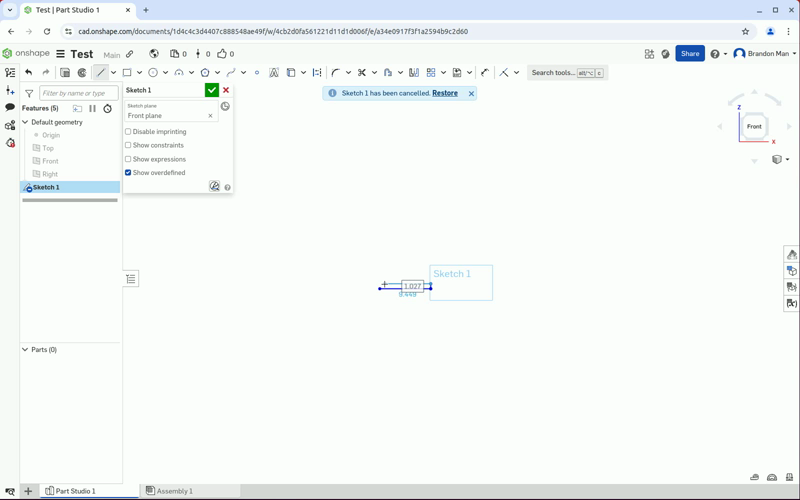
click(384, 283)
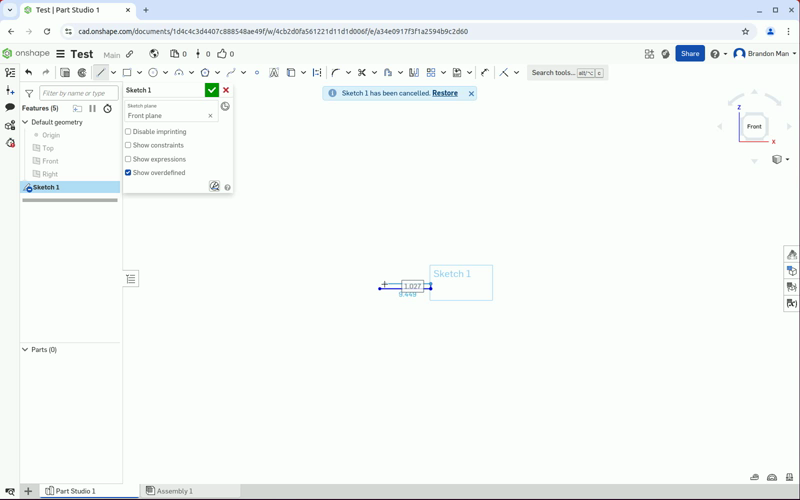
key_up(shift)
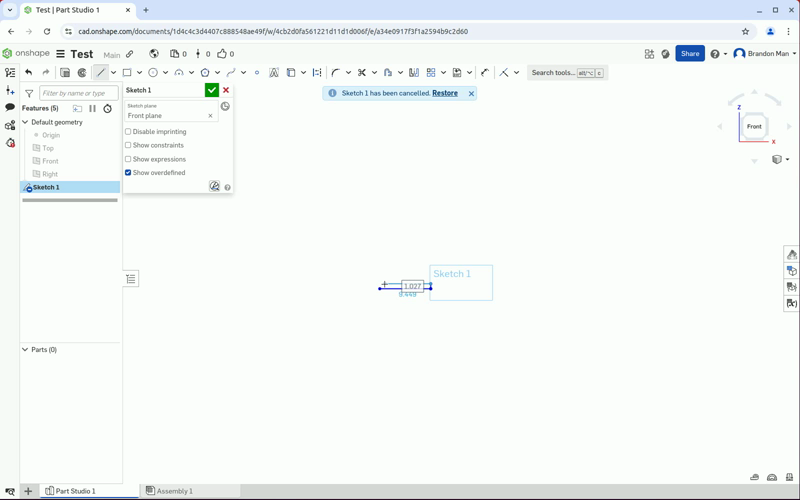
key_down(shift)
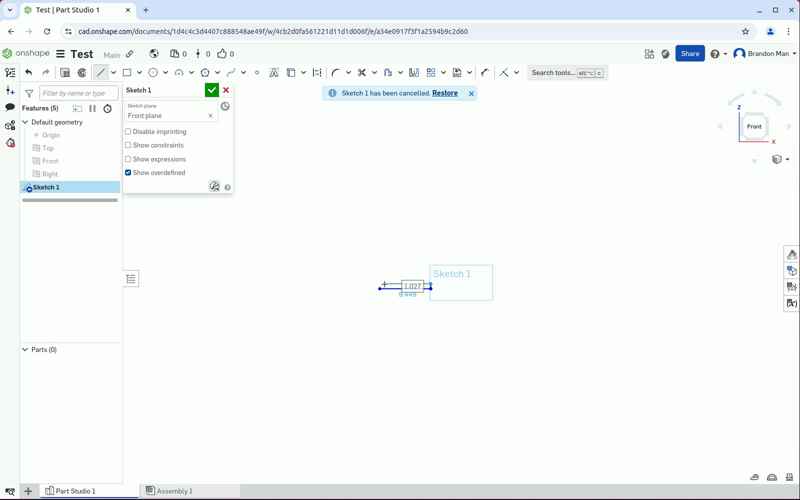
mouse_move(414, 283)
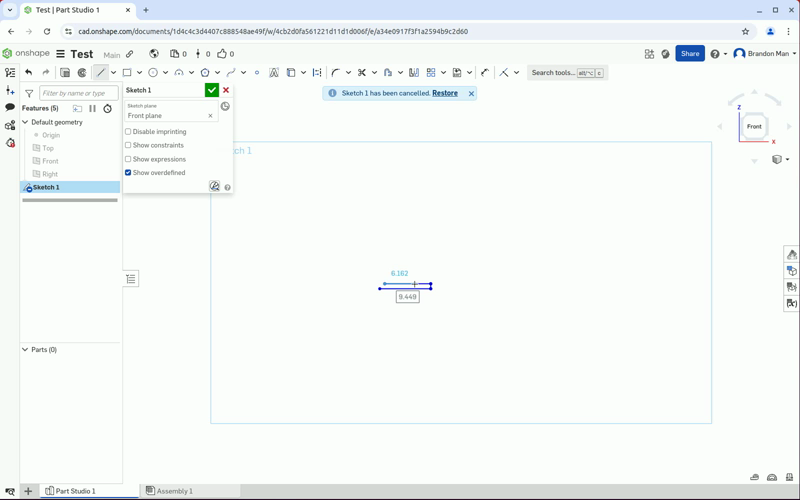
mouse_move(384, 227)
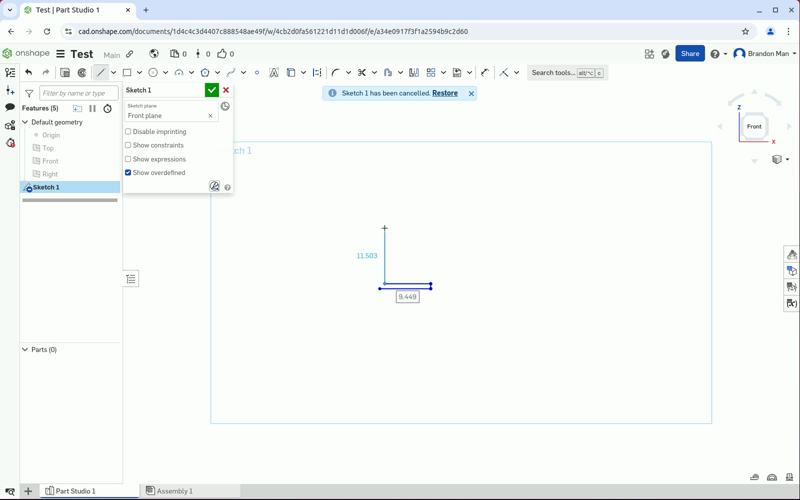
click(384, 227)
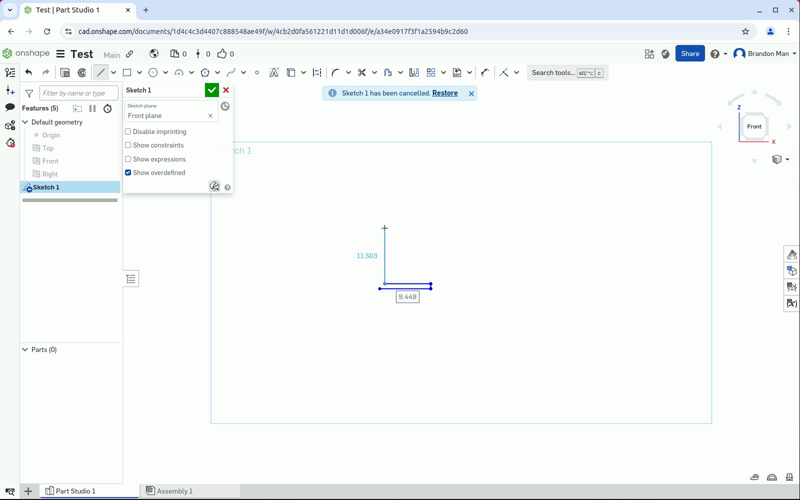
key_up(shift)
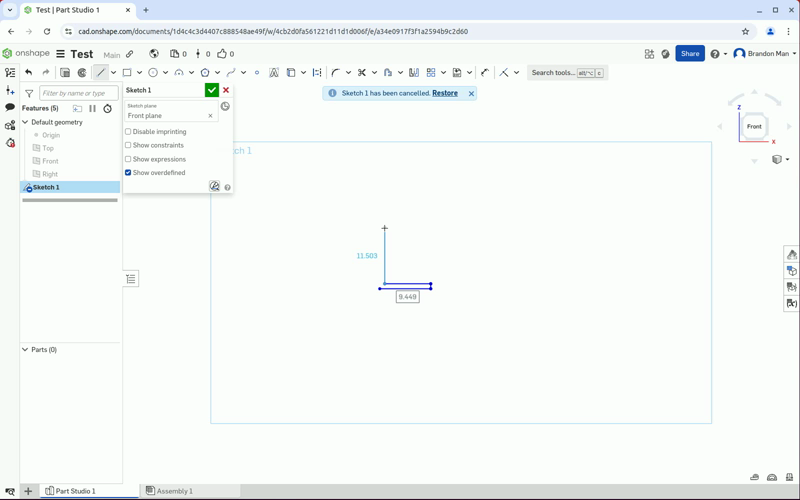
key_down(shift)
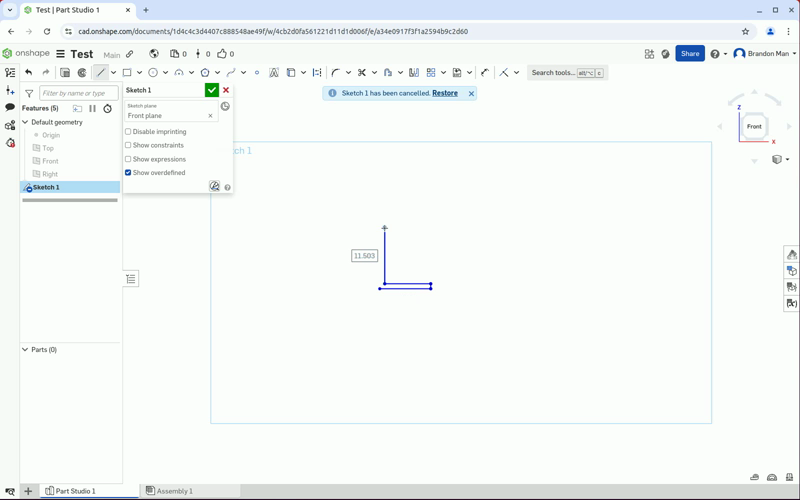
mouse_move(517, 227)
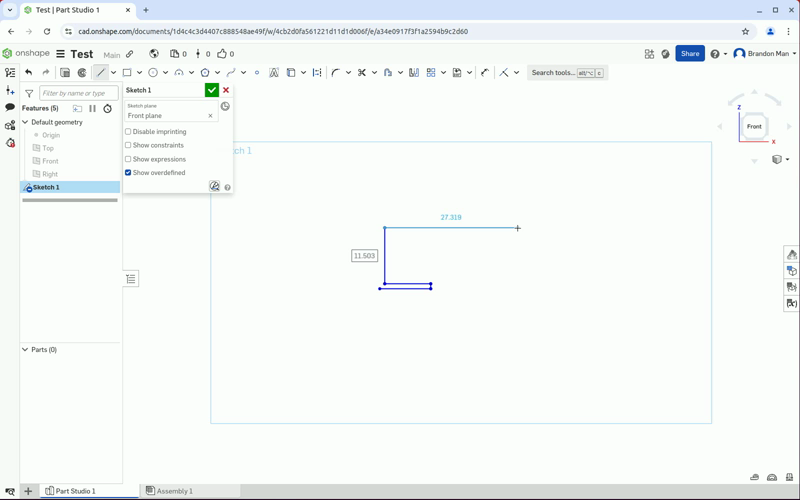
click(517, 227)
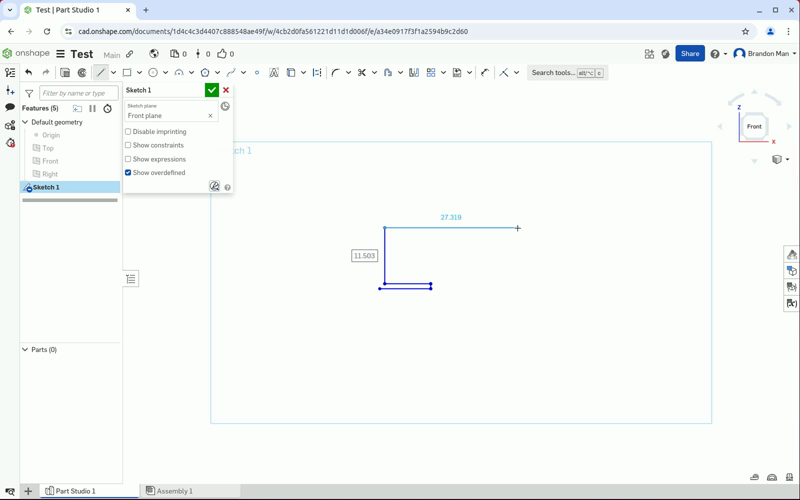
key_up(shift)
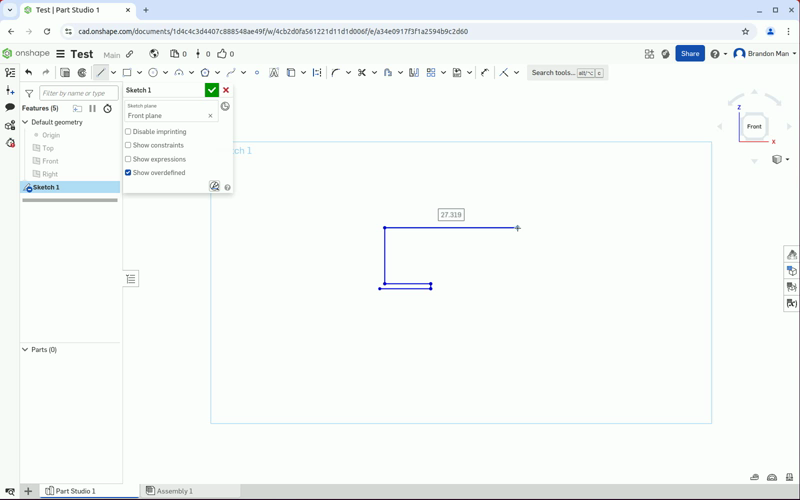
key_down(shift)
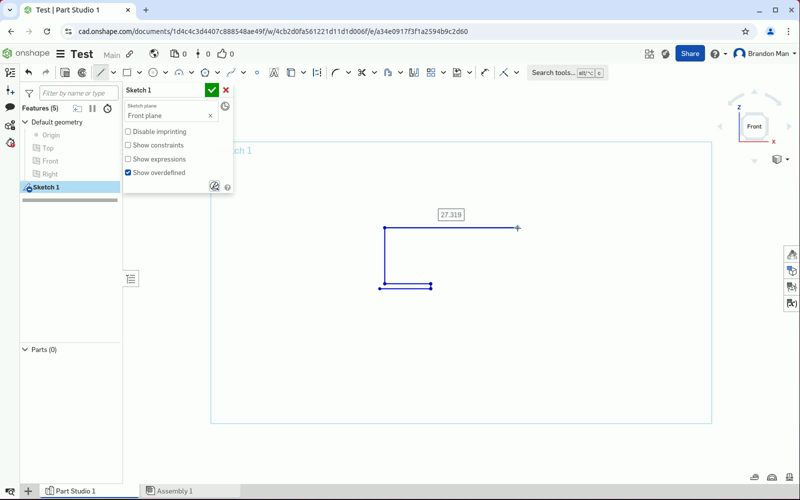
mouse_move(547, 227)
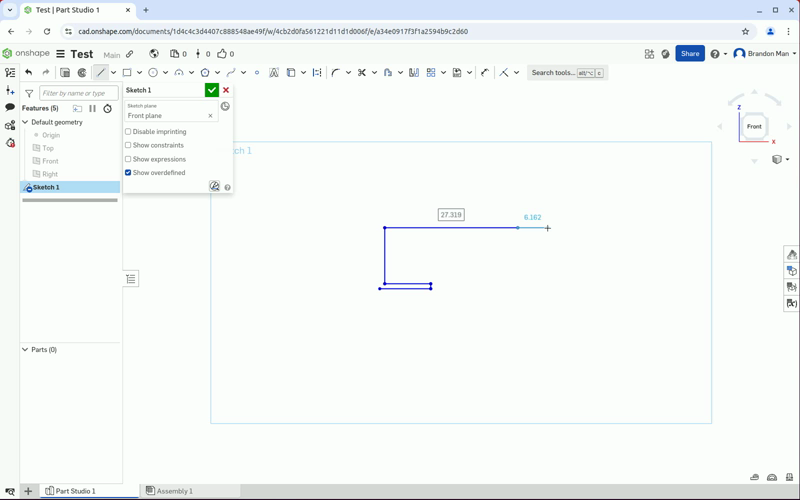
mouse_move(517, 236)
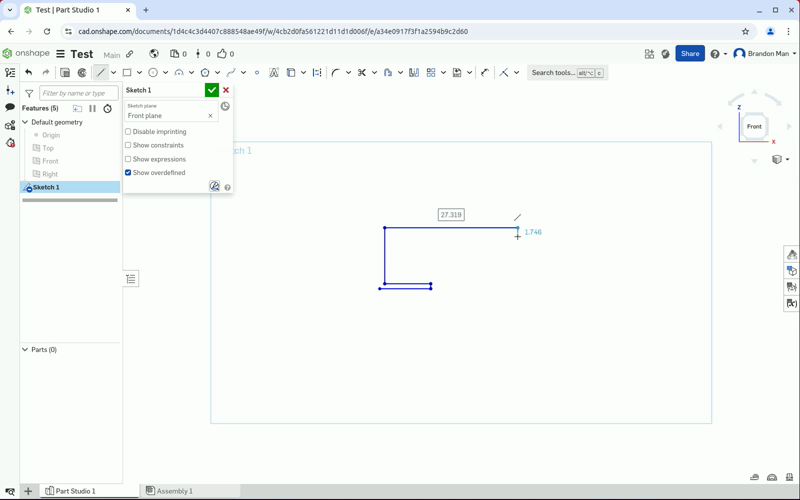
click(517, 236)
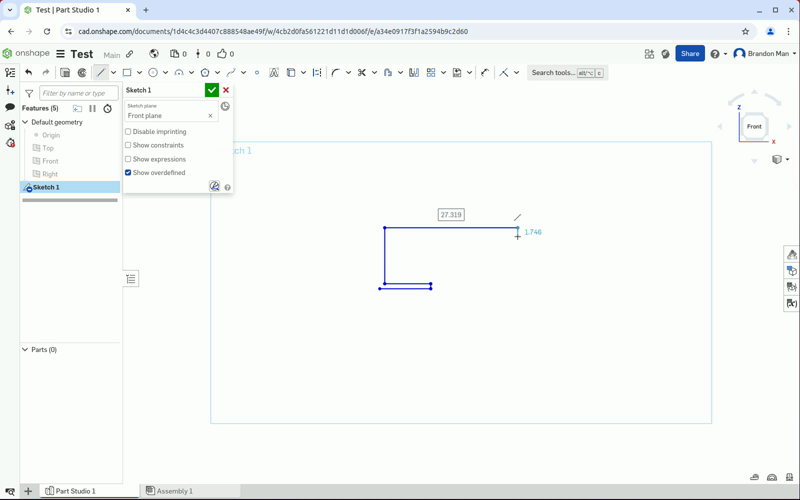
key_up(shift)
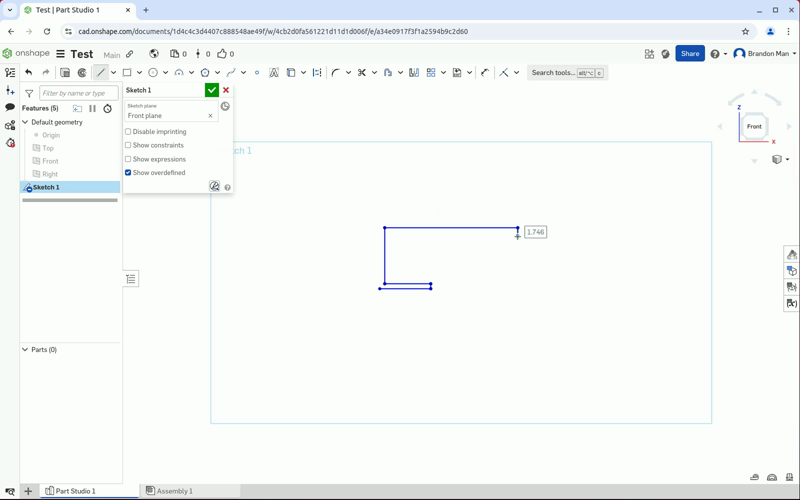
key_down(shift)
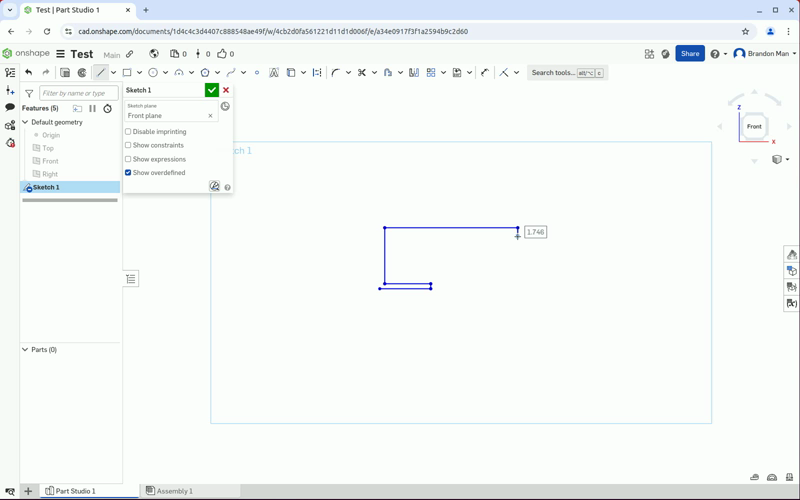
mouse_move(547, 236)
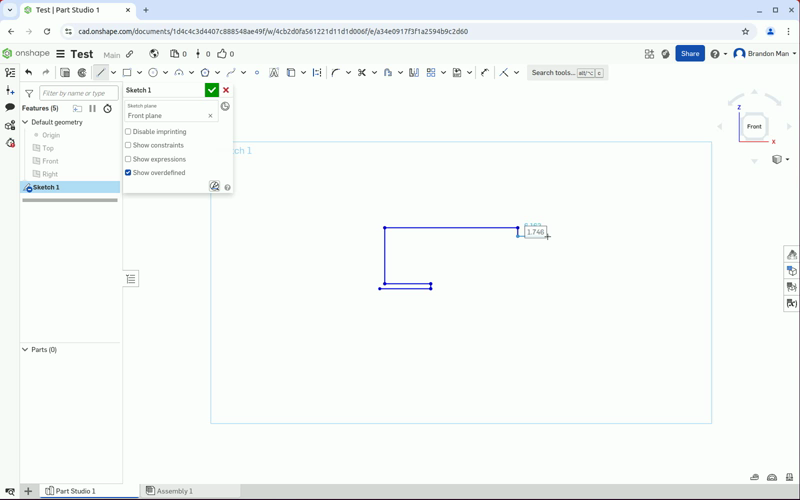
mouse_move(536, 236)
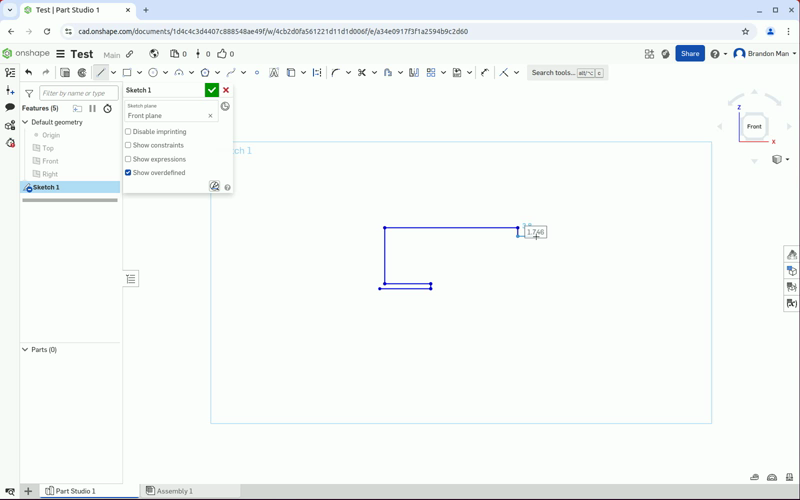
click(536, 236)
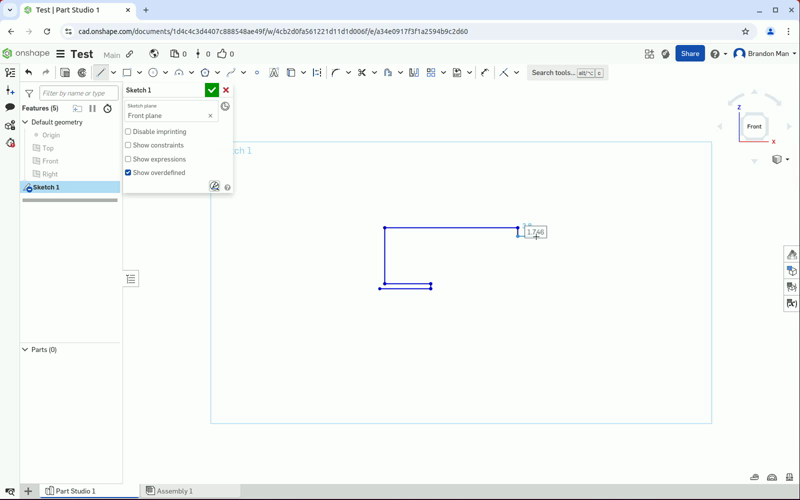
key_up(shift)
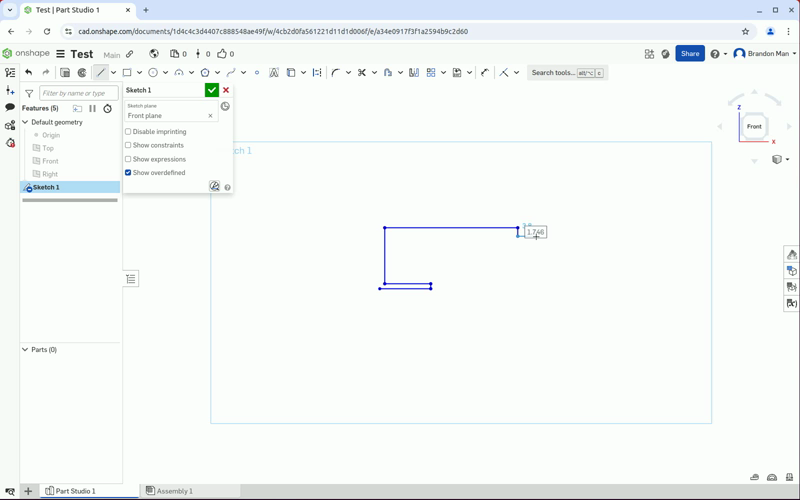
key_down(shift)
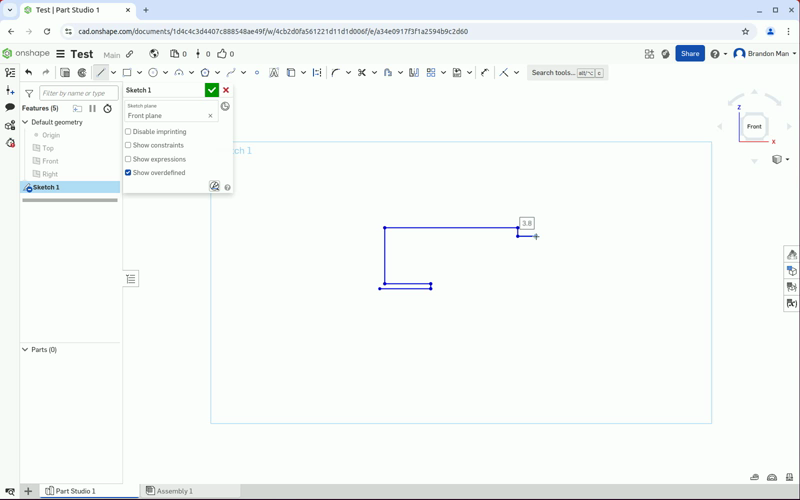
mouse_move(566, 236)
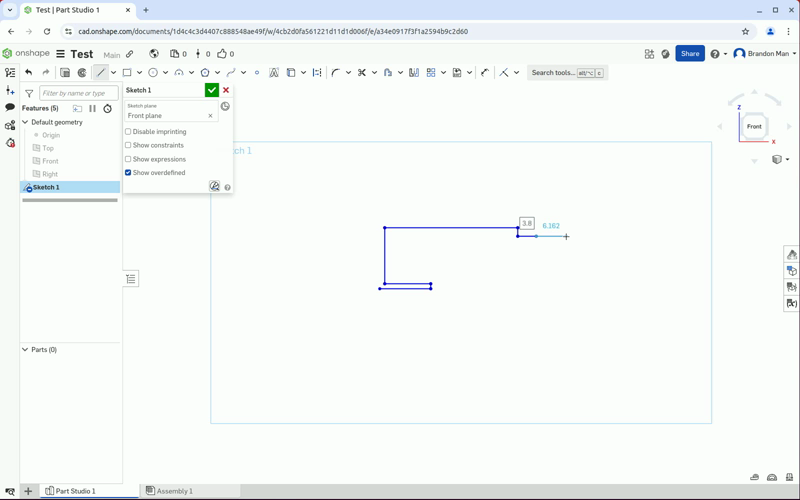
mouse_move(536, 283)
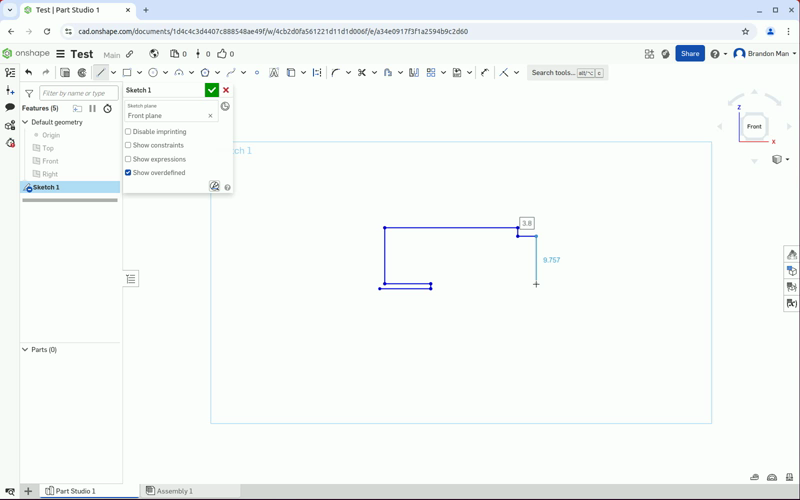
click(536, 283)
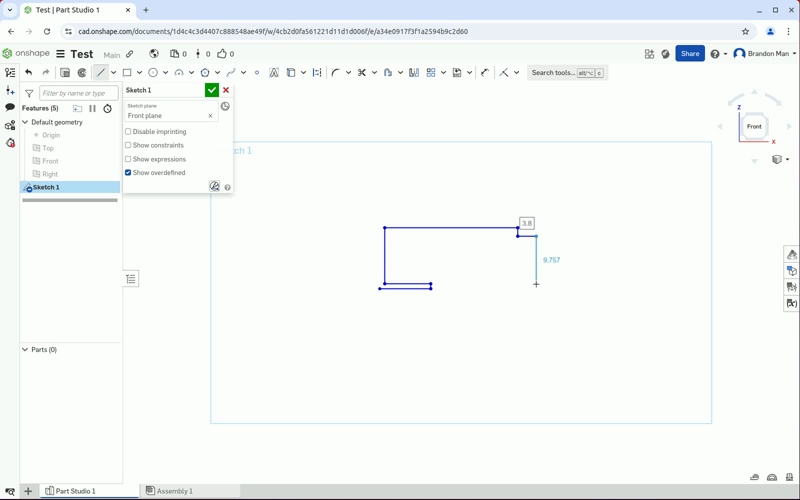
key_up(shift)
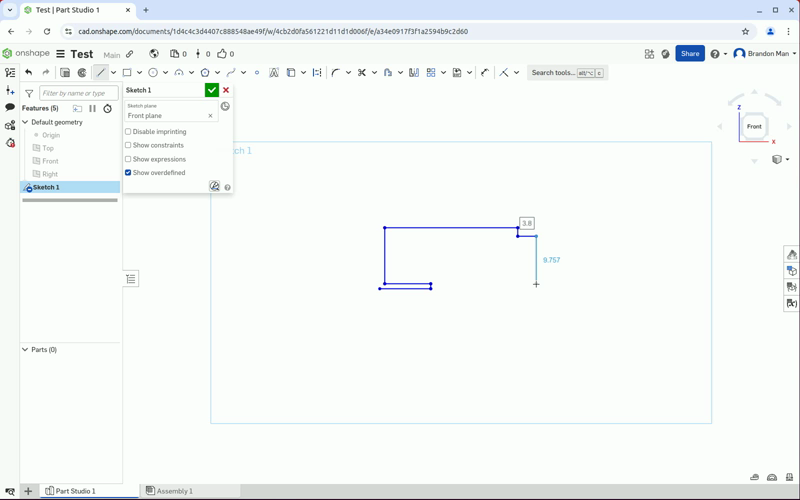
key_down(shift)
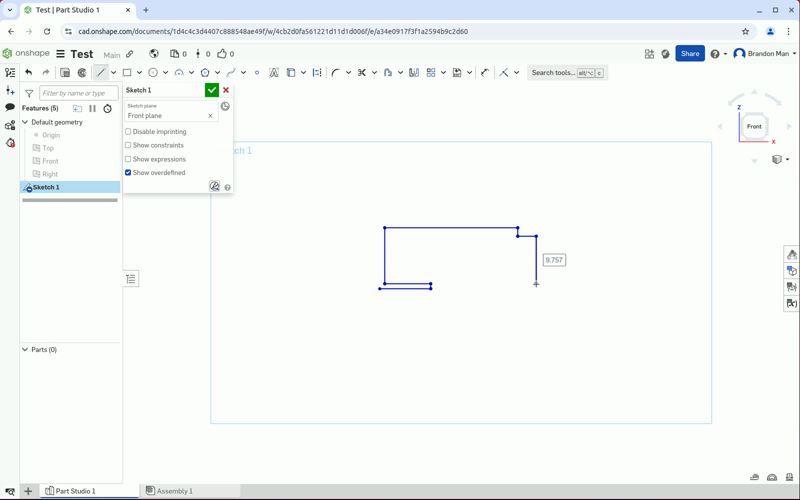
mouse_move(461, 283)
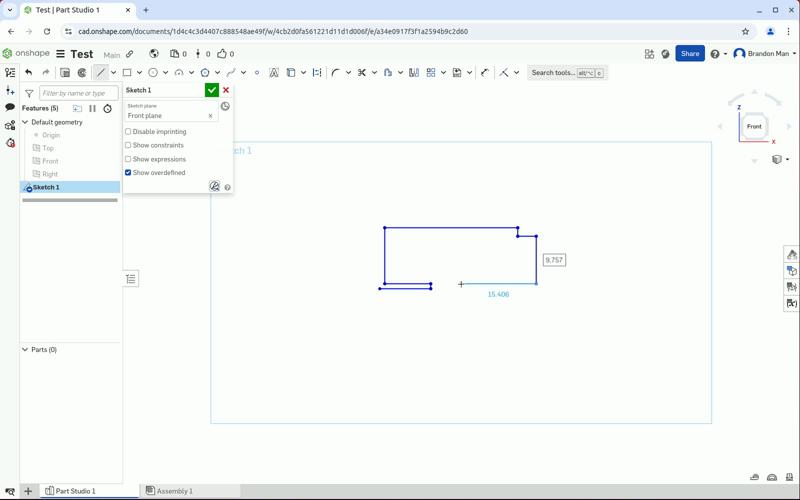
click(461, 283)
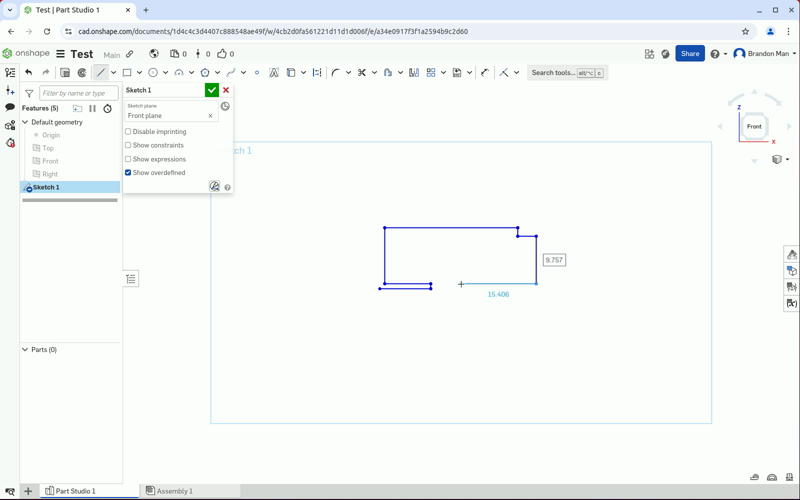
key_up(shift)
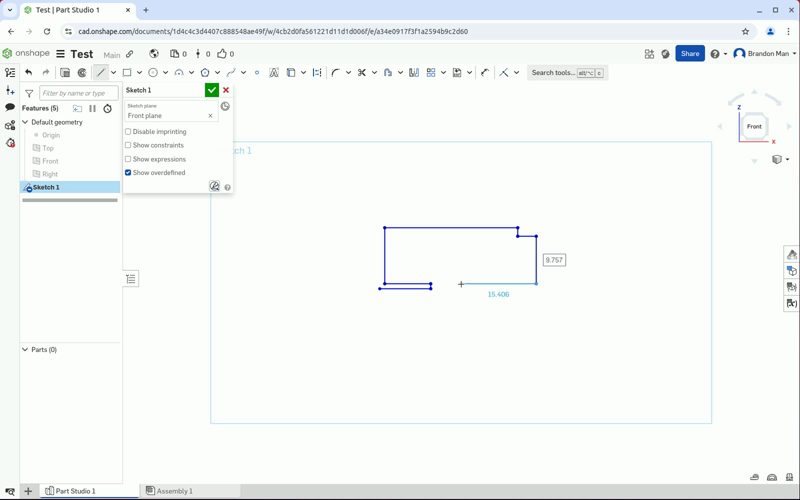
key_down(shift)
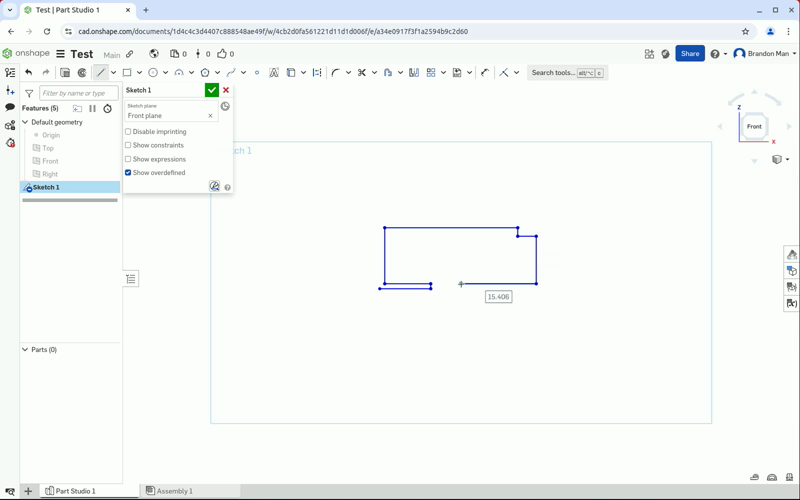
mouse_move(491, 283)
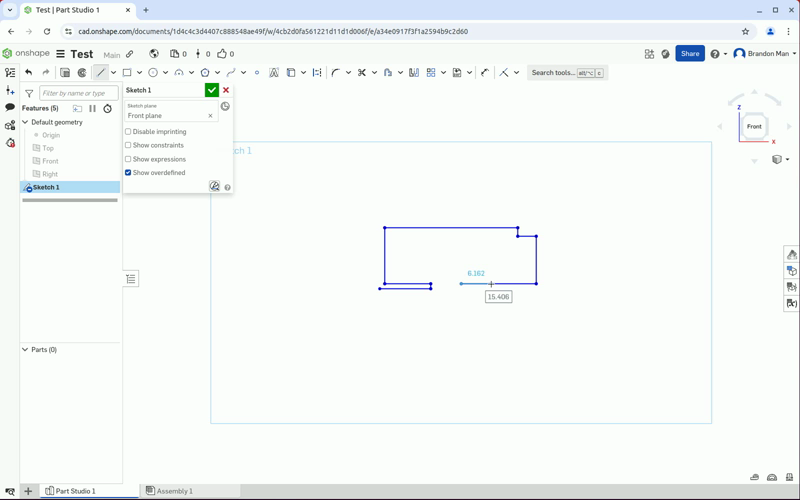
mouse_move(461, 288)
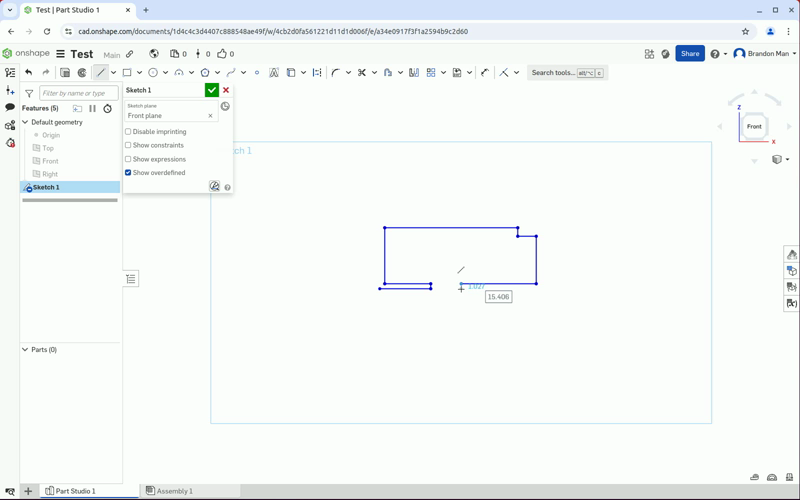
scroll(6)
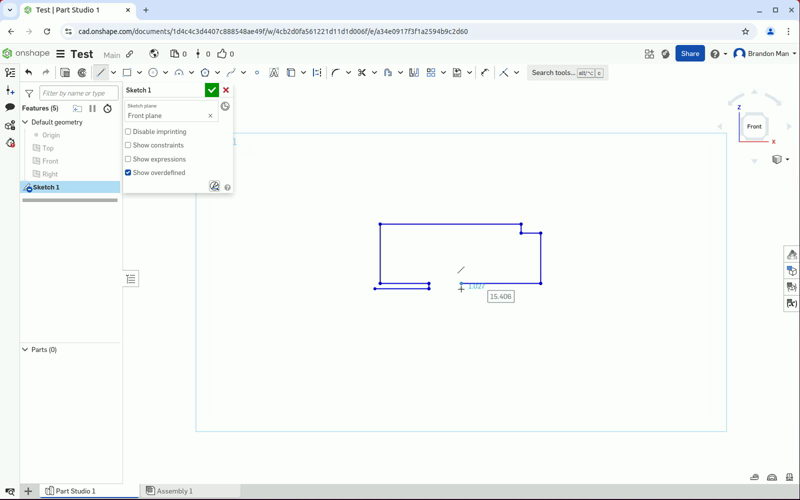
scroll(6)
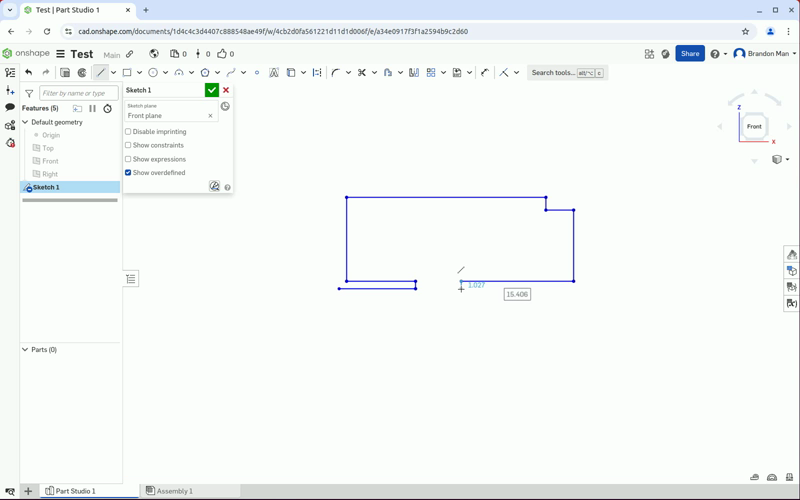
scroll(6)
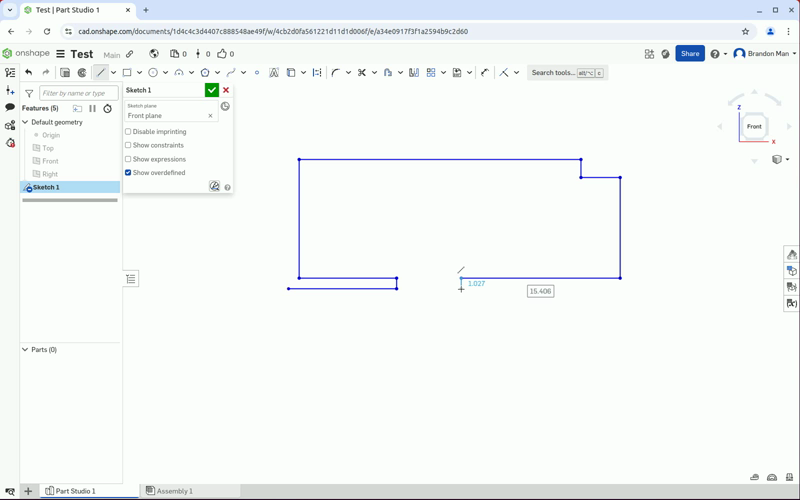
scroll(6)
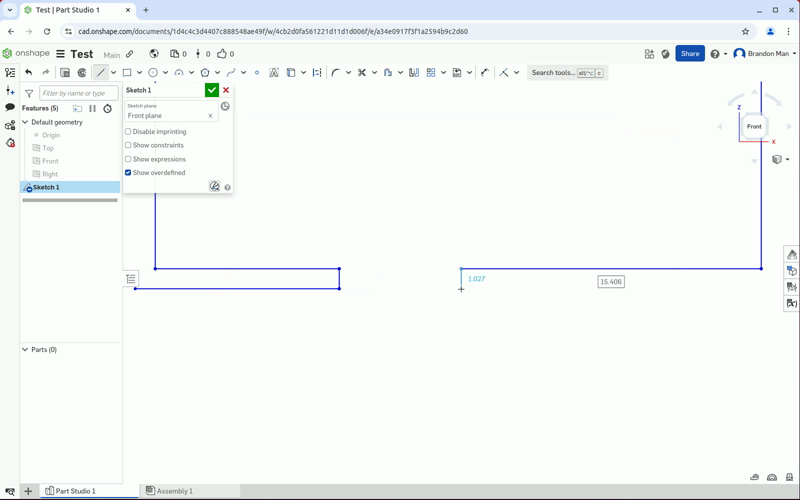
scroll(6)
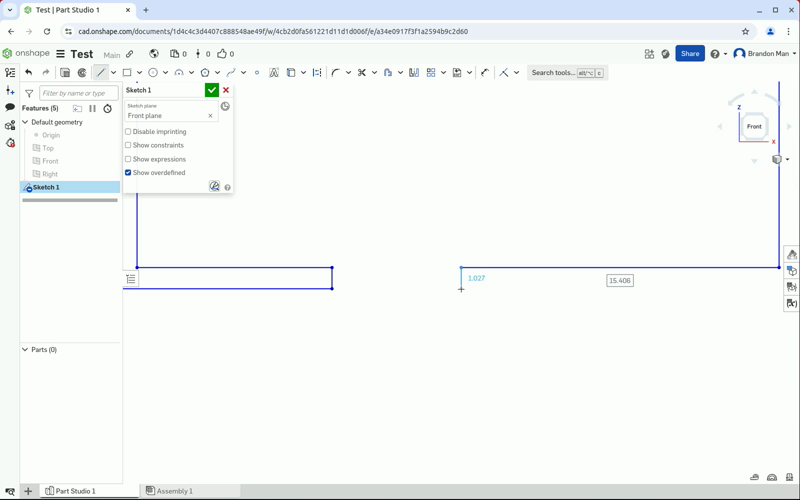
scroll(6)
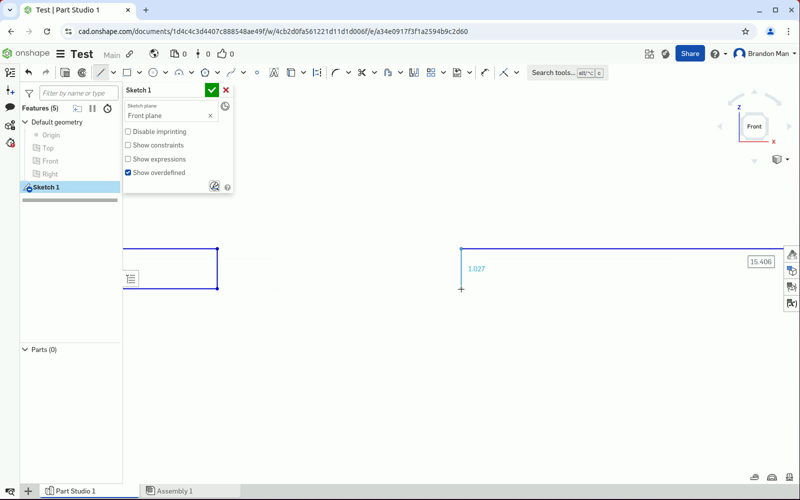
scroll(6)
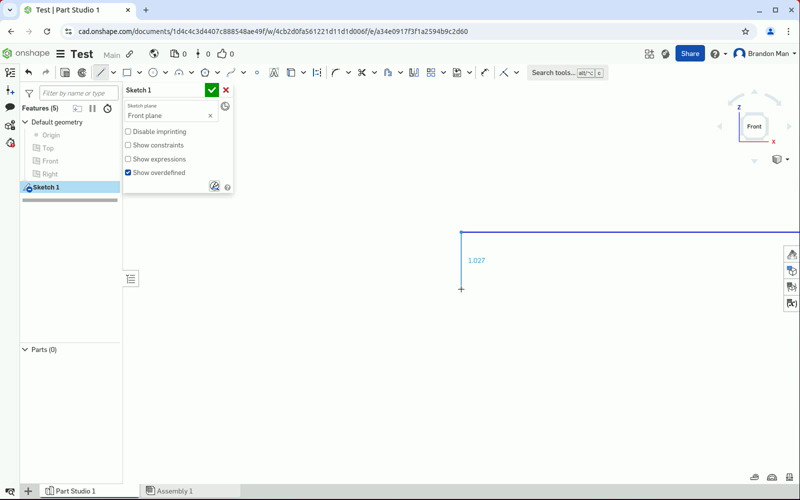
click(461, 288)
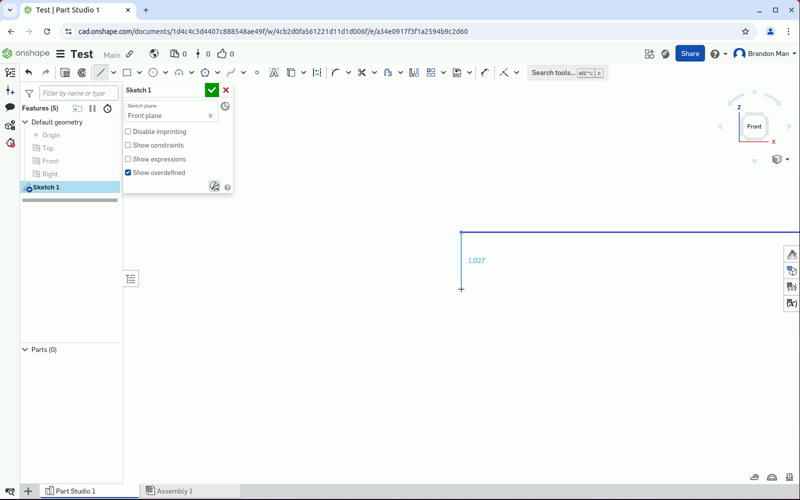
scroll(-6)
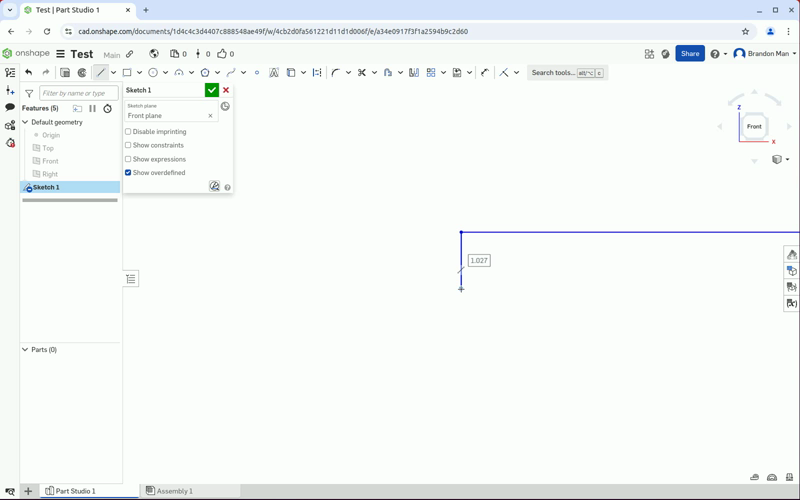
scroll(-6)
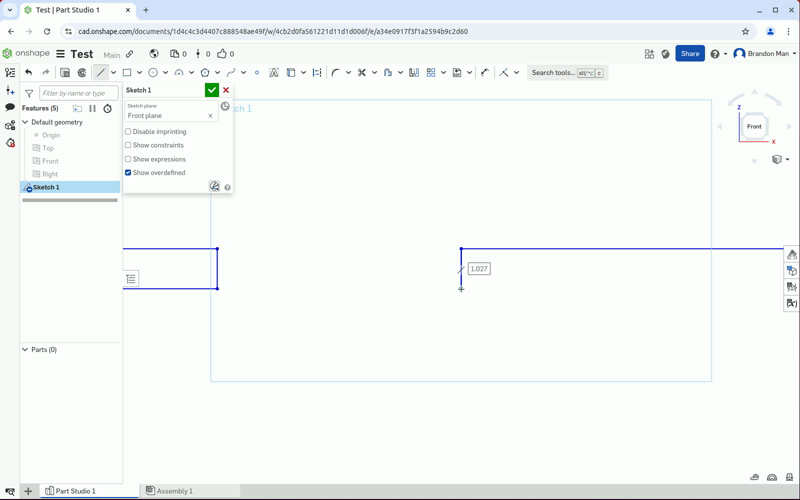
scroll(-6)
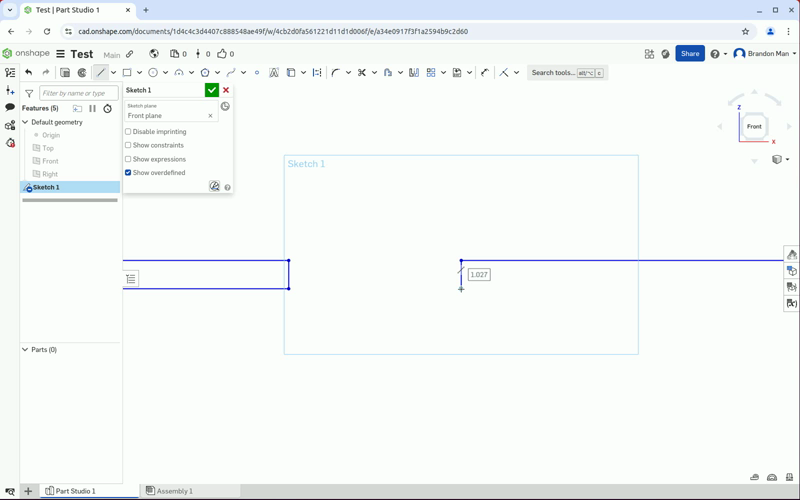
scroll(-6)
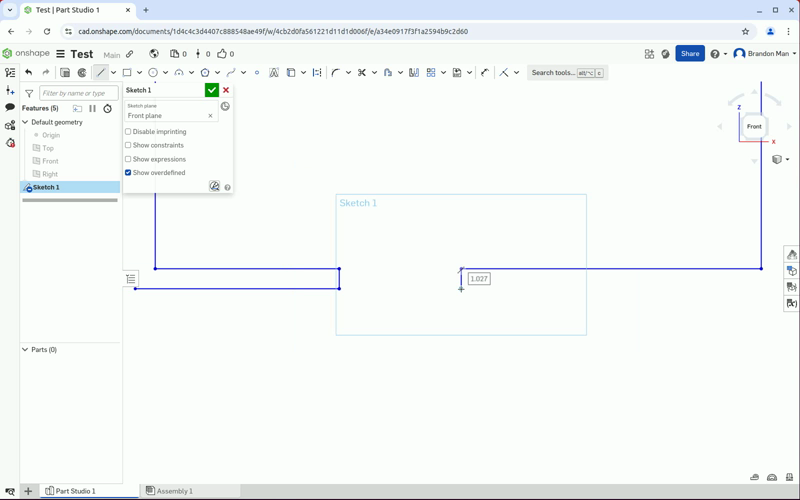
scroll(-6)
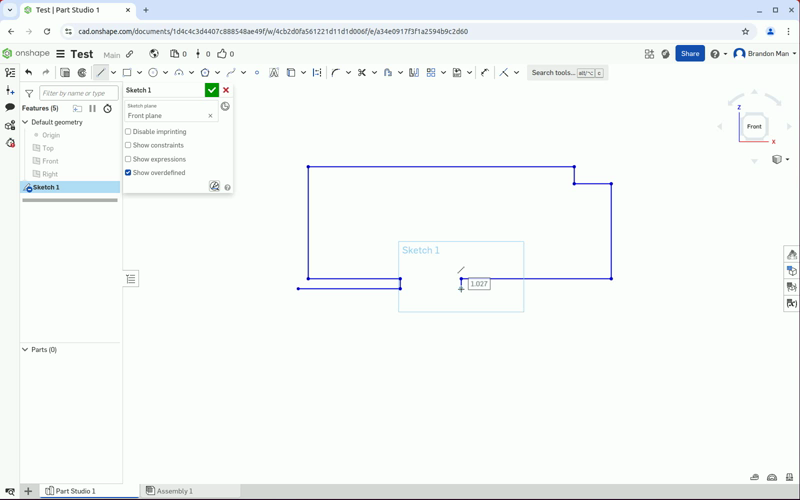
scroll(-6)
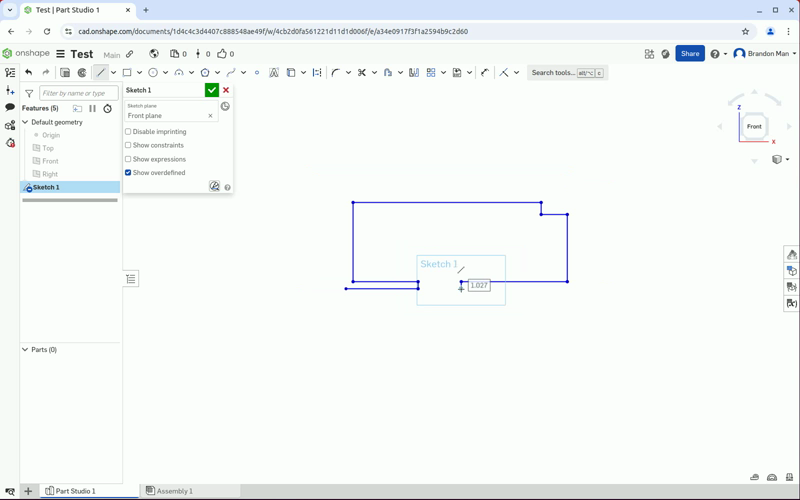
scroll(-6)
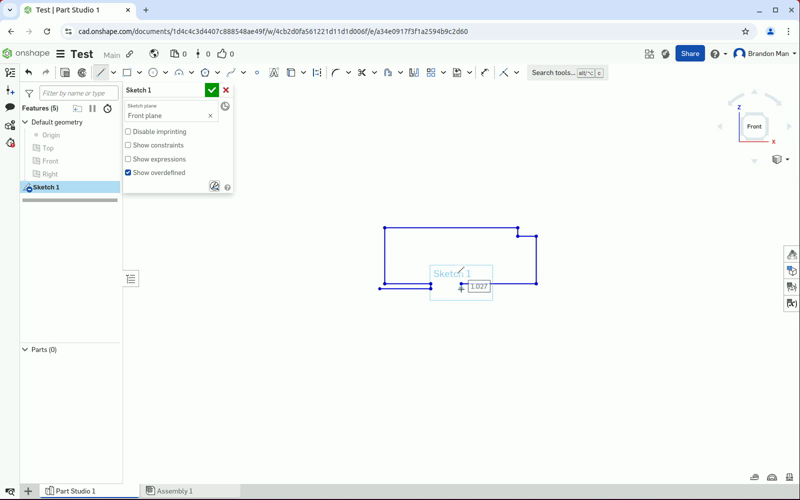
key_up(shift)
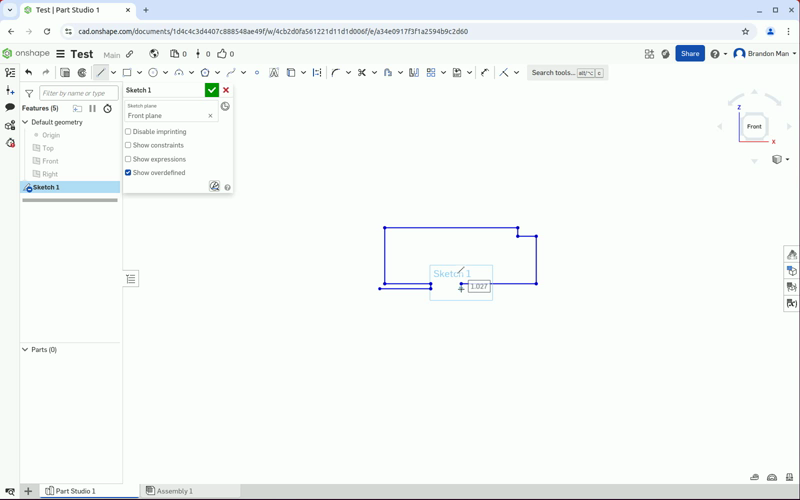
key_down(shift)
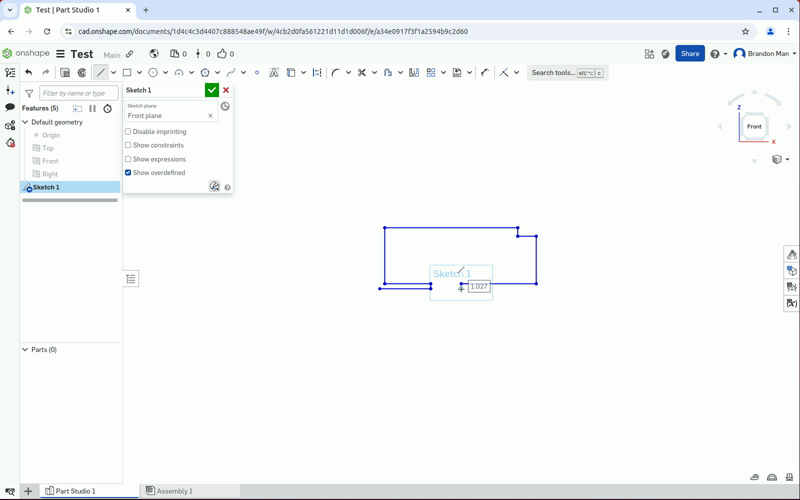
mouse_move(541, 288)
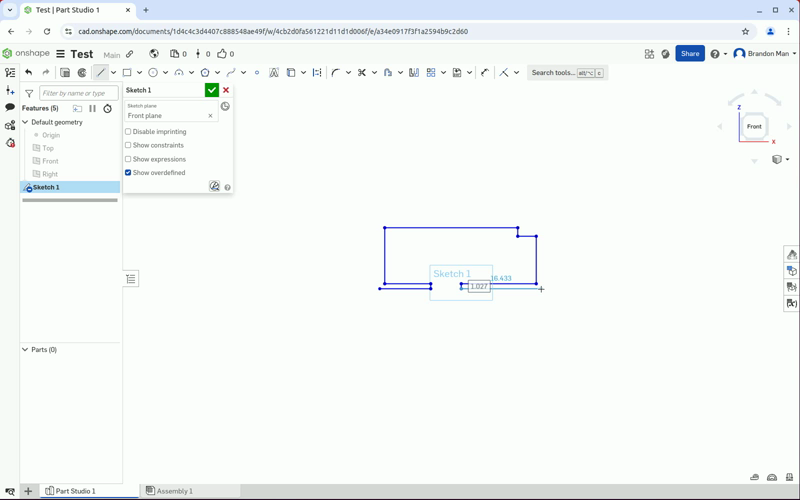
click(541, 288)
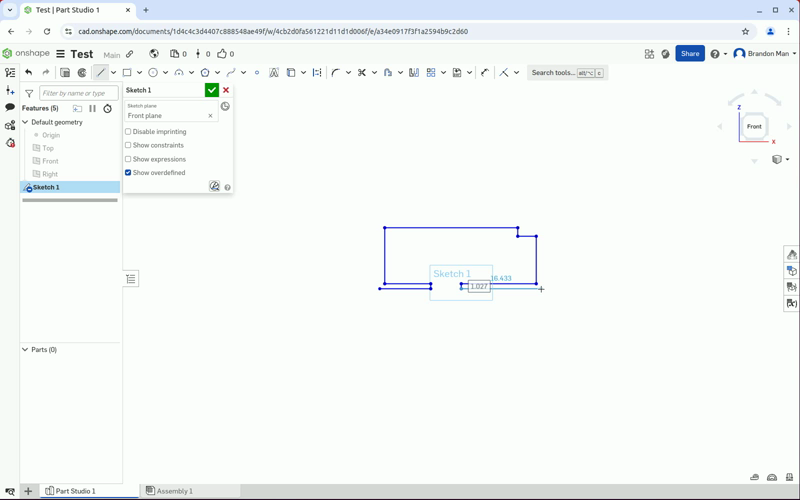
key_up(shift)
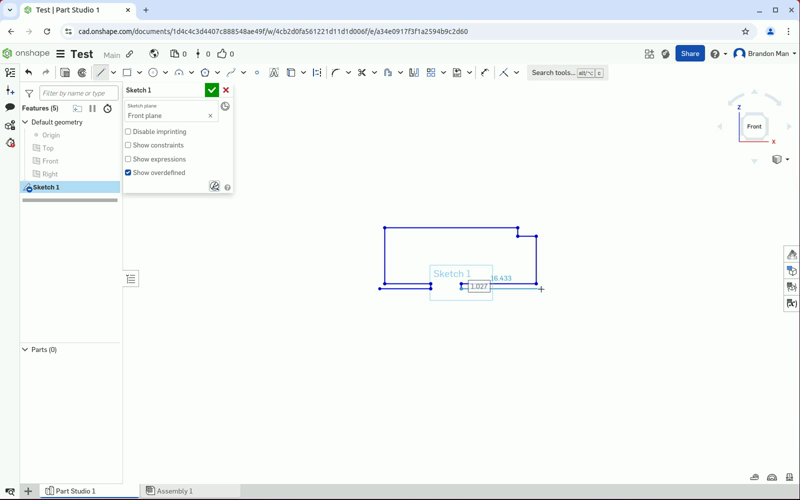
key_down(shift)
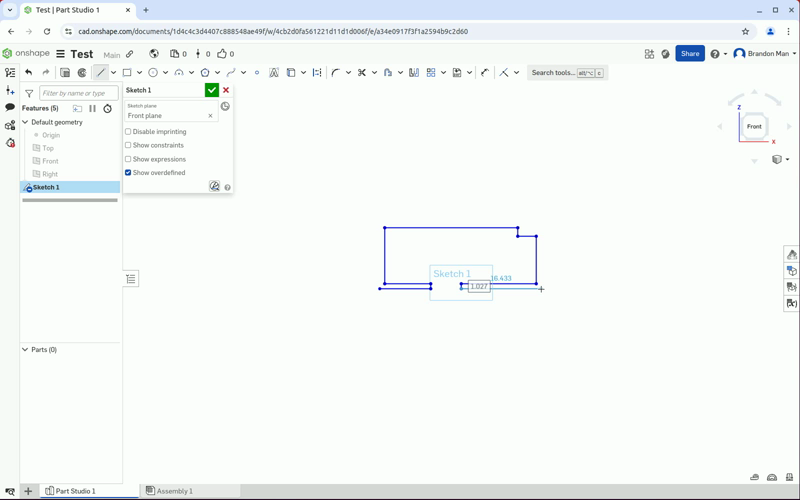
mouse_move(541, 220)
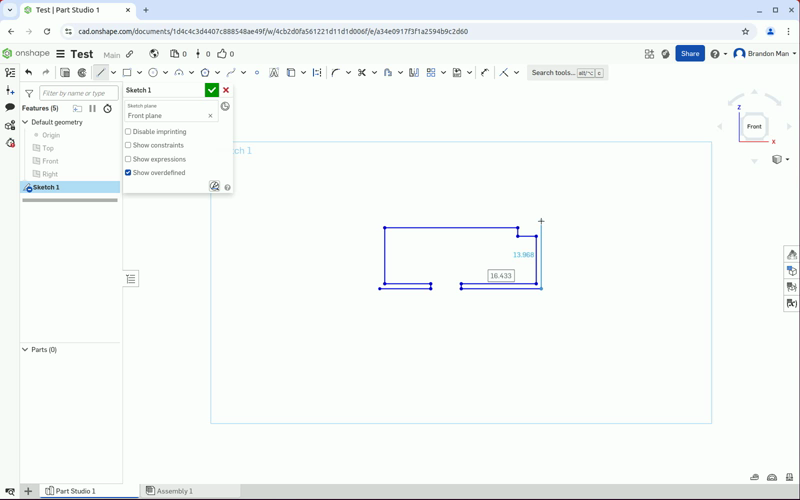
click(541, 220)
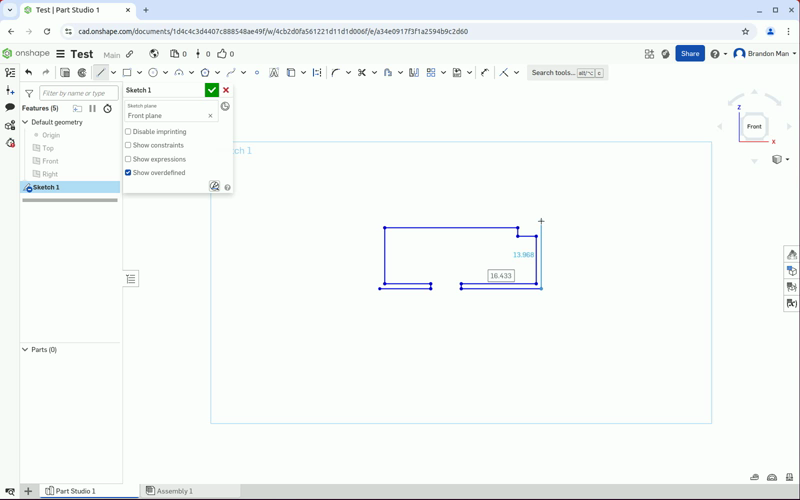
key_up(shift)
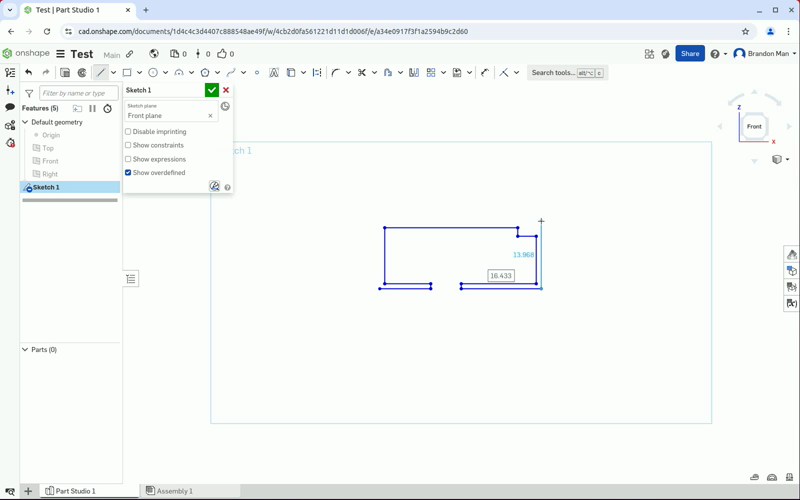
key_down(shift)
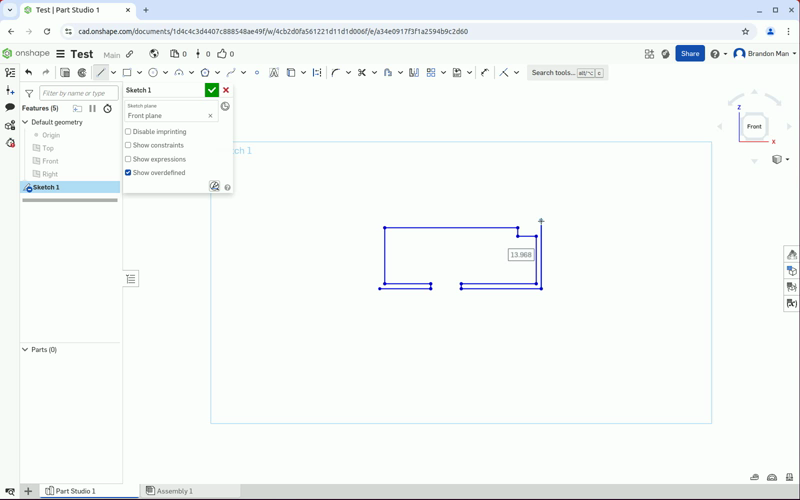
mouse_move(379, 220)
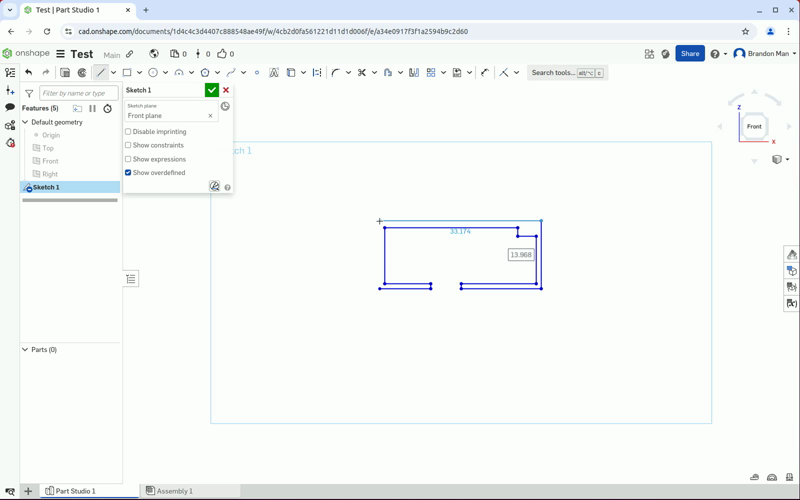
click(379, 220)
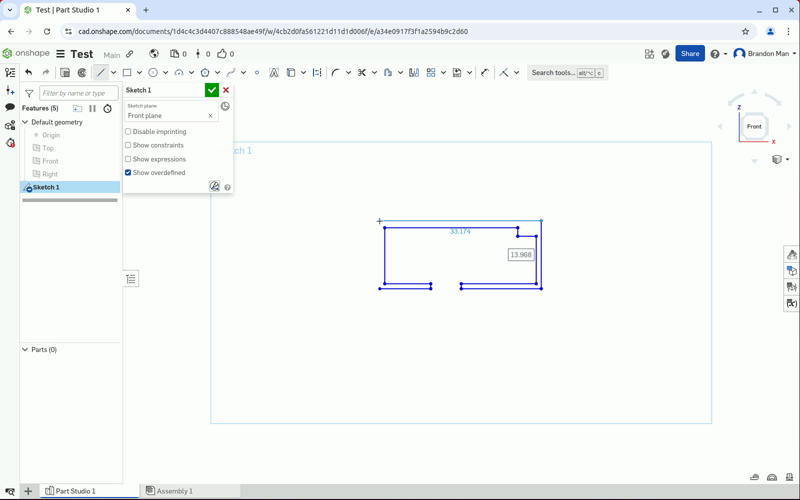
key_up(shift)
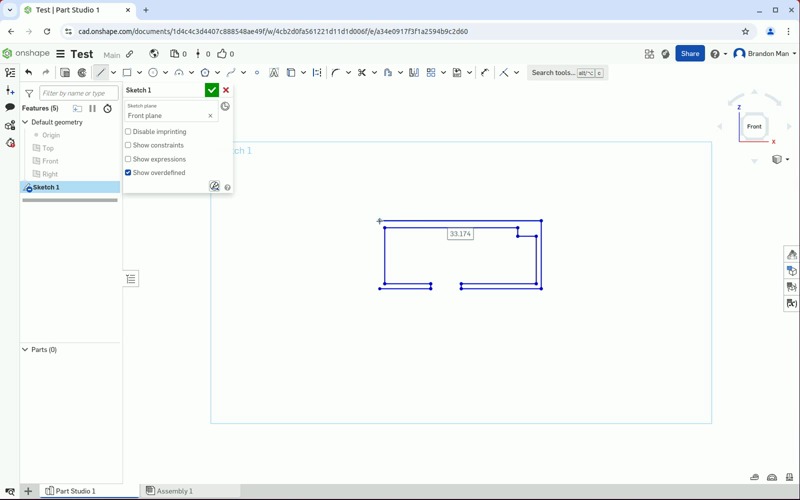
key_down(shift)
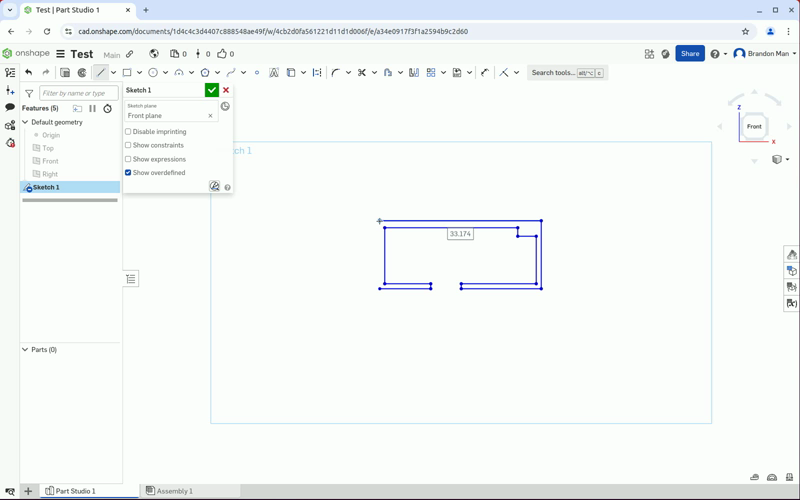
mouse_move(379, 288)
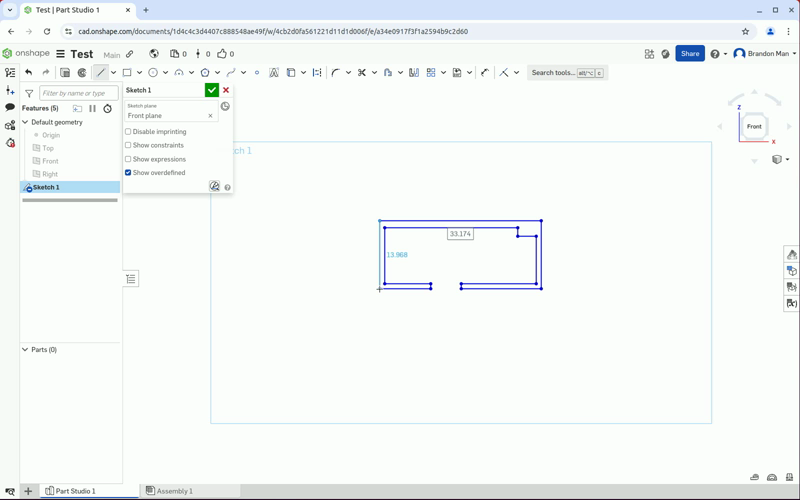
key_up(shift)
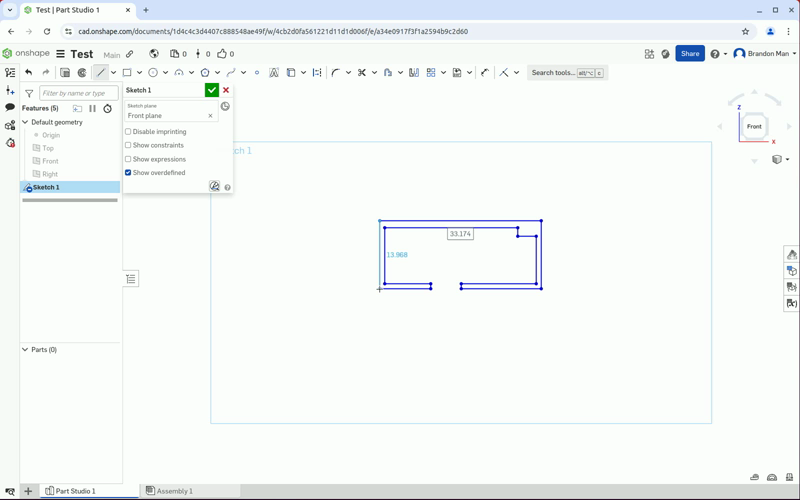
click(379, 288)
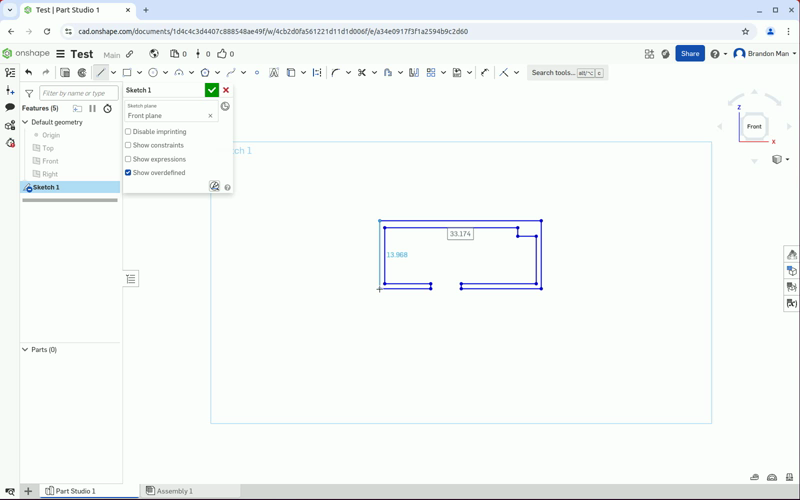
key(esc)
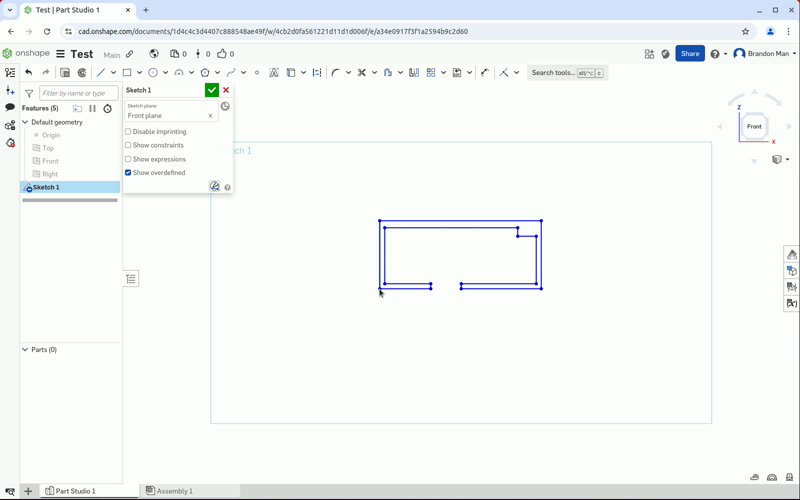
mouse_move(534, 227)
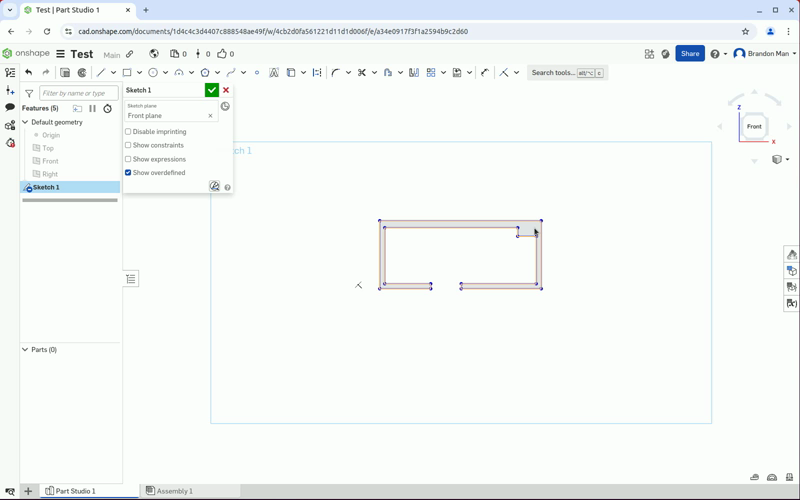
click(534, 227)
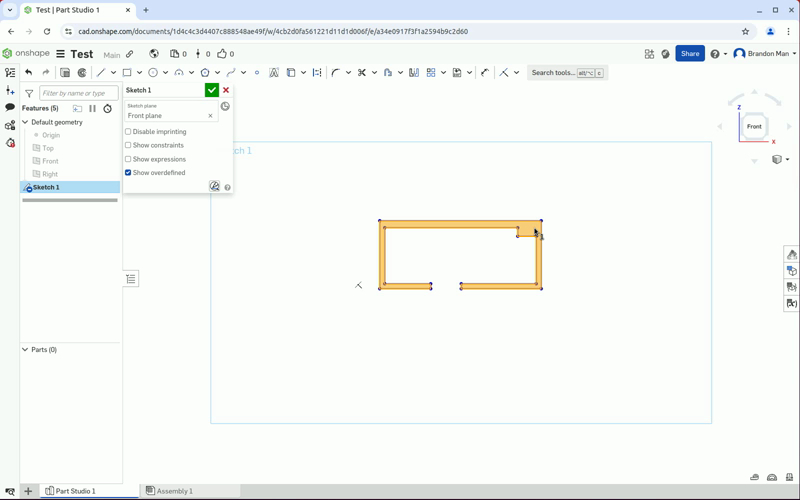
mouse_move(73, 352)
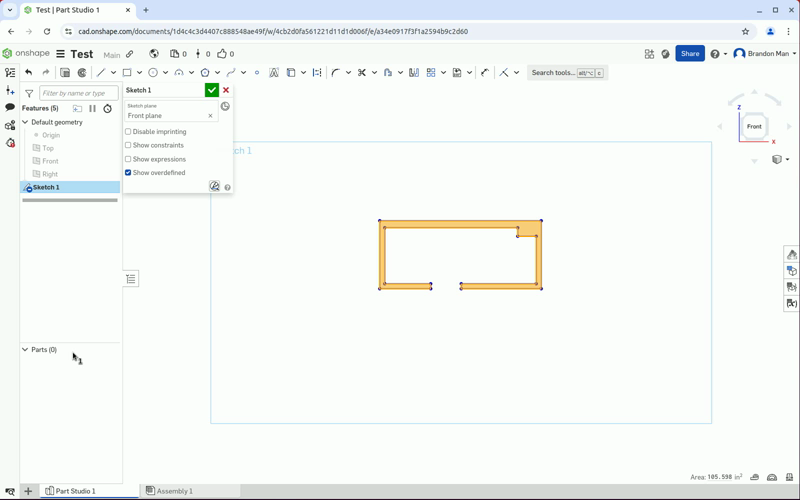
key(shift+y)
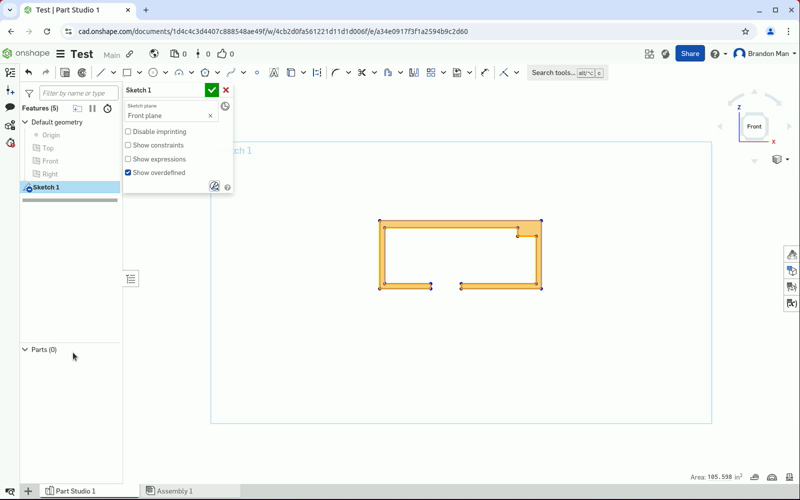
key(shift+e)
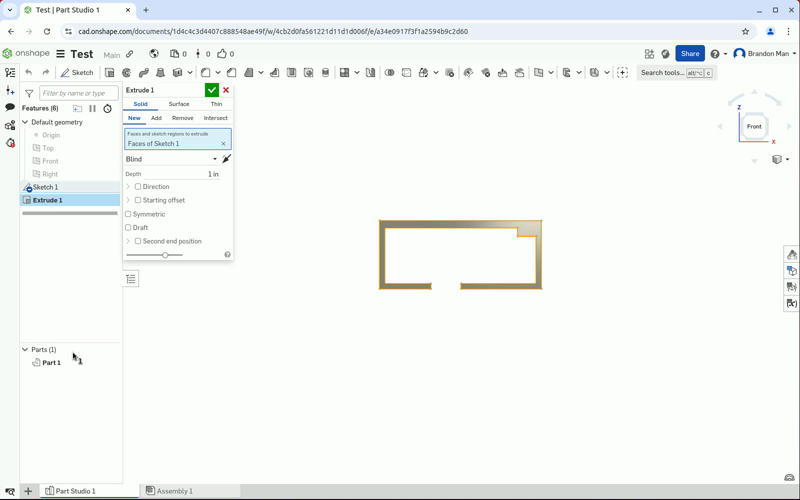
mouse_move(143, 106)
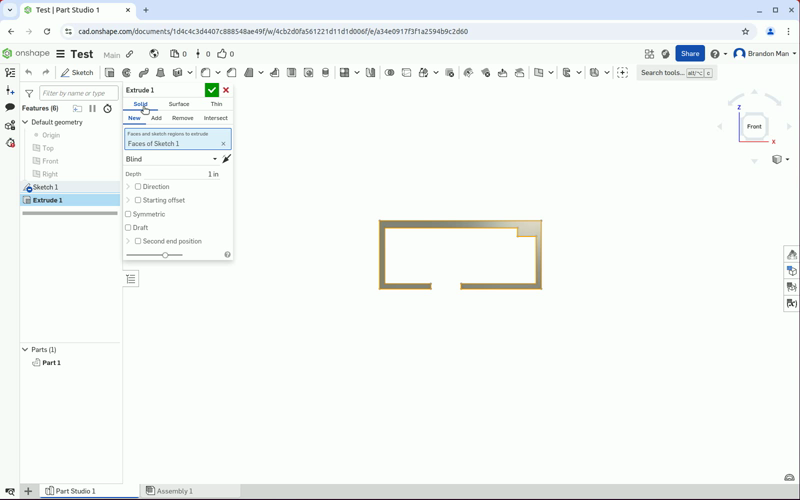
click(143, 106)
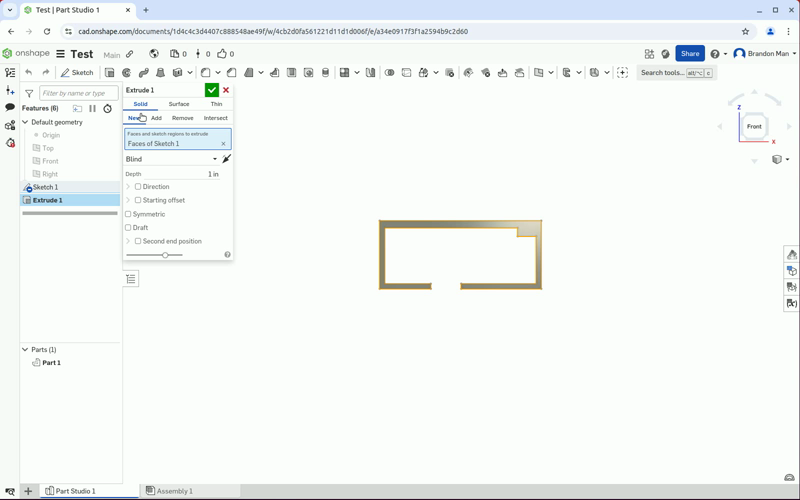
mouse_move(137, 120)
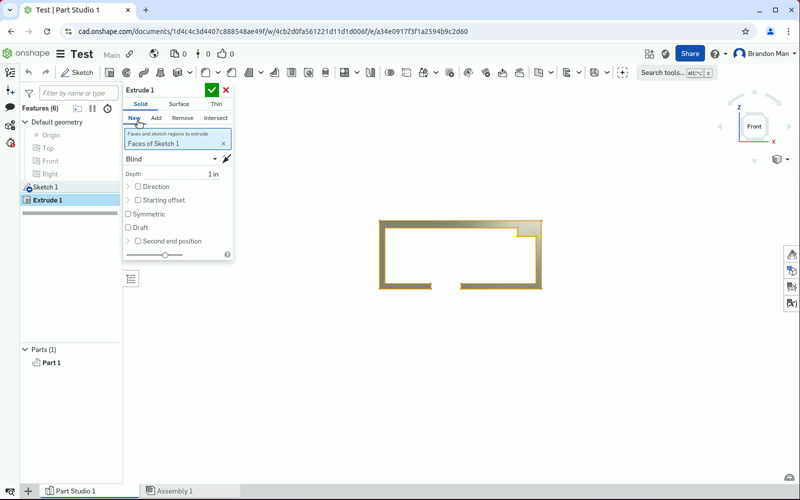
click(137, 120)
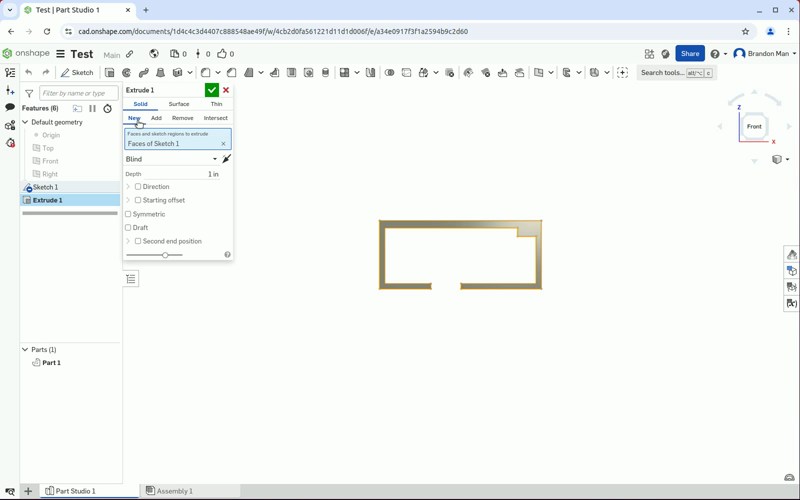
key(tab, 4)
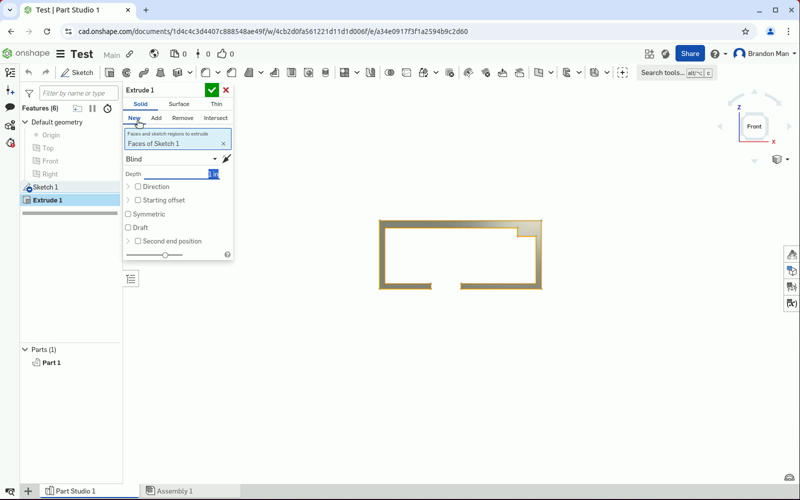
text(23.108)
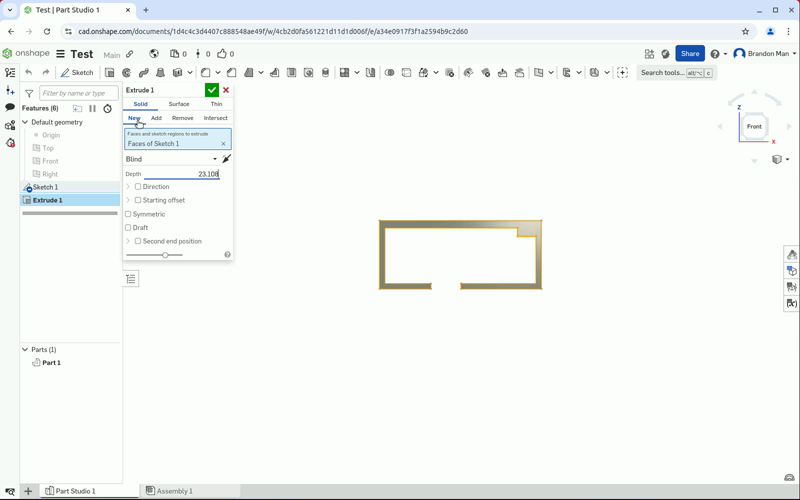
key(enter)
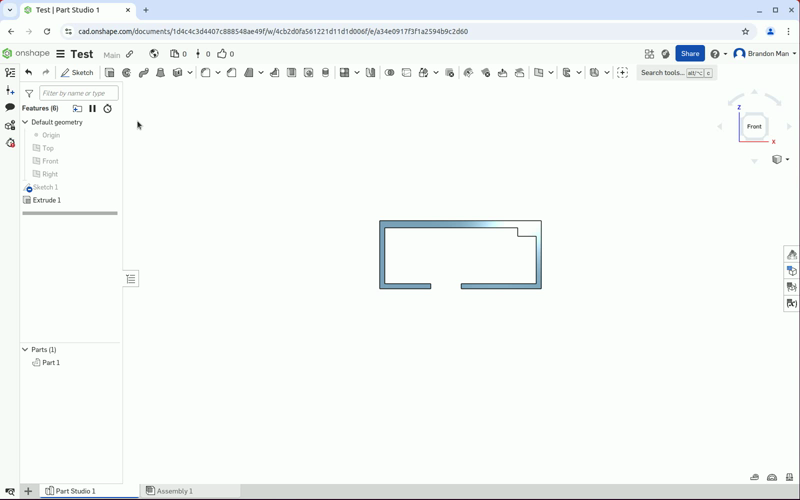
key(shift+h)
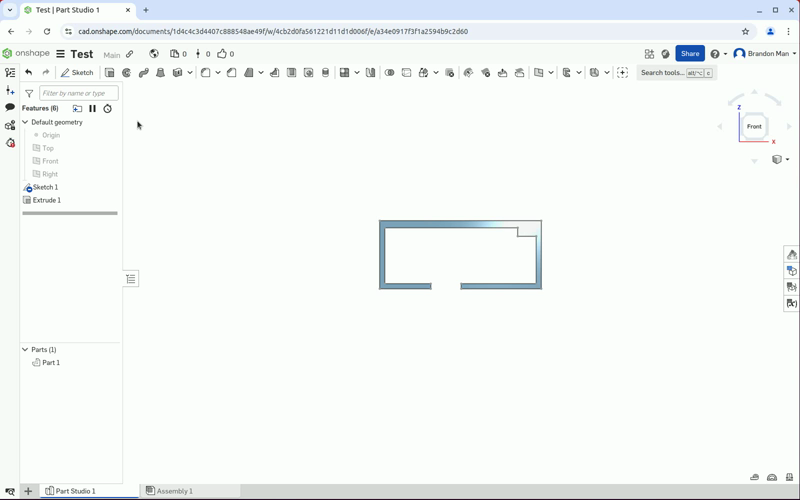
key(shift+h)
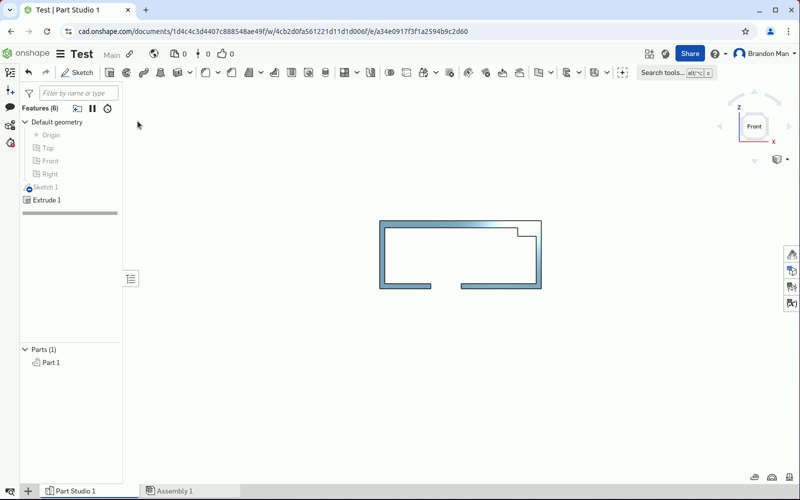
mouse_move(73, 189)
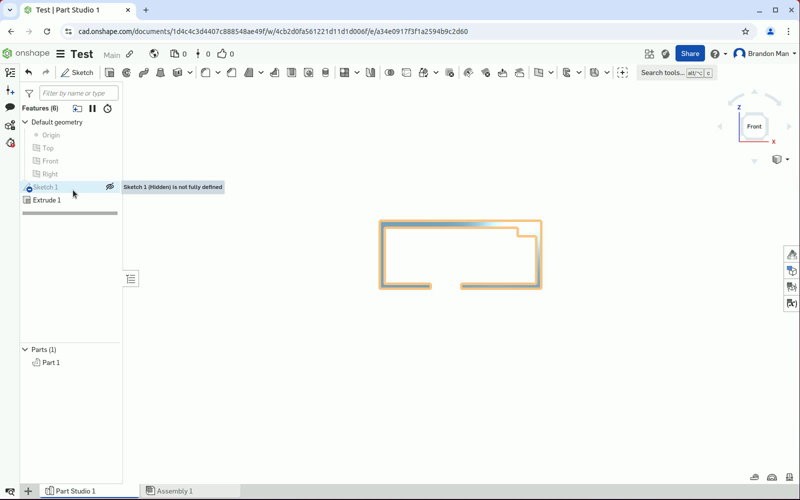
click(73, 189)
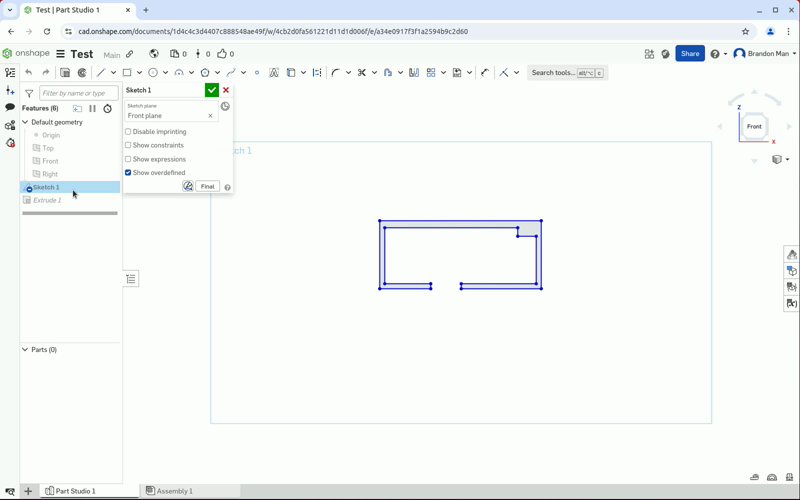
mouse_move(229, 92)
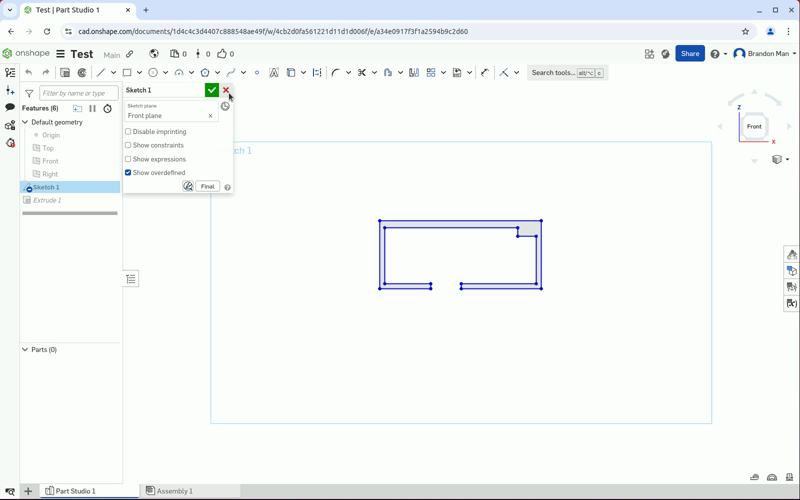
click(229, 92)
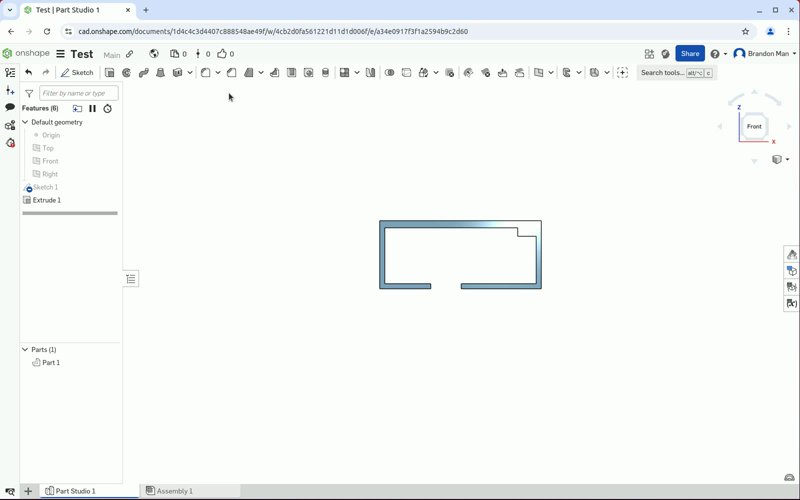
mouse_move(73, 352)
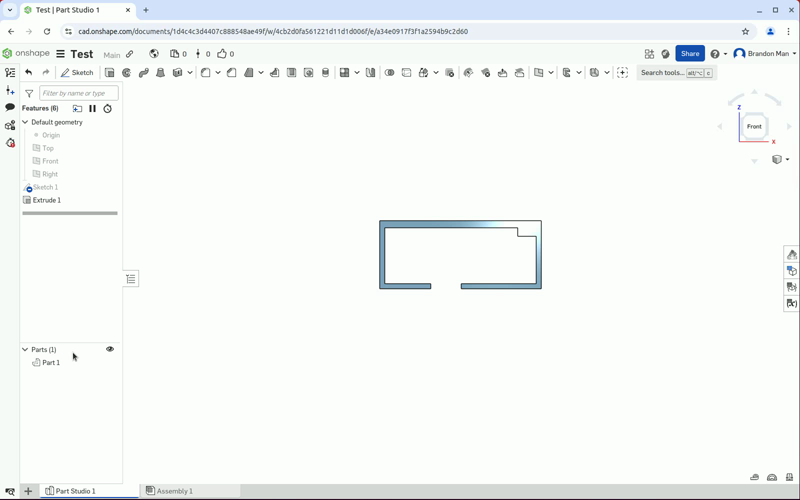
key(y)
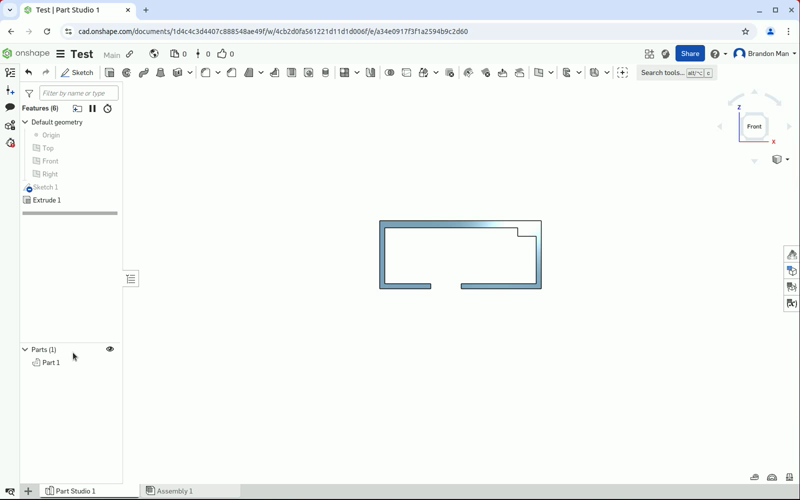
key(shift+p)
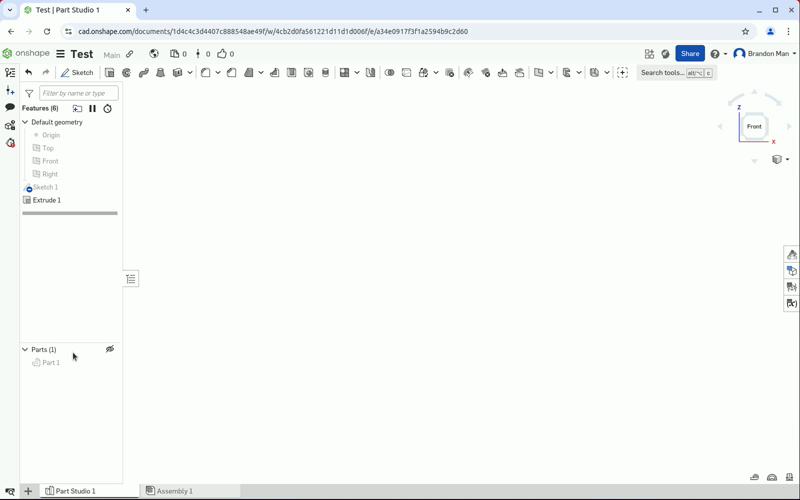
key(space)
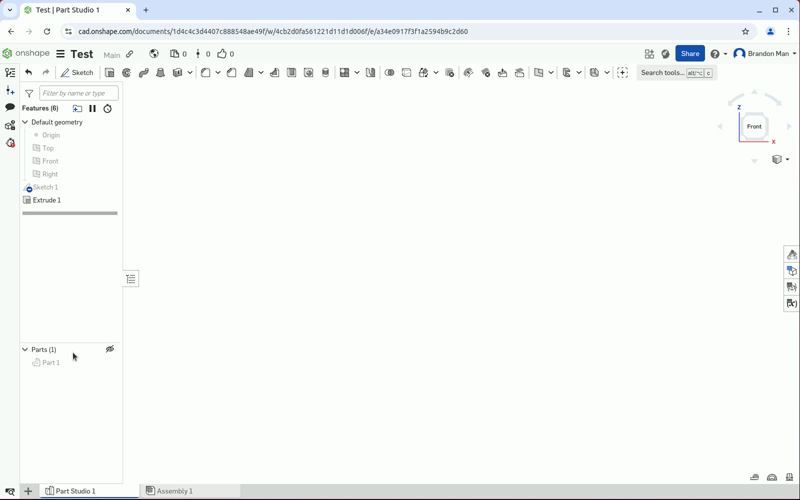
key_down(shift)
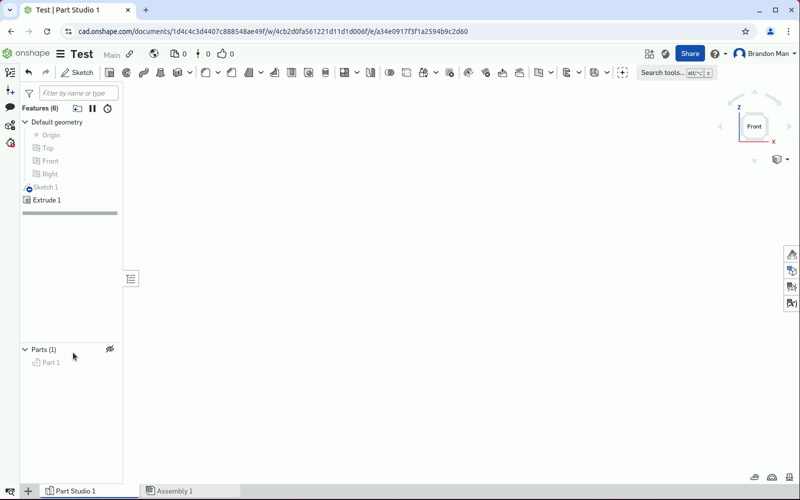
key(down)
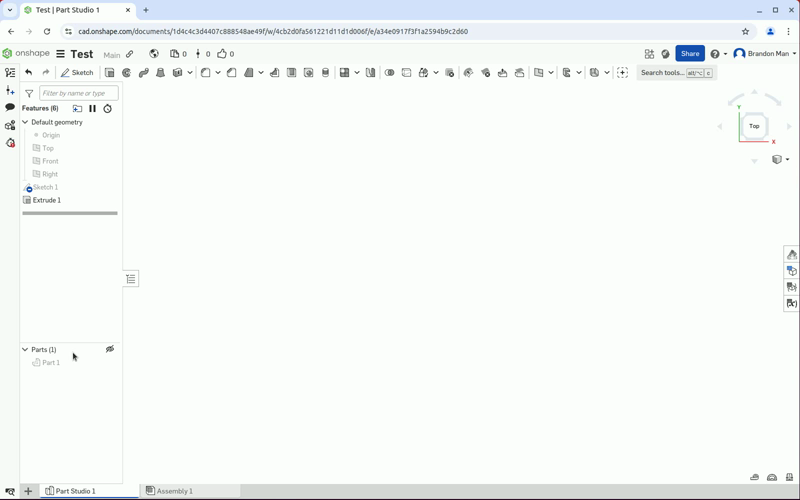
key_up(shift)
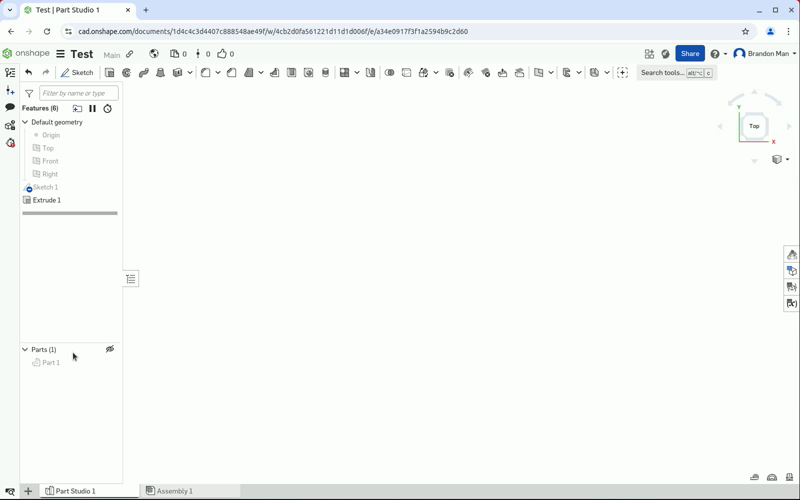
mouse_move(73, 352)
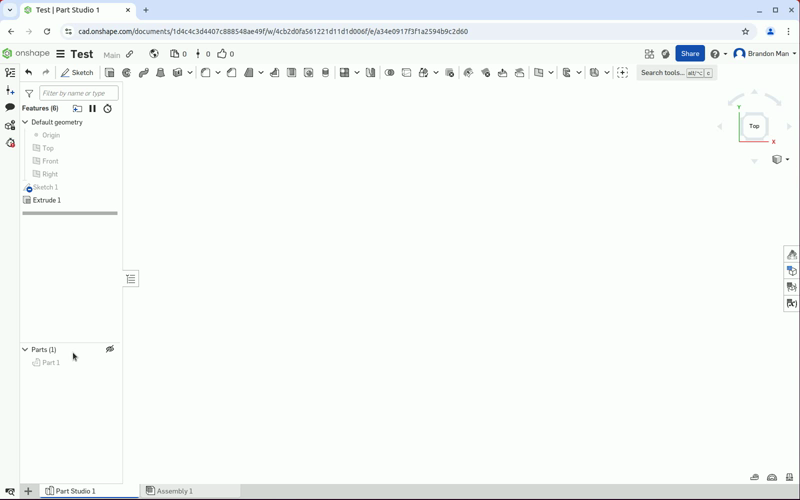
key(shift+y)
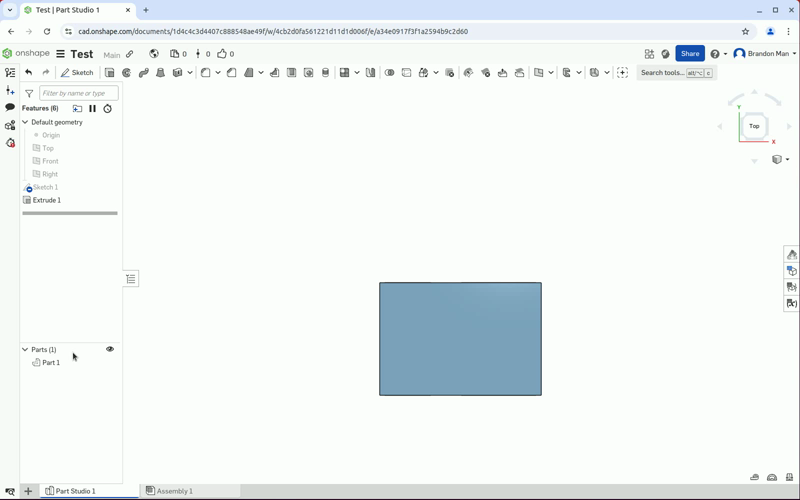
mouse_move(541, 75)
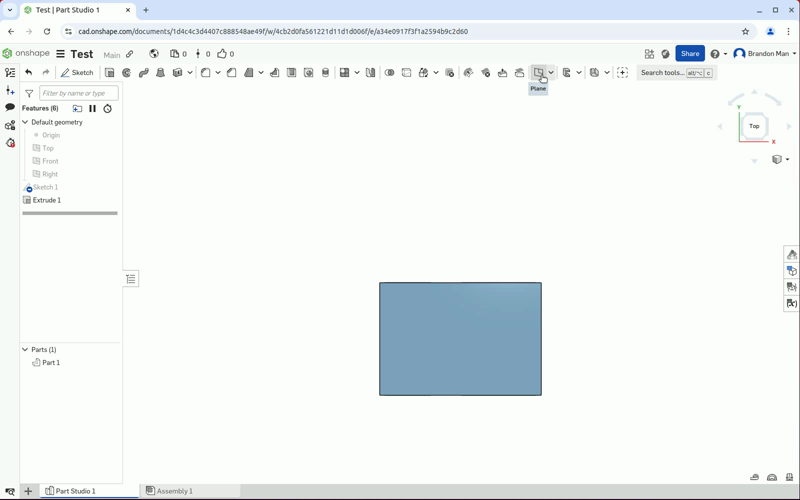
click(541, 75)
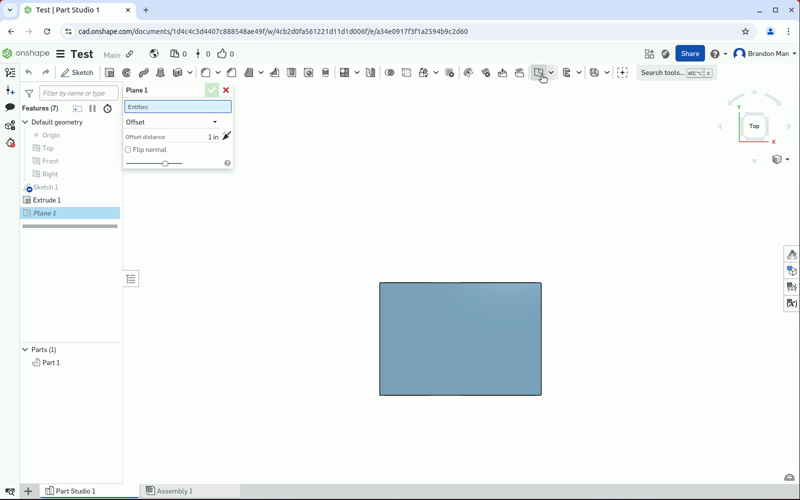
mouse_move(73, 150)
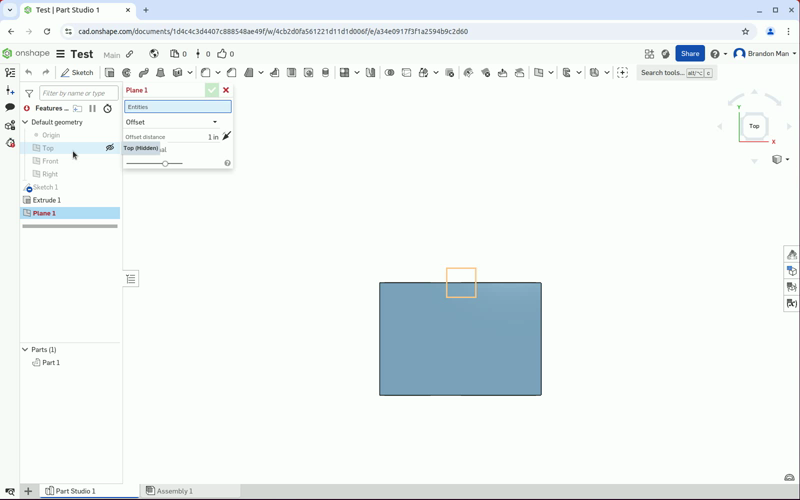
click(73, 150)
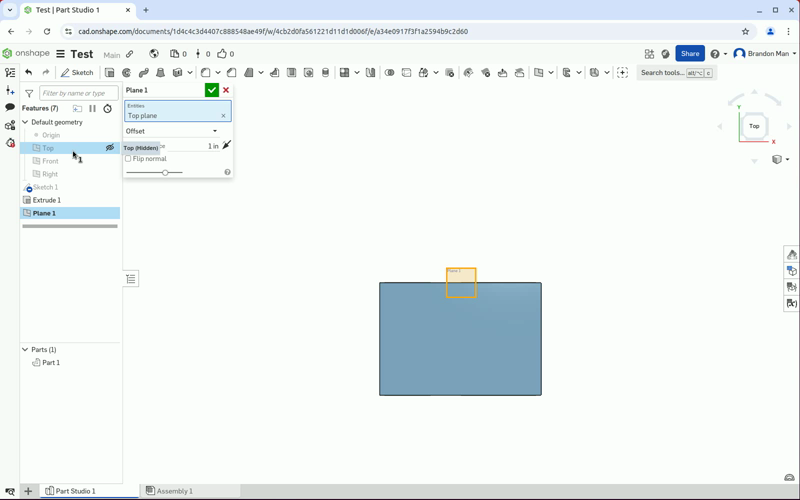
key(tab, 2)
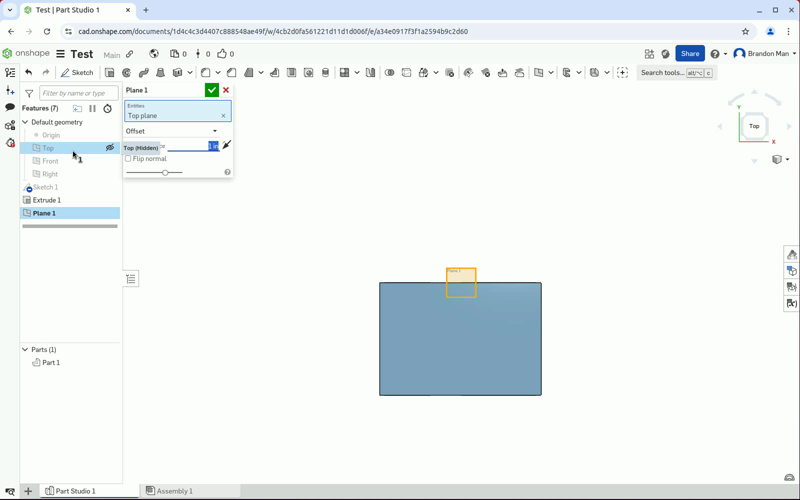
text(12.756)
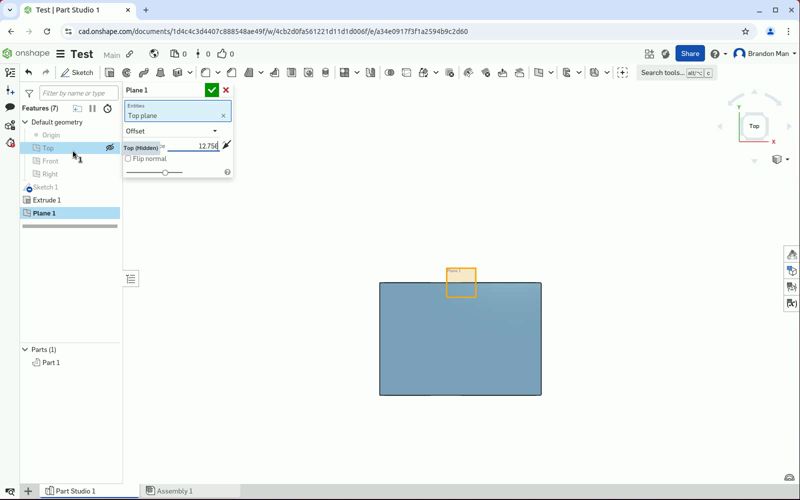
key(enter, 2)
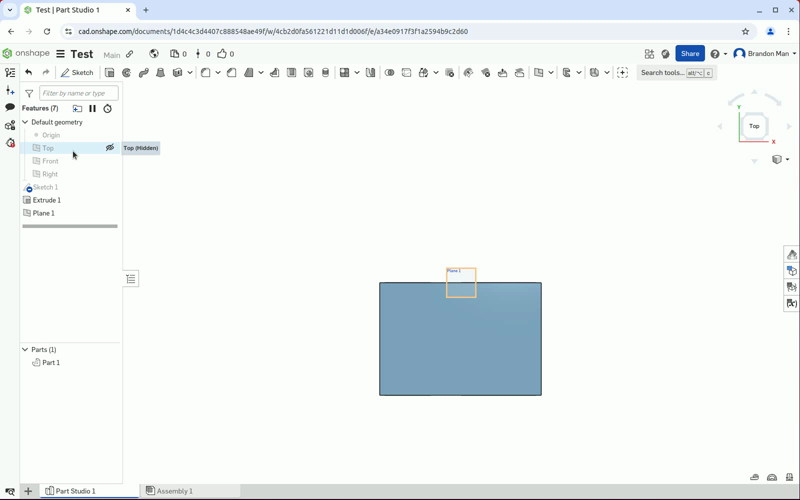
key(shift+s)
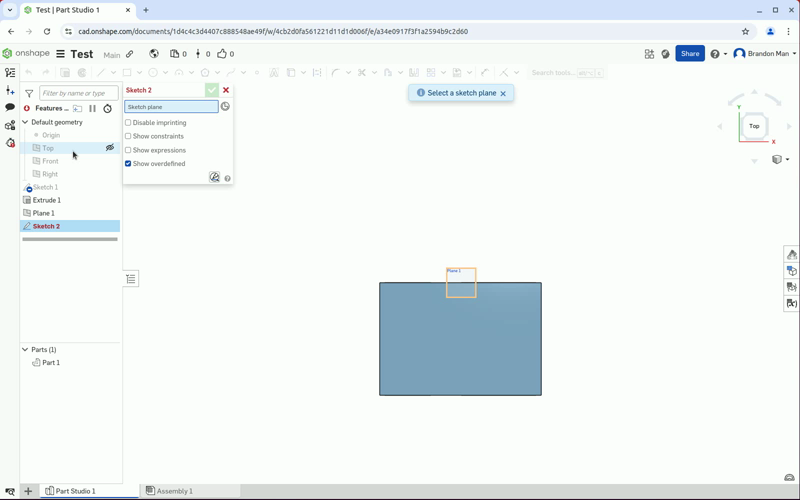
mouse_move(73, 215)
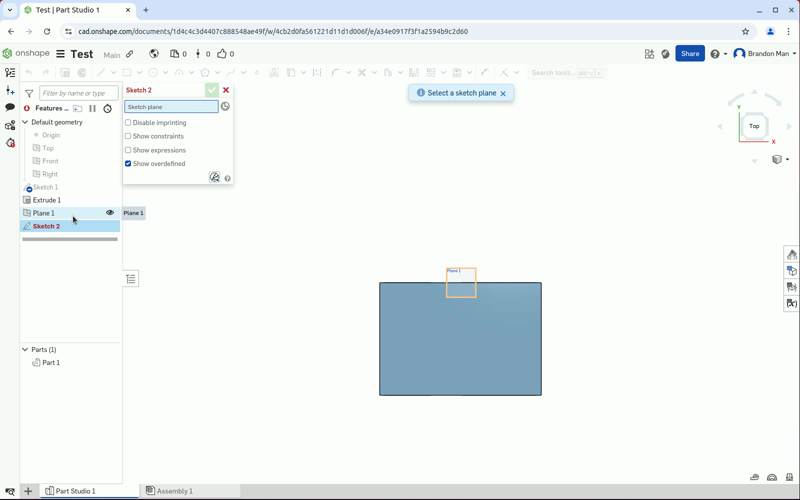
click(73, 215)
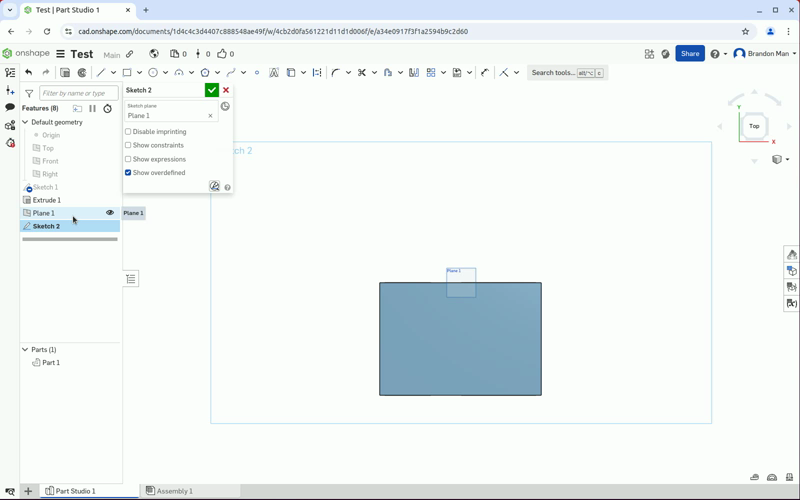
mouse_move(73, 352)
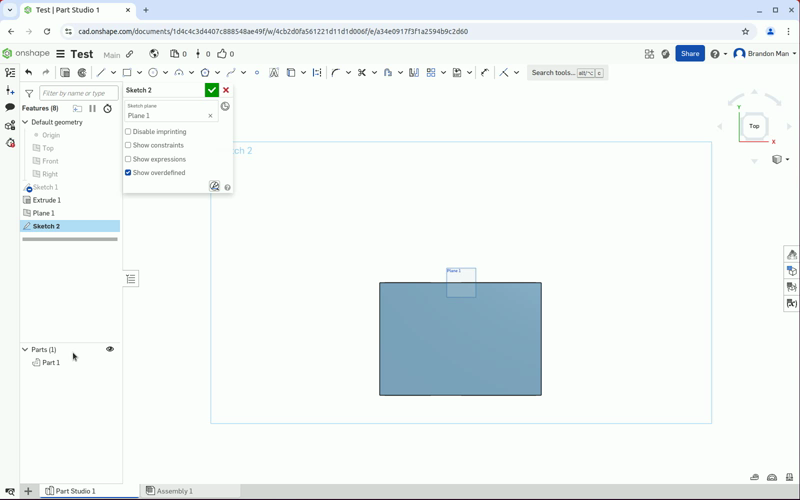
key(y)
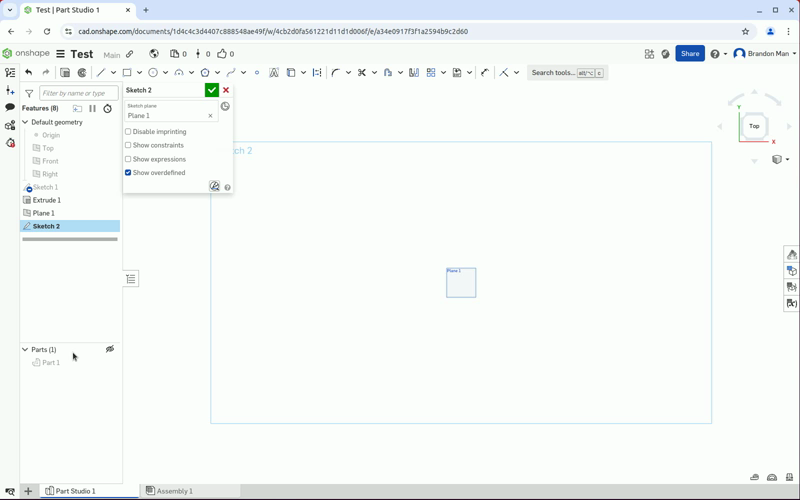
key(l)
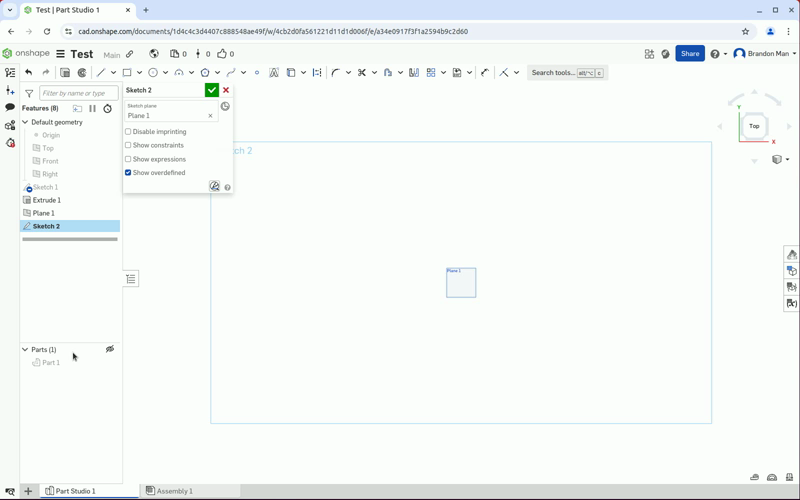
key_down(shift)
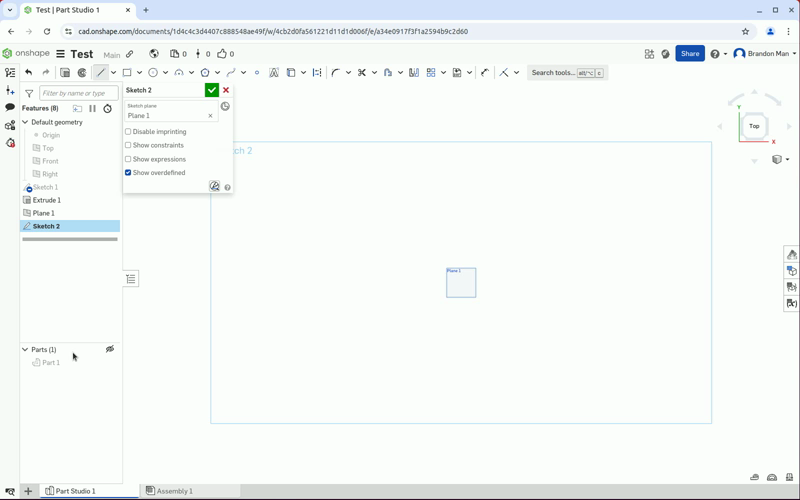
mouse_move(423, 359)
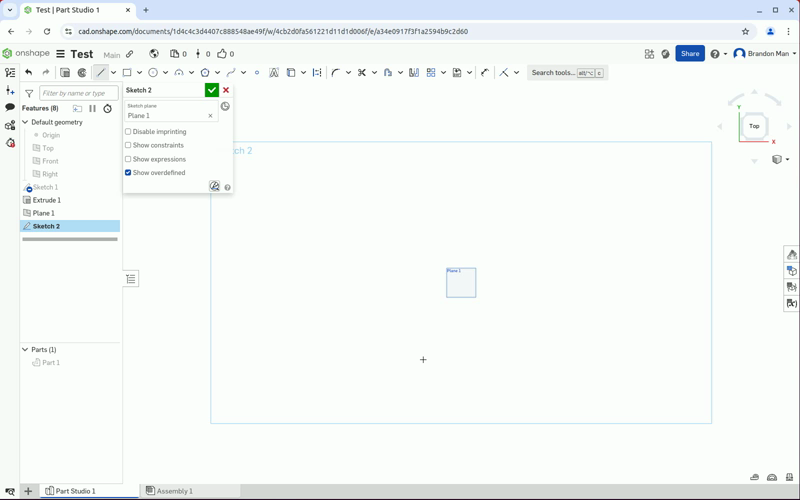
click(423, 359)
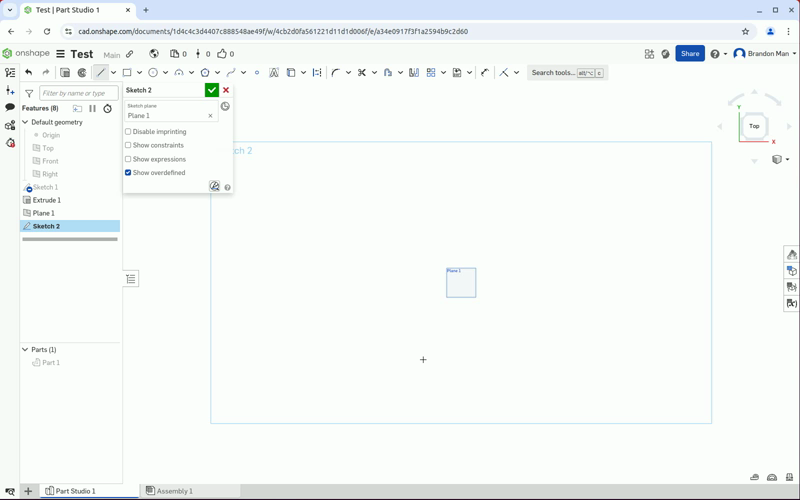
key_up(shift)
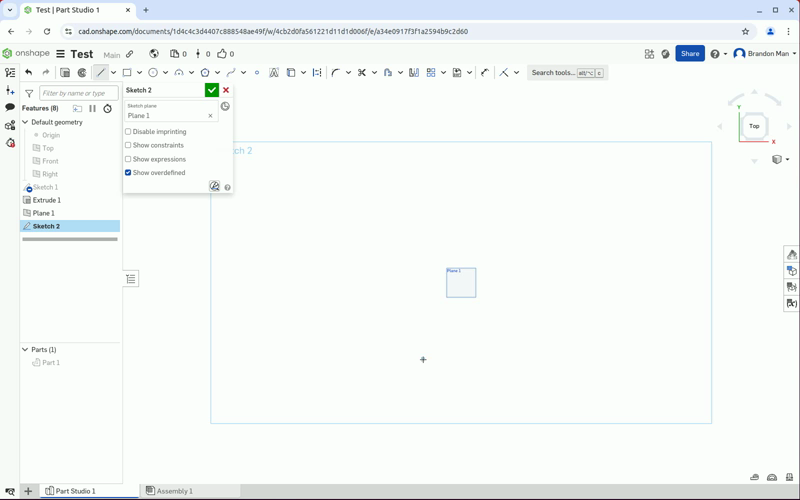
key_down(shift)
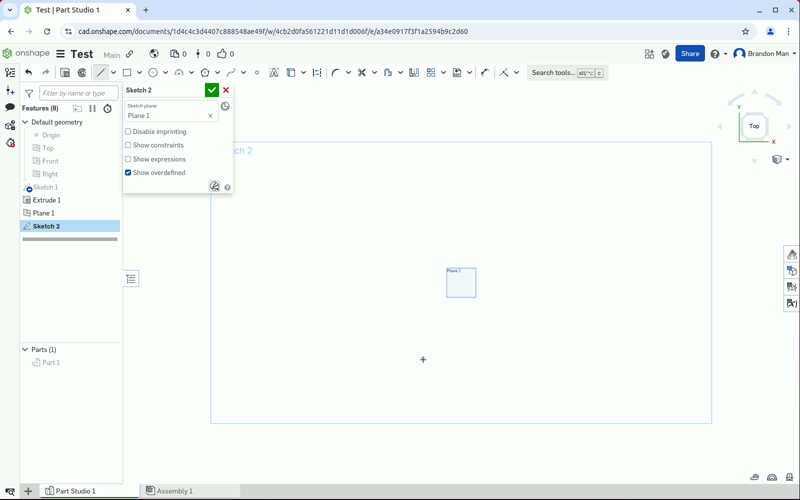
mouse_move(483, 359)
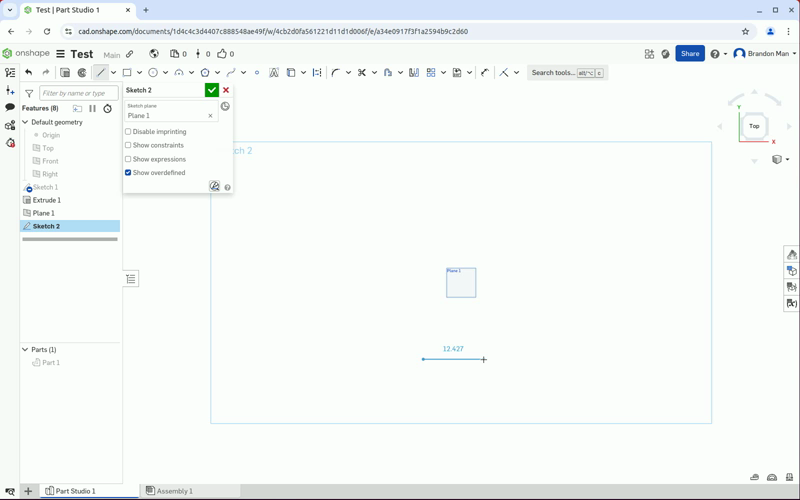
click(483, 359)
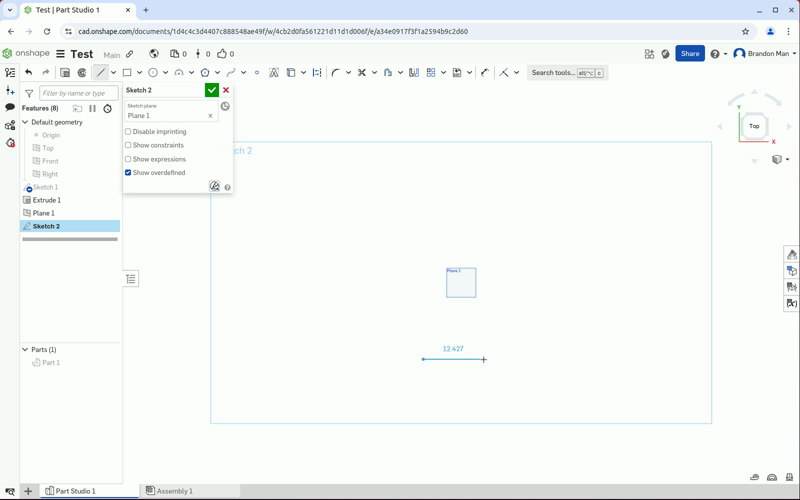
key_up(shift)
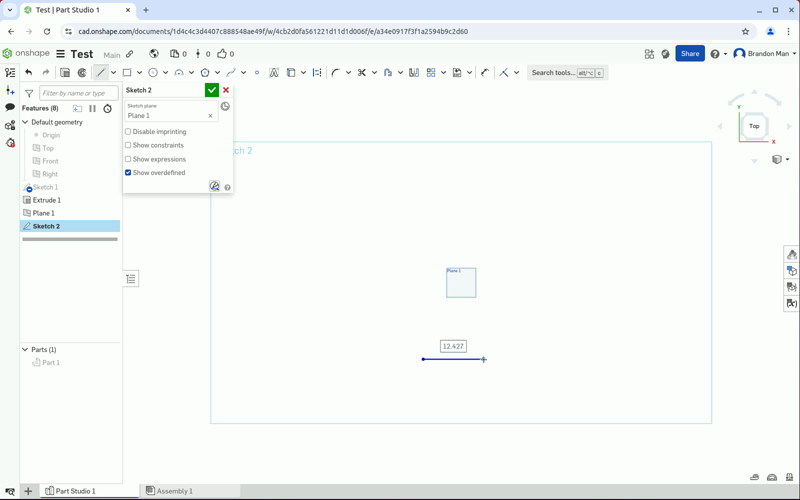
key_down(shift)
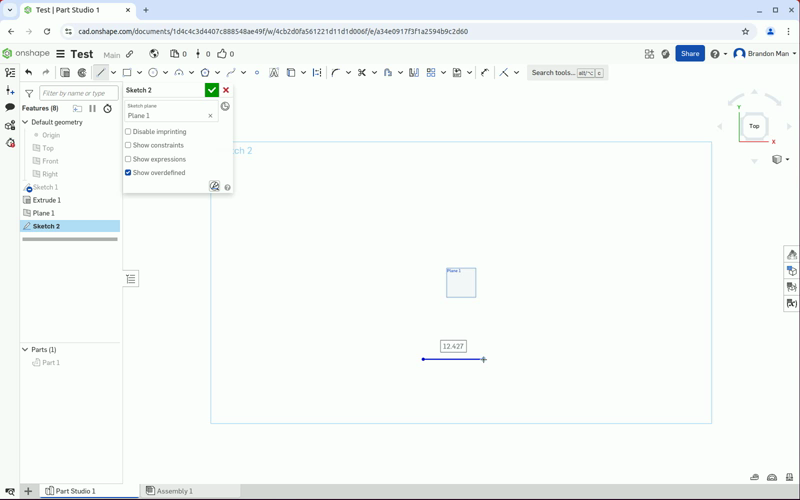
mouse_move(513, 359)
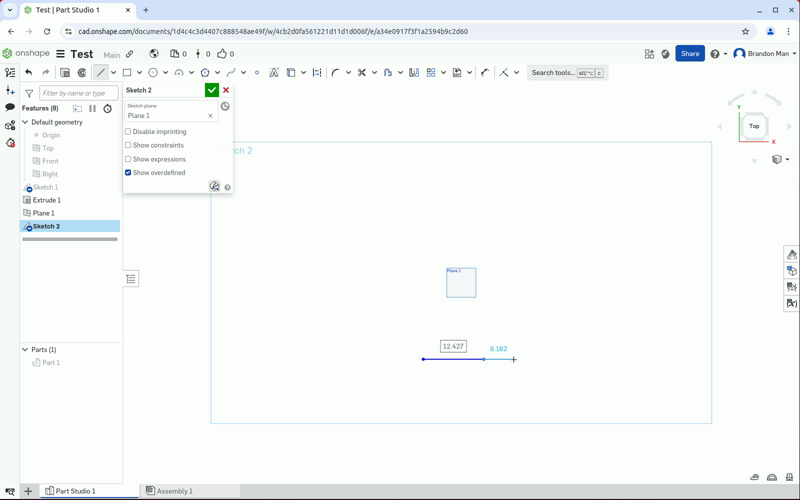
mouse_move(483, 327)
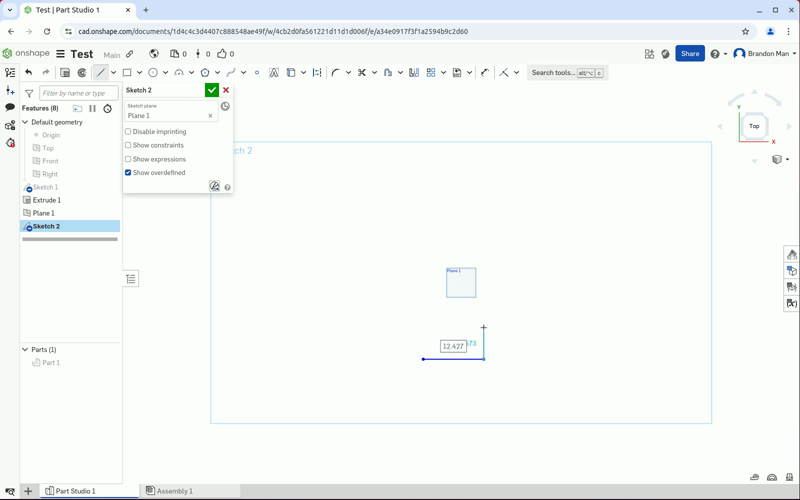
click(483, 327)
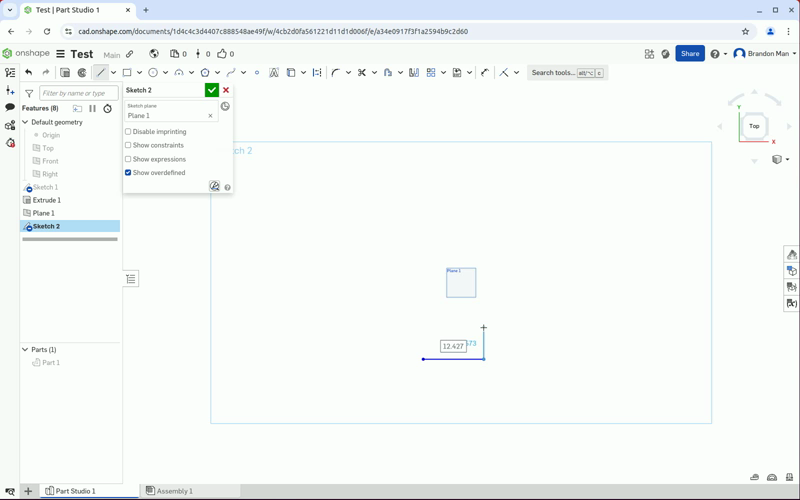
key_up(shift)
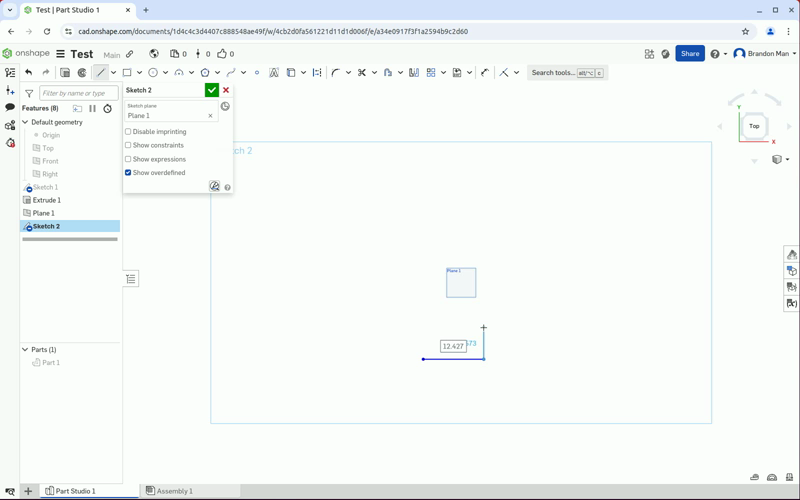
key_down(shift)
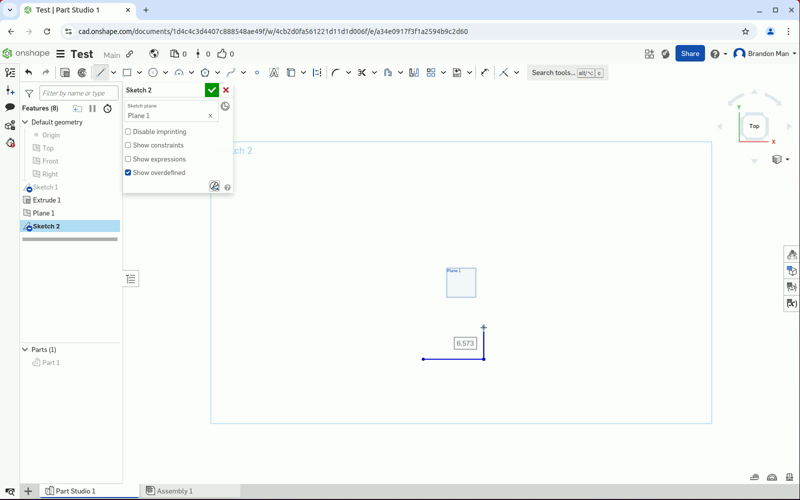
mouse_move(423, 327)
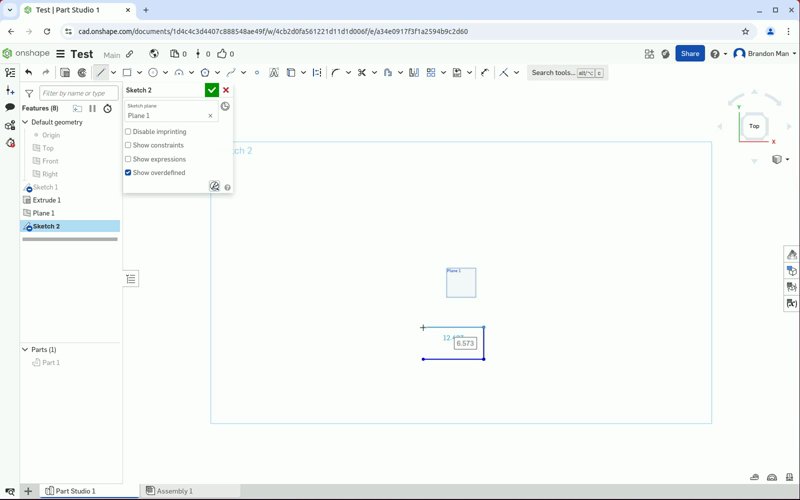
click(423, 327)
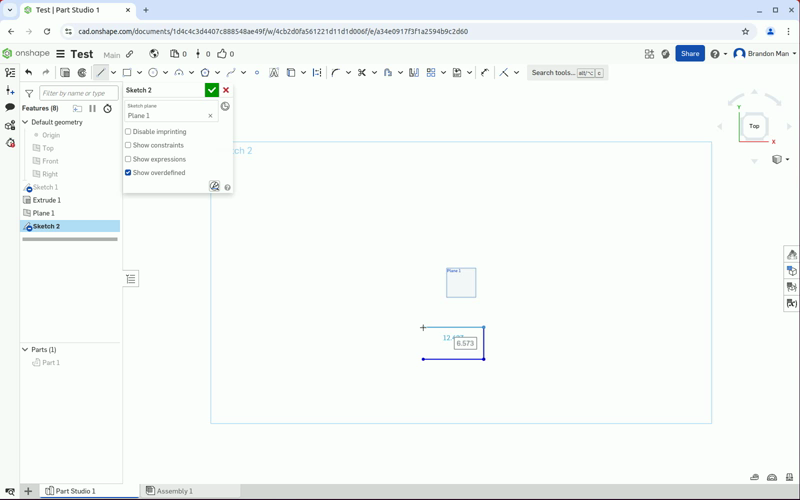
key_up(shift)
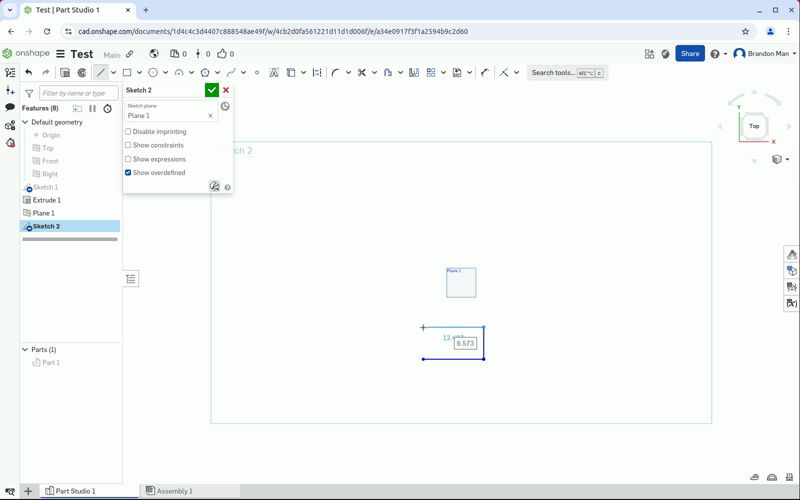
mouse_move(453, 327)
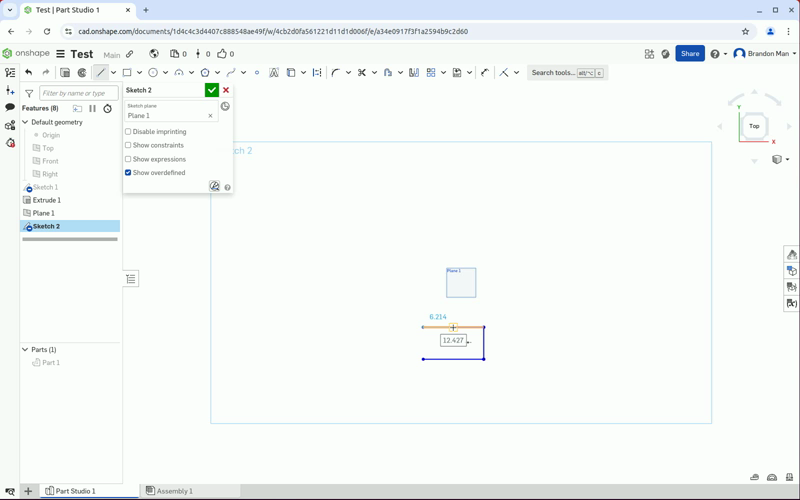
key_down(shift)
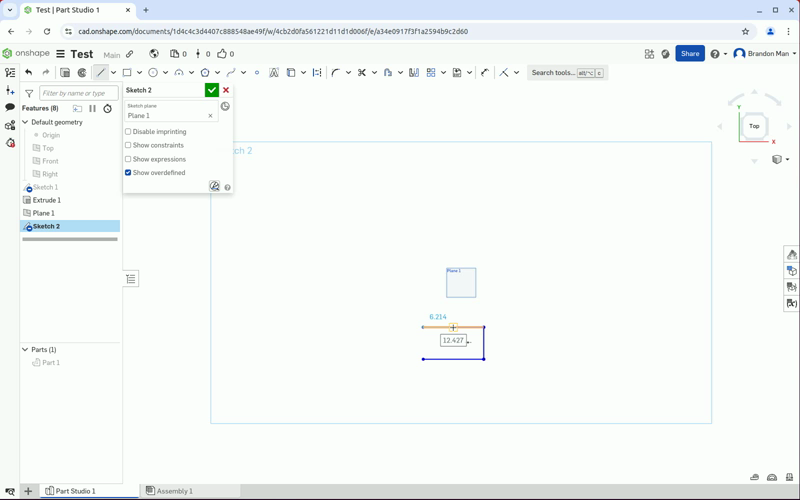
mouse_move(423, 359)
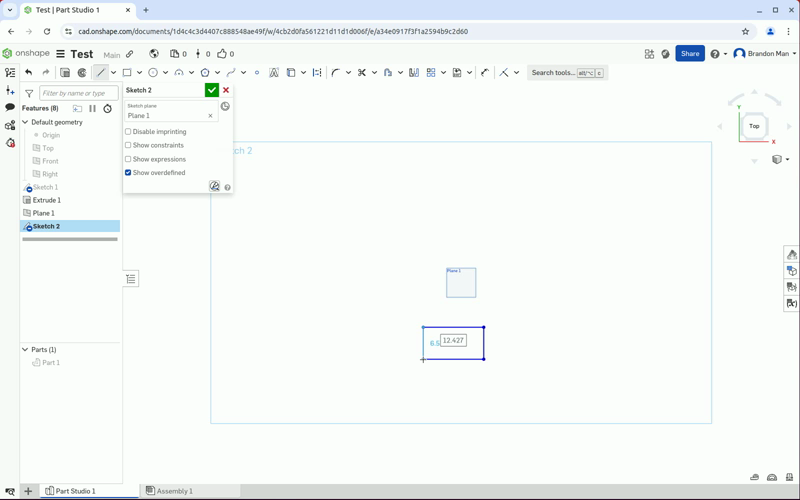
key_up(shift)
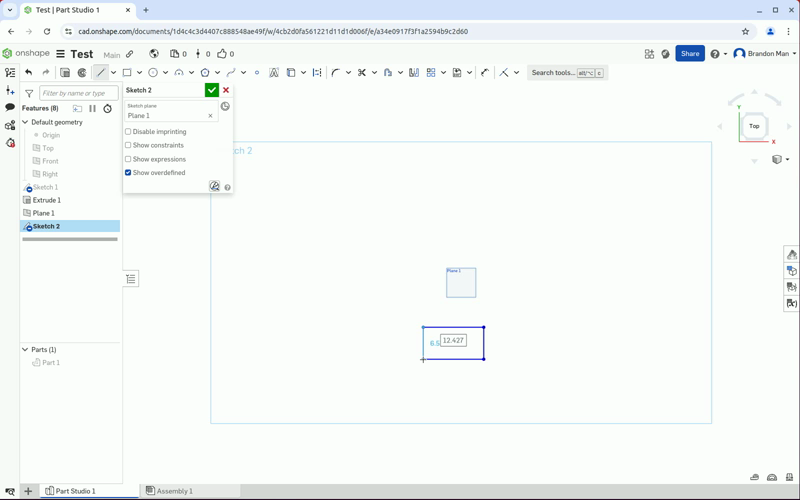
click(423, 359)
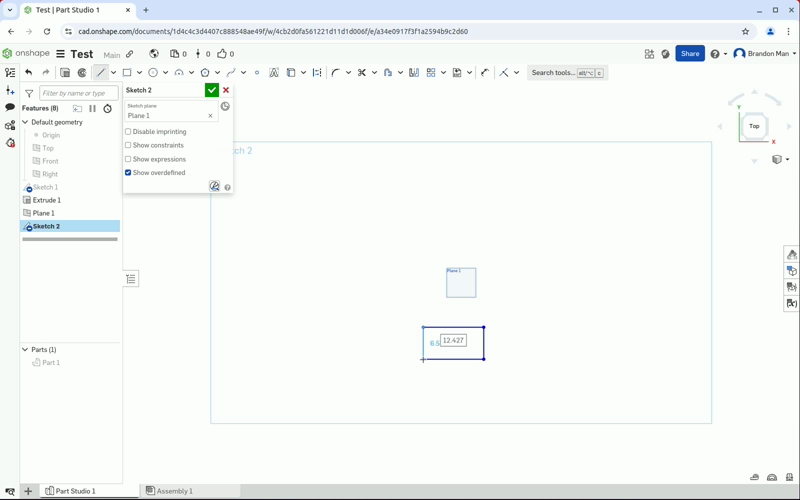
key(esc)
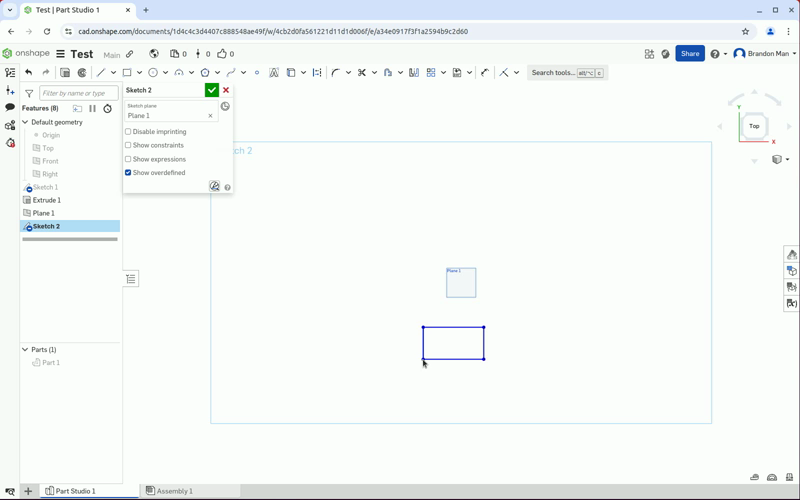
mouse_move(470, 355)
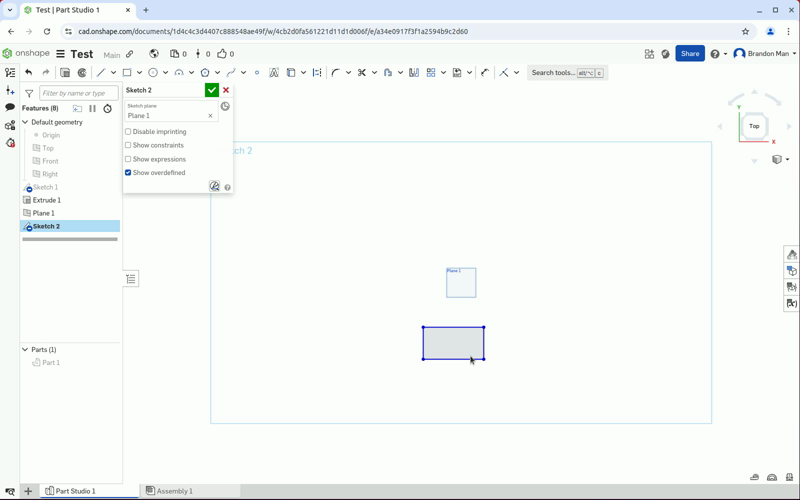
click(470, 355)
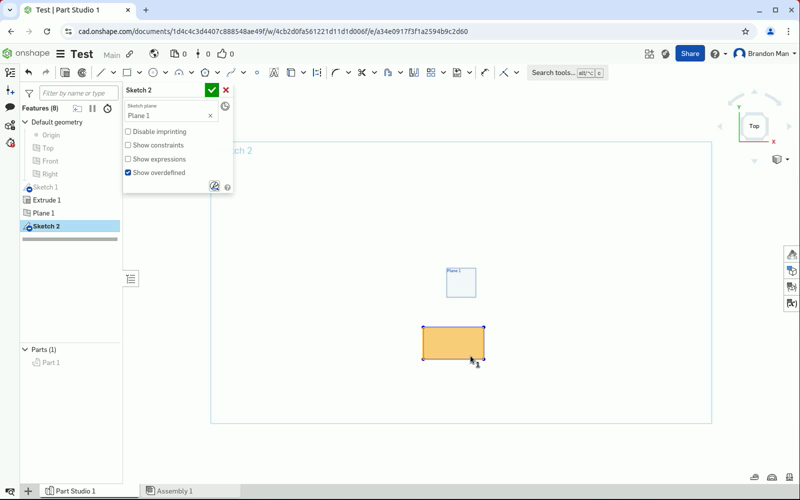
mouse_move(73, 352)
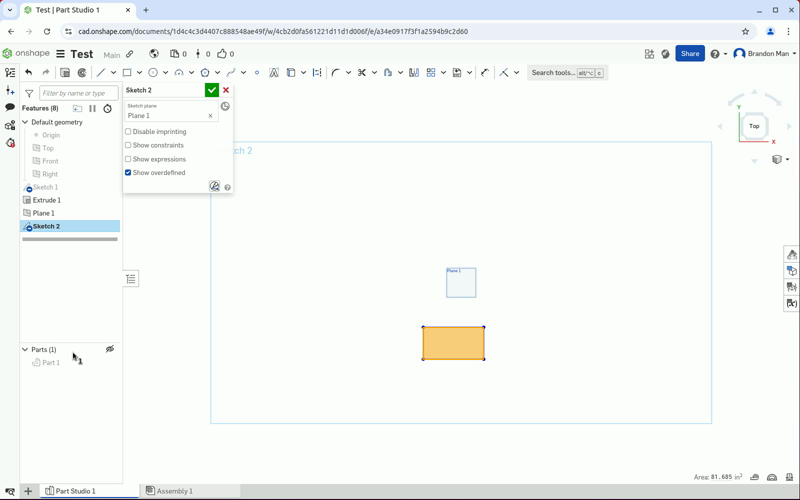
key(shift+y)
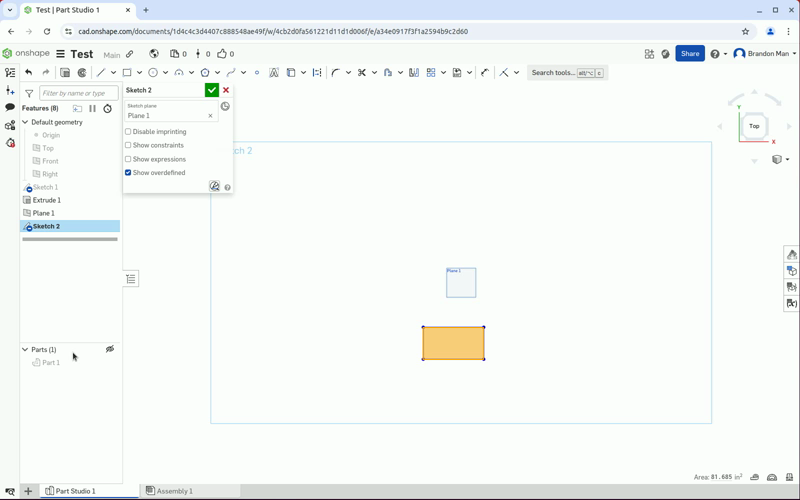
key(shift+e)
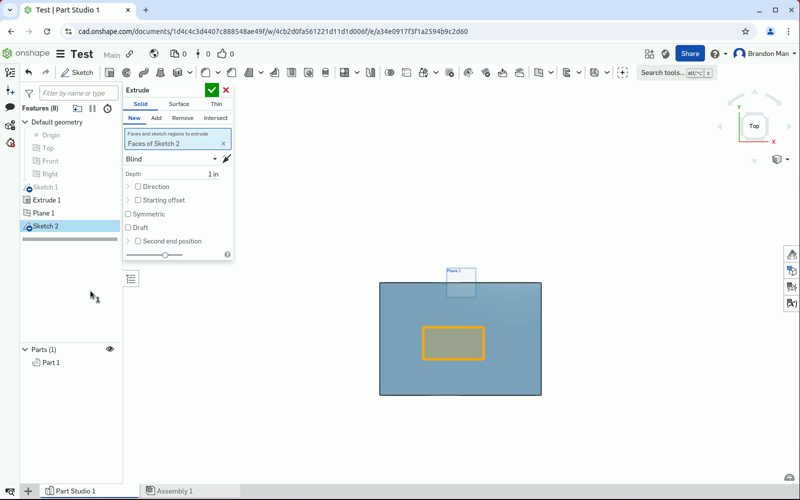
mouse_move(143, 106)
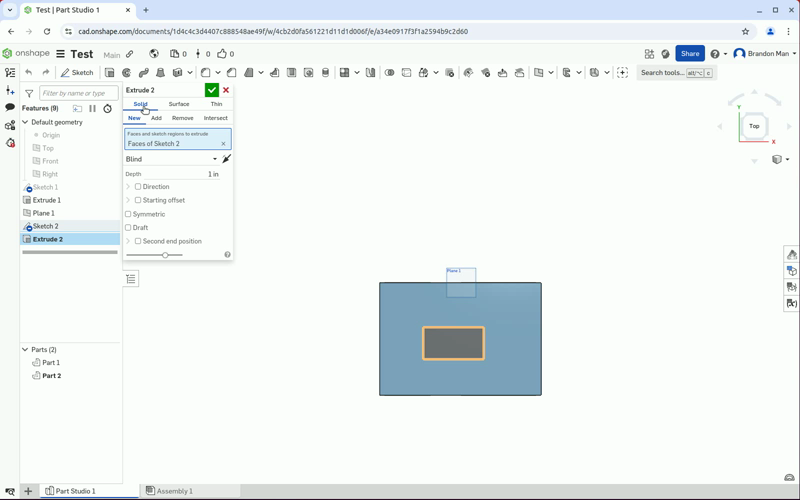
click(143, 106)
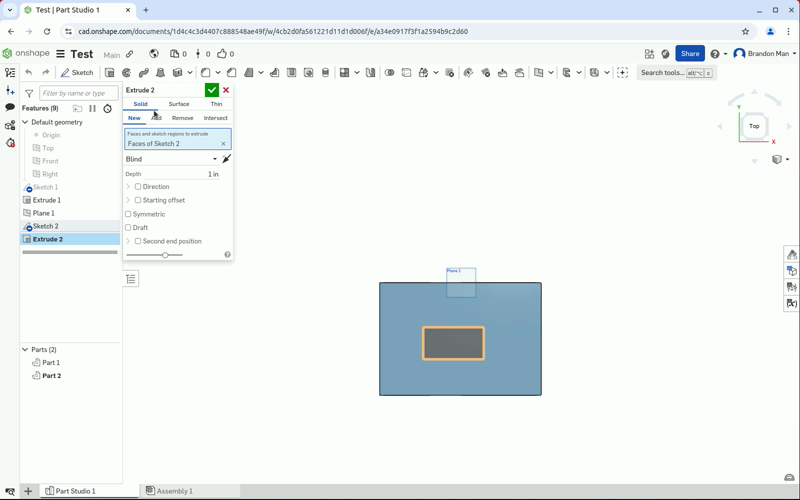
mouse_move(186, 120)
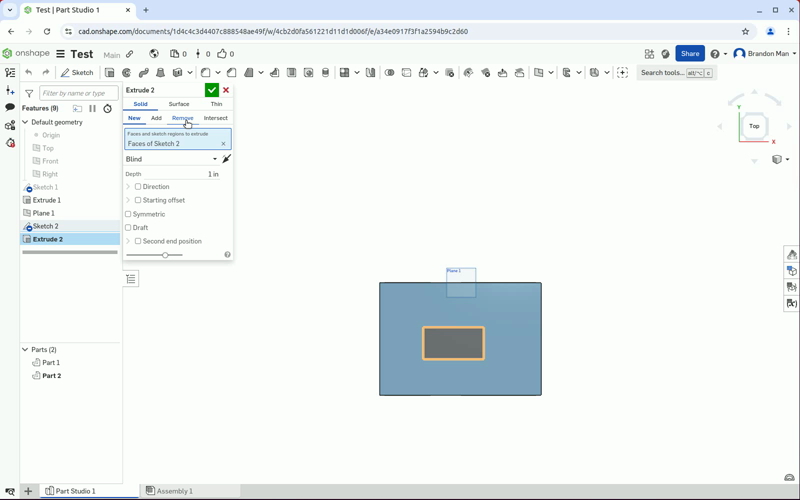
click(186, 120)
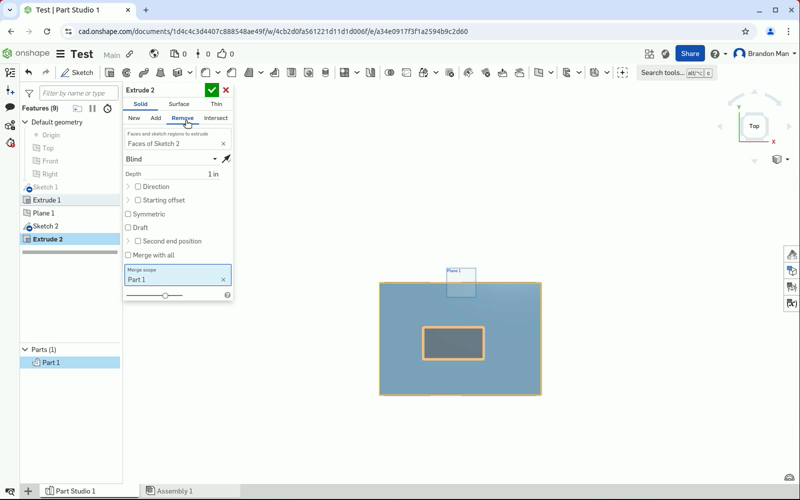
key(tab, 4)
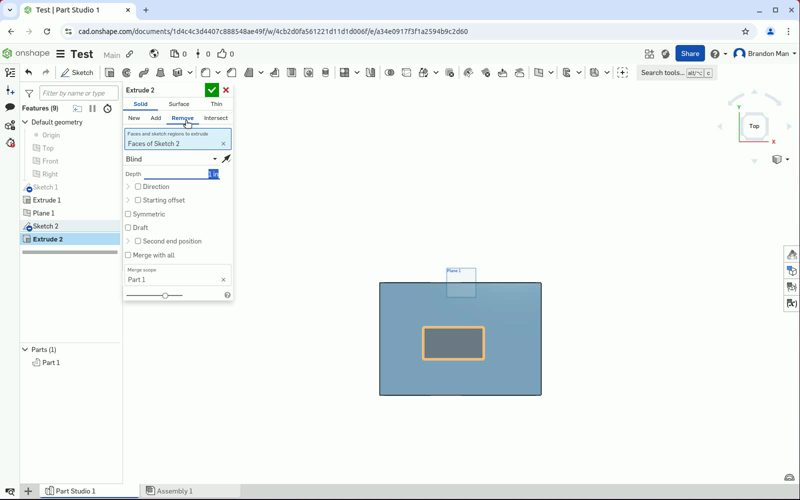
text(1.926)
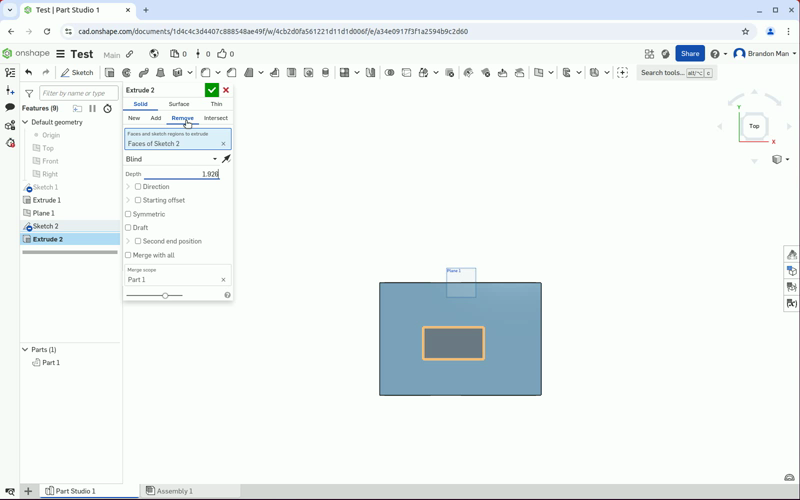
key(tab, 6)
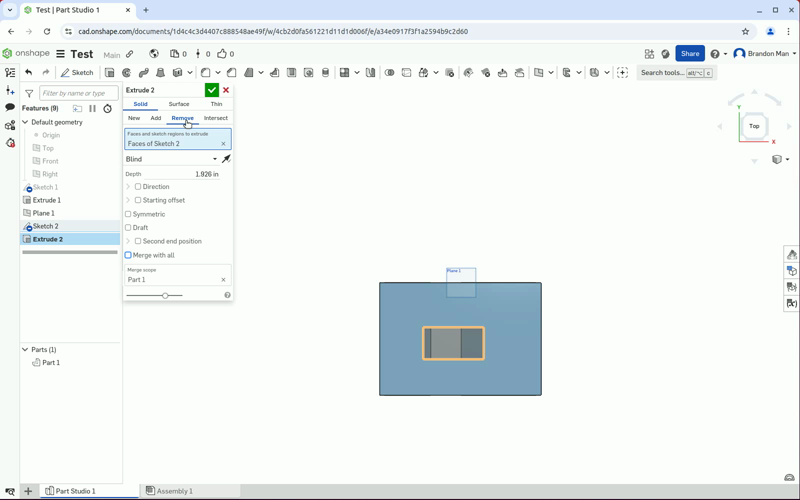
key(space)
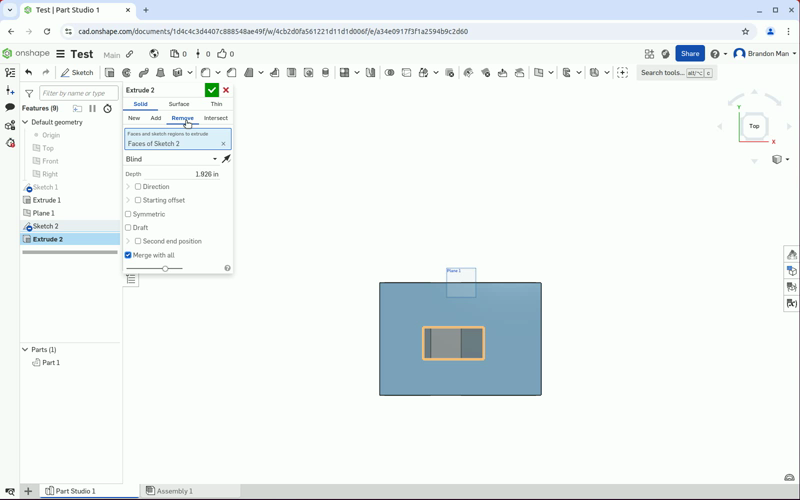
key(enter)
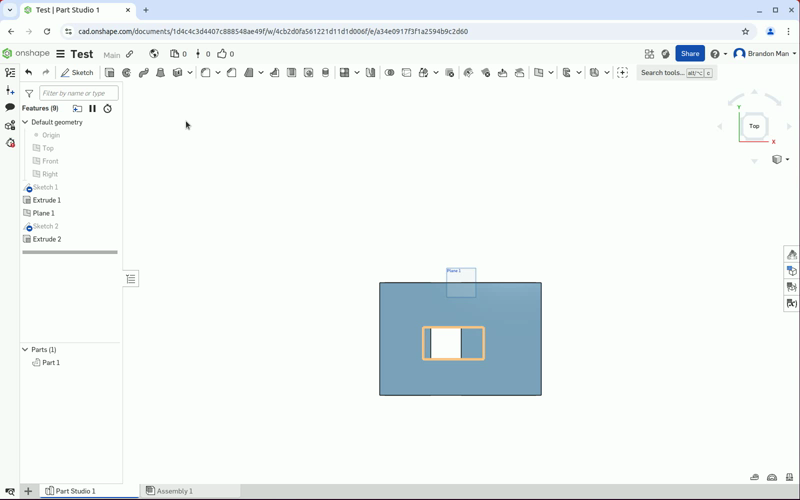
key(shift+h)
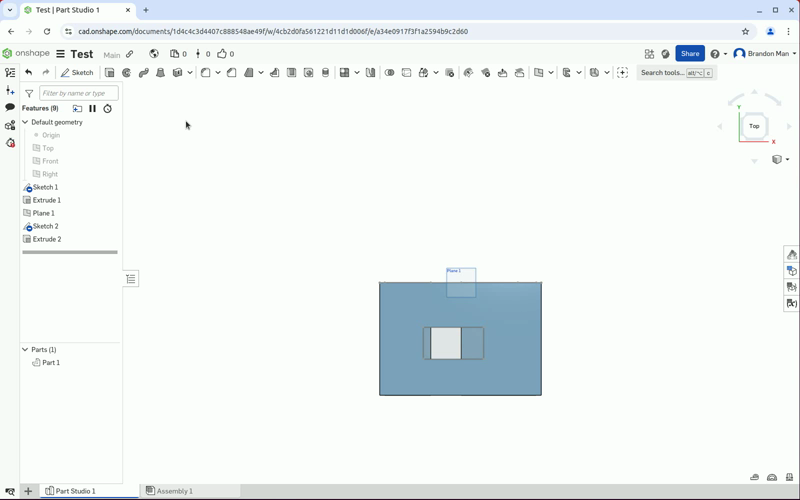
key(shift+h)
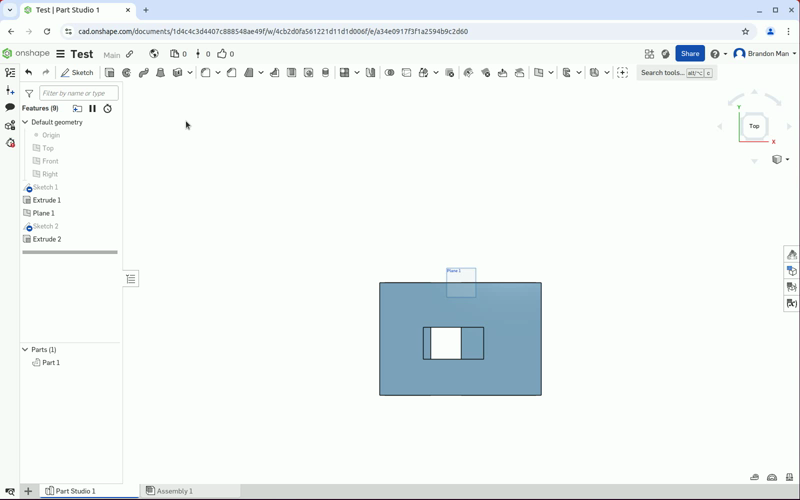
mouse_move(73, 189)
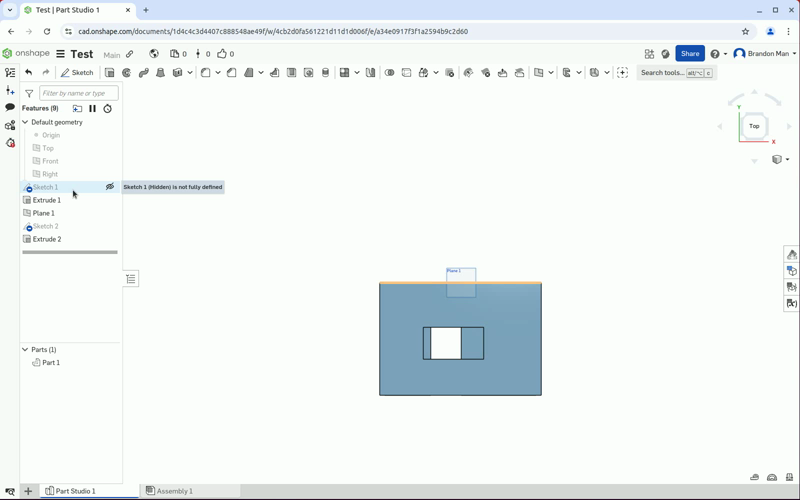
click(73, 189)
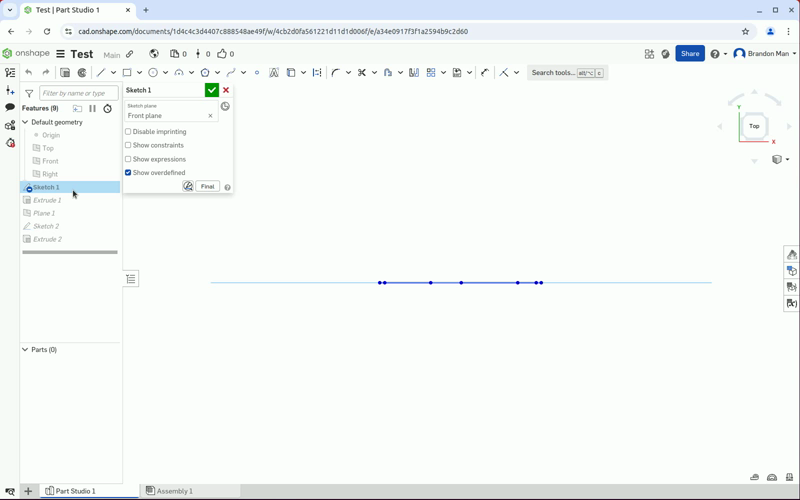
mouse_move(229, 92)
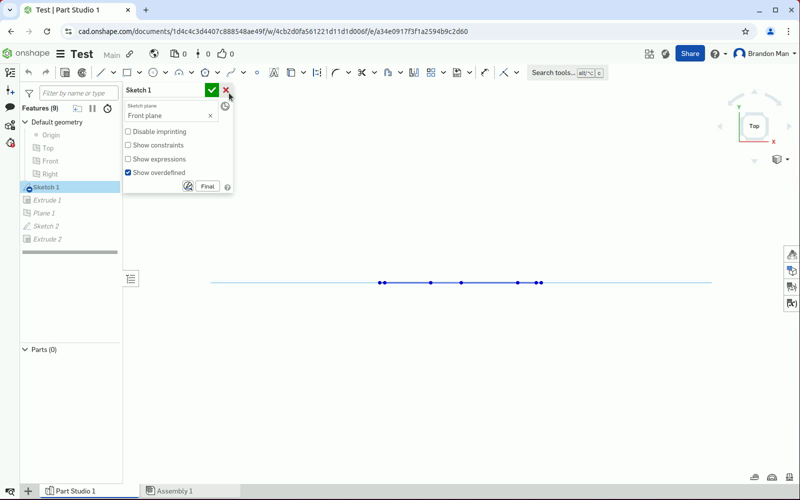
click(229, 92)
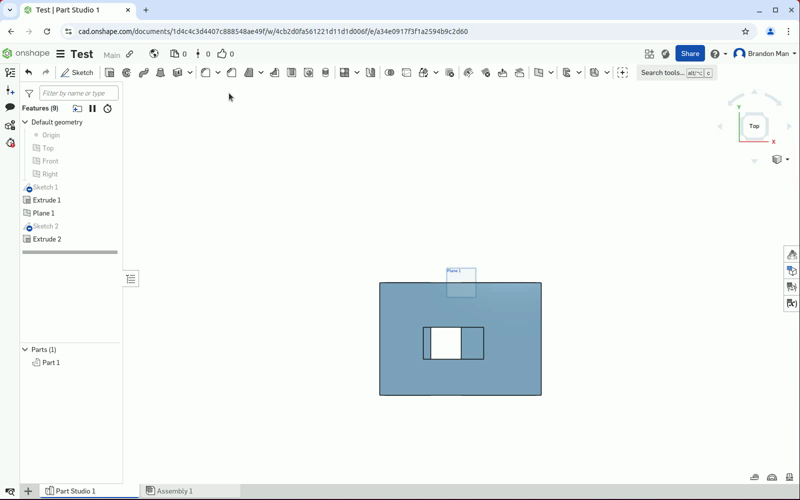
mouse_move(73, 352)
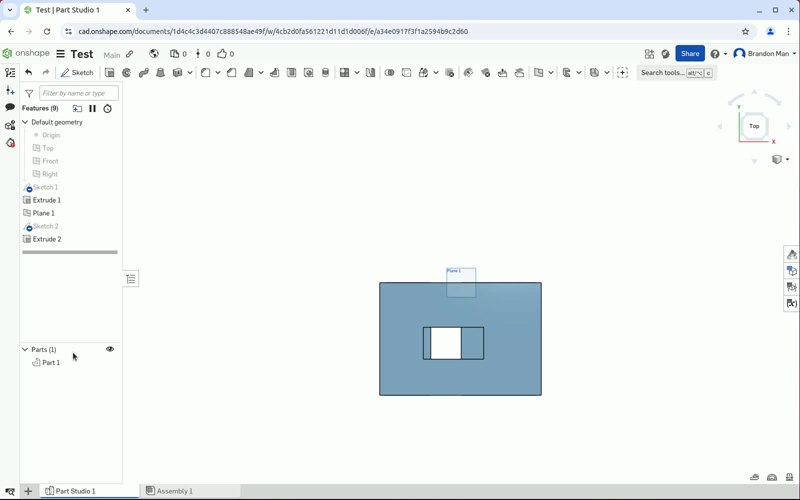
key(y)
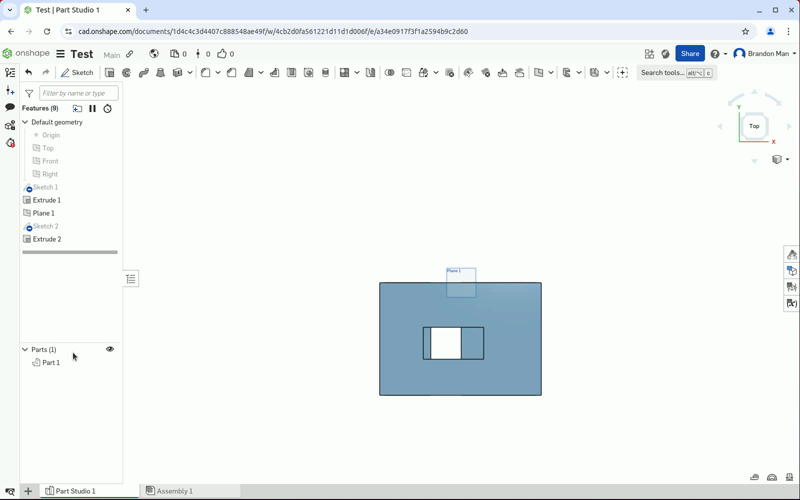
key(shift+p)
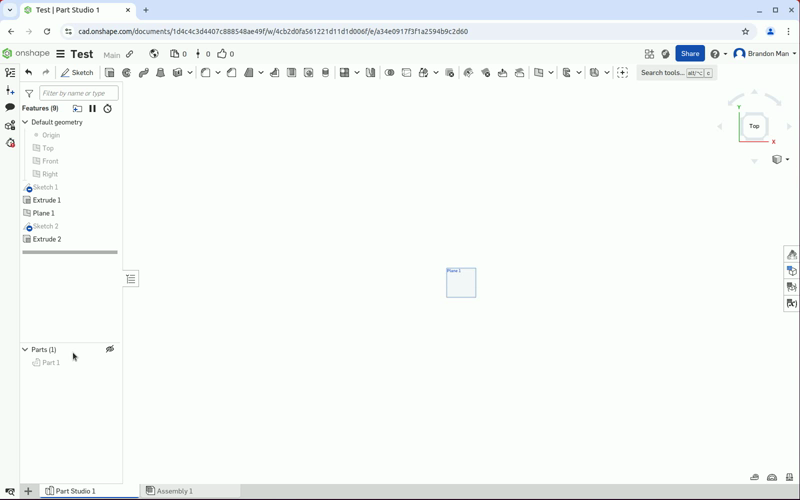
key(space)
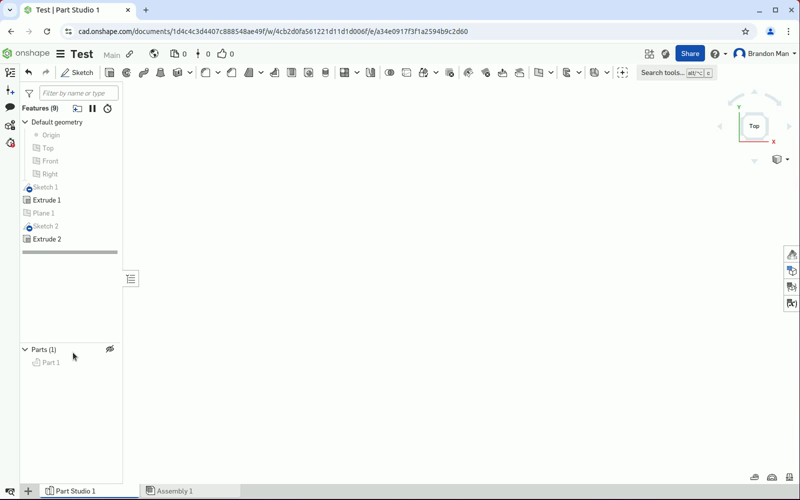
key_down(shift)
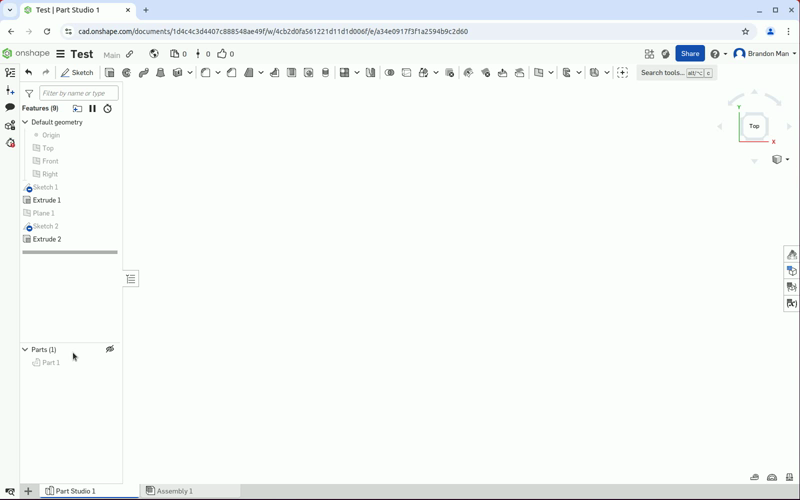
key(up)
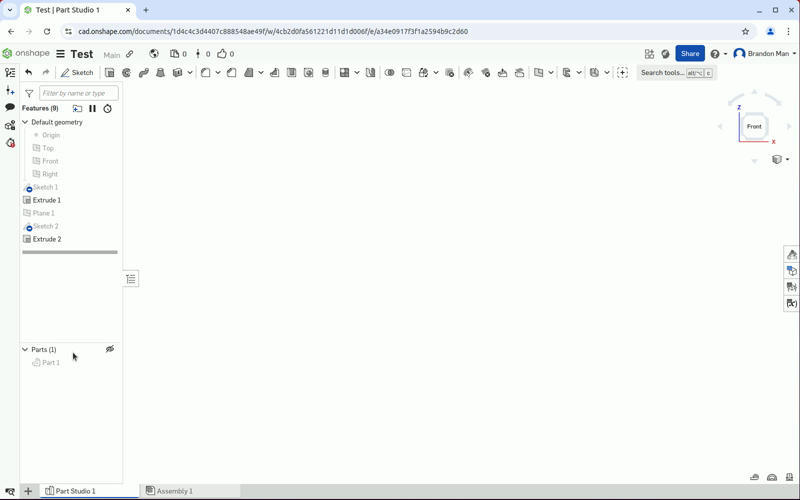
key_up(shift)
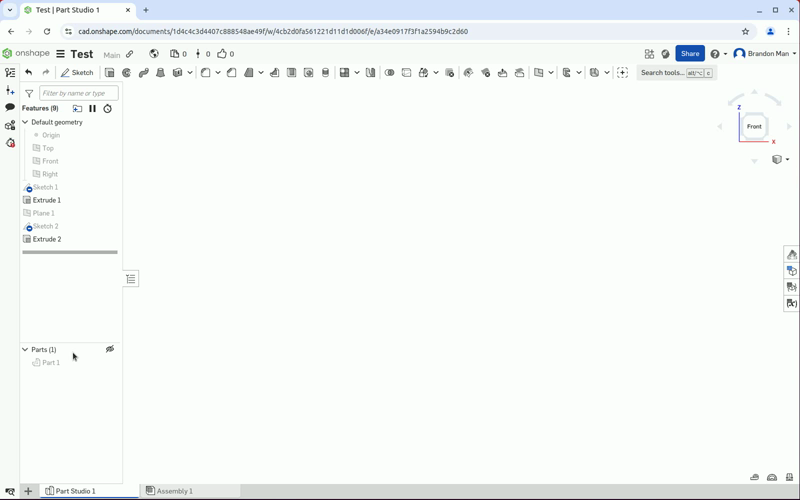
key(space)
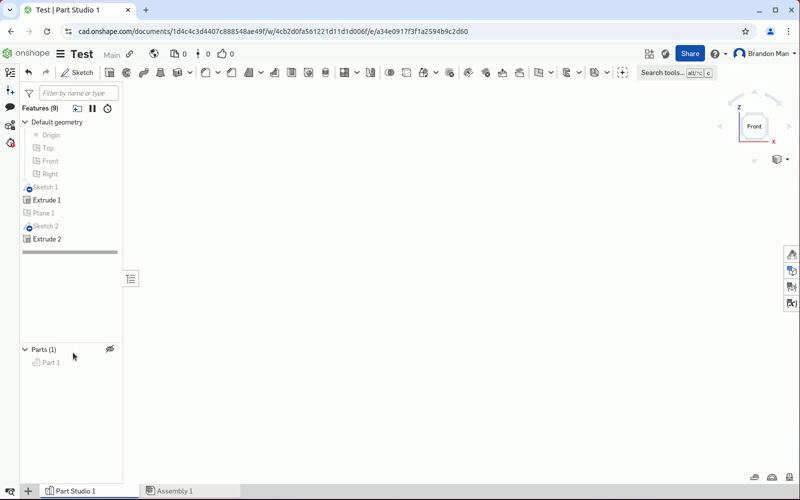
key_down(shift)
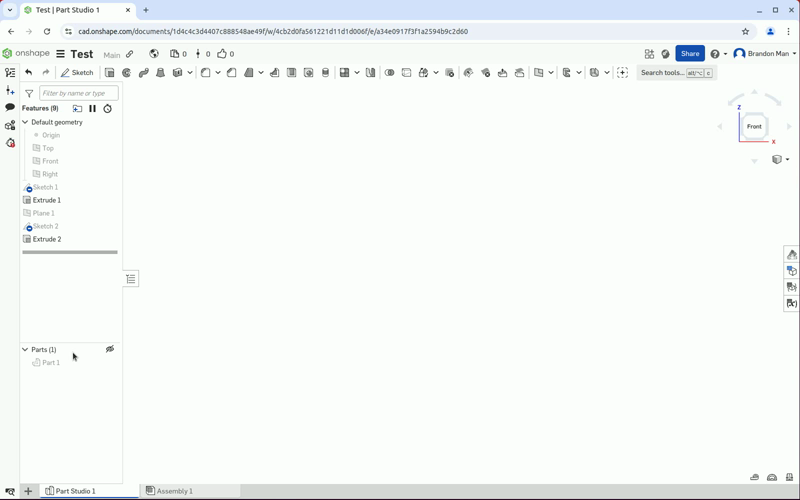
key(left)
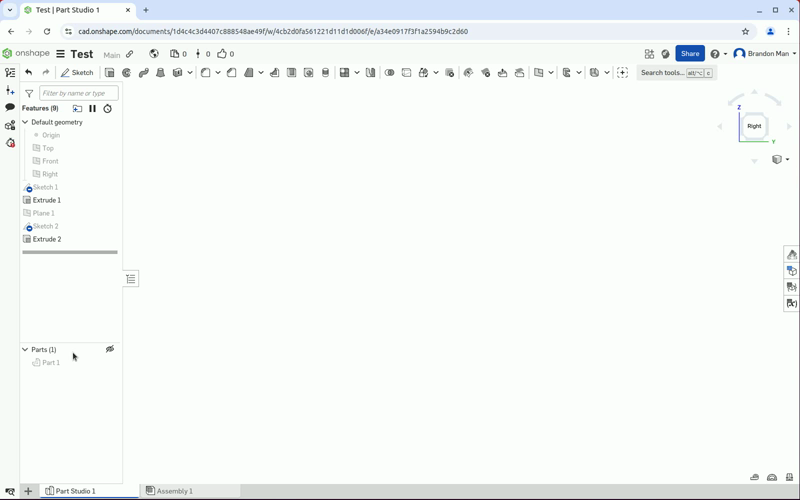
key_up(shift)
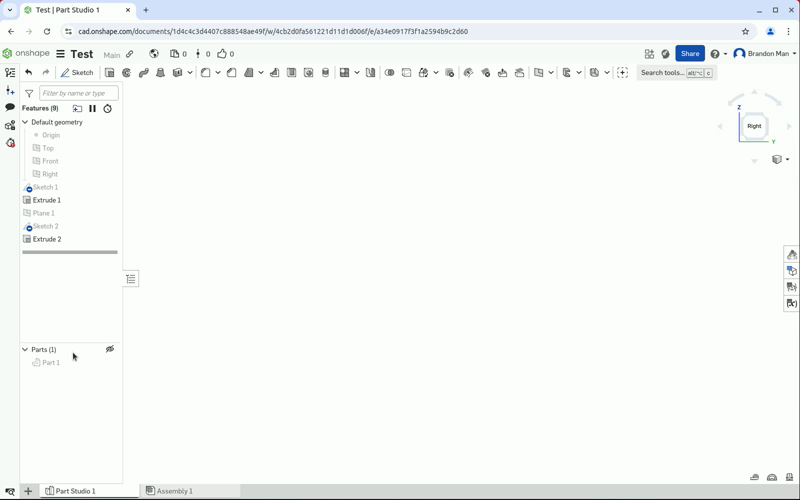
mouse_move(73, 352)
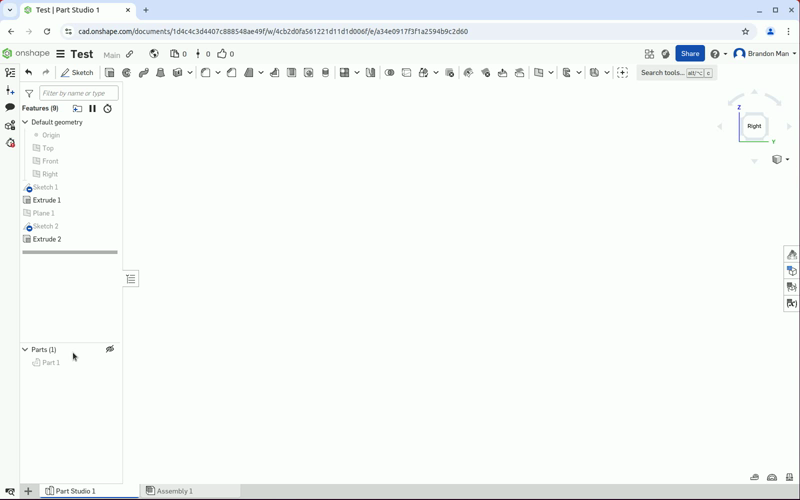
key(shift+y)
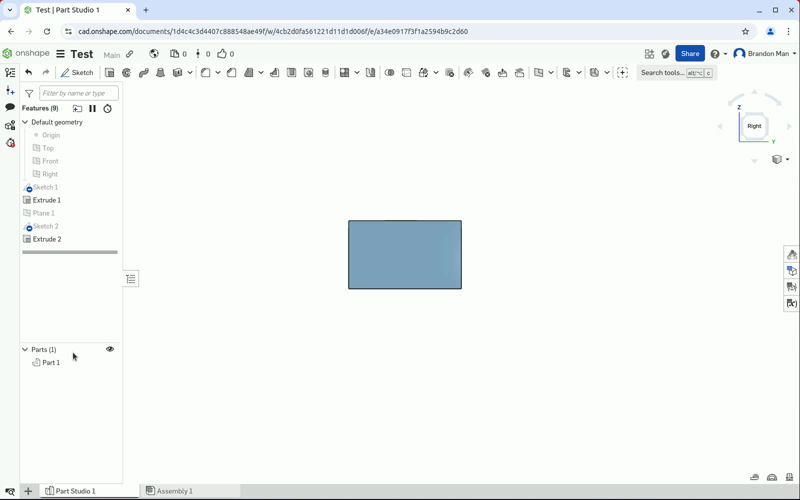
mouse_move(541, 75)
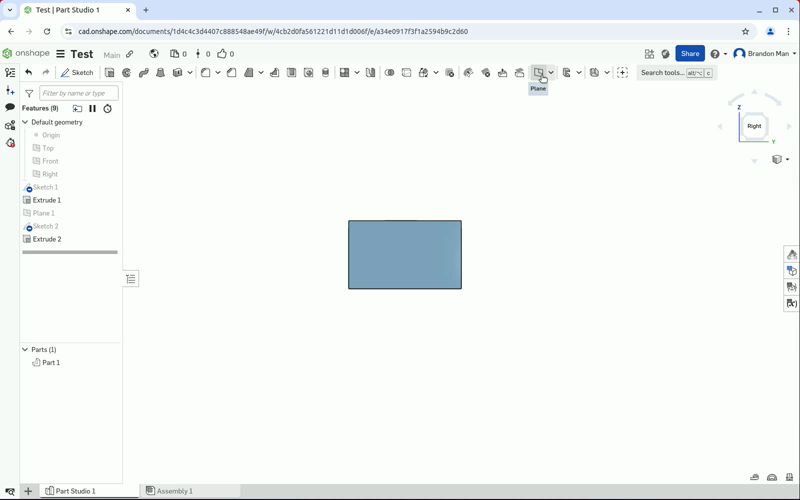
click(541, 75)
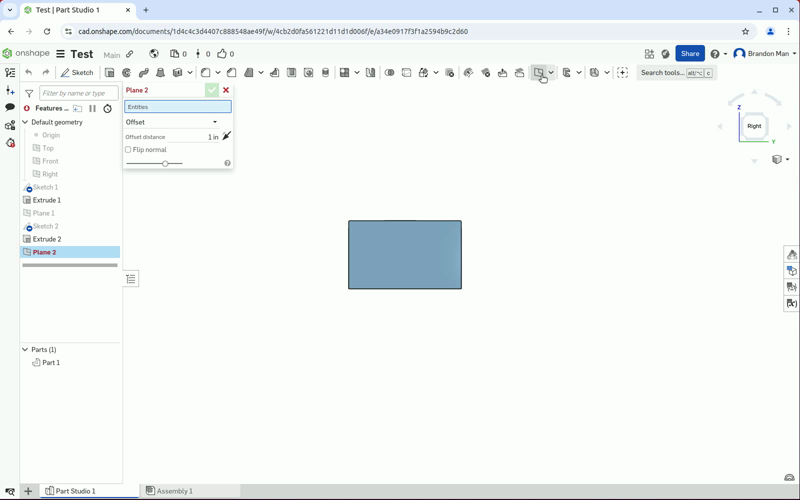
mouse_move(73, 176)
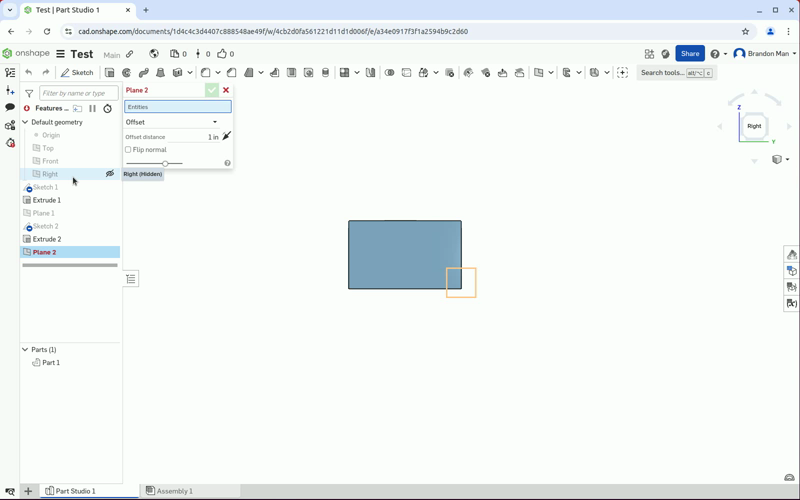
click(73, 176)
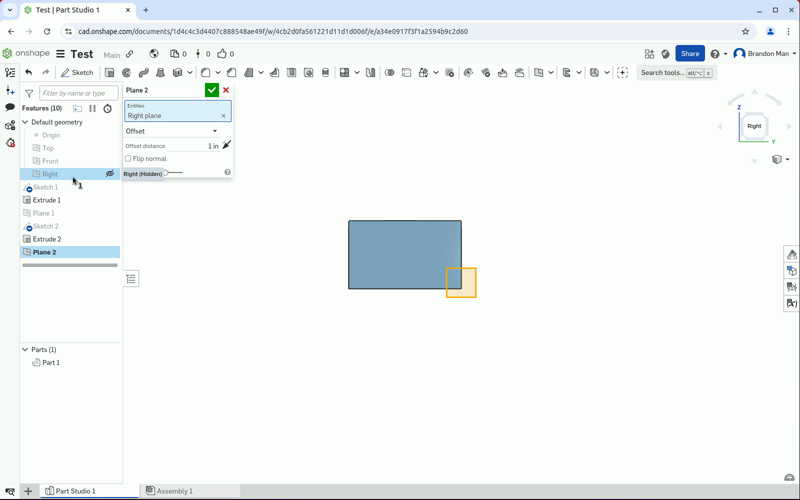
key(tab, 2)
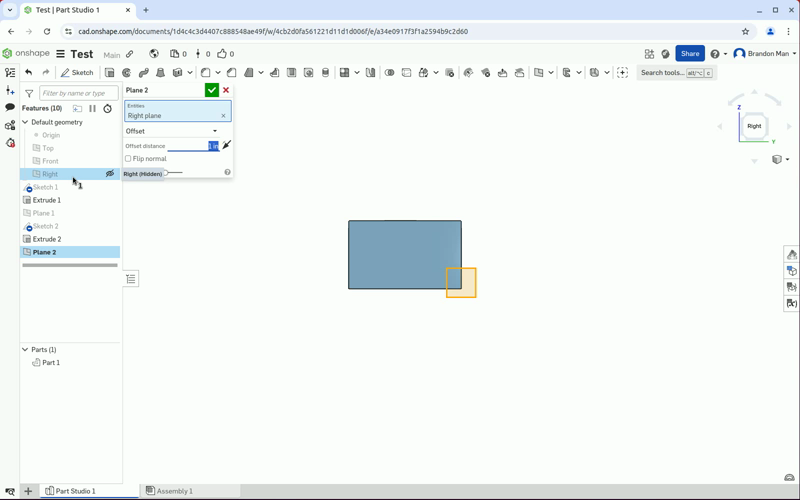
text(15.405)
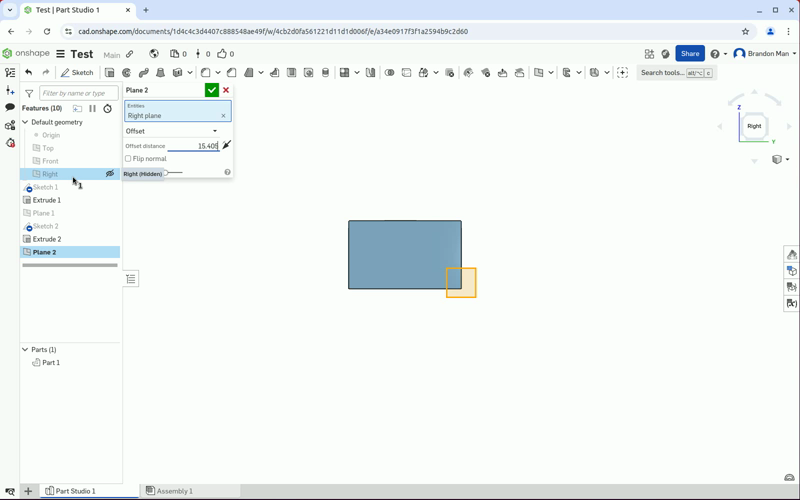
key(enter, 2)
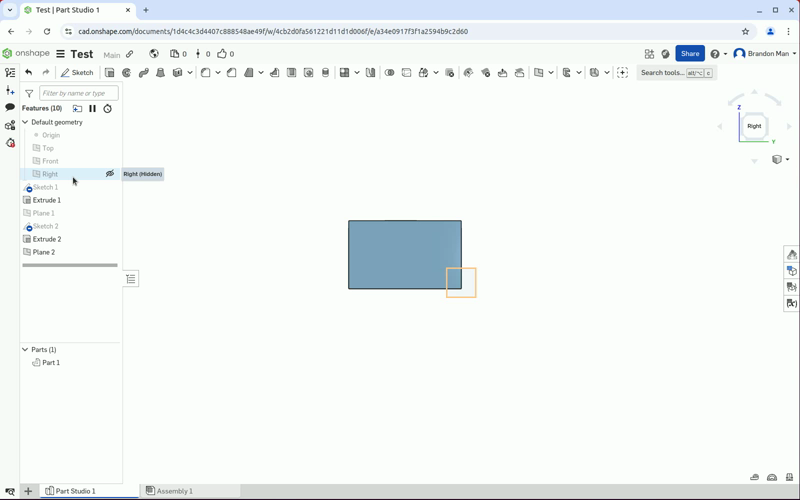
key(shift+s)
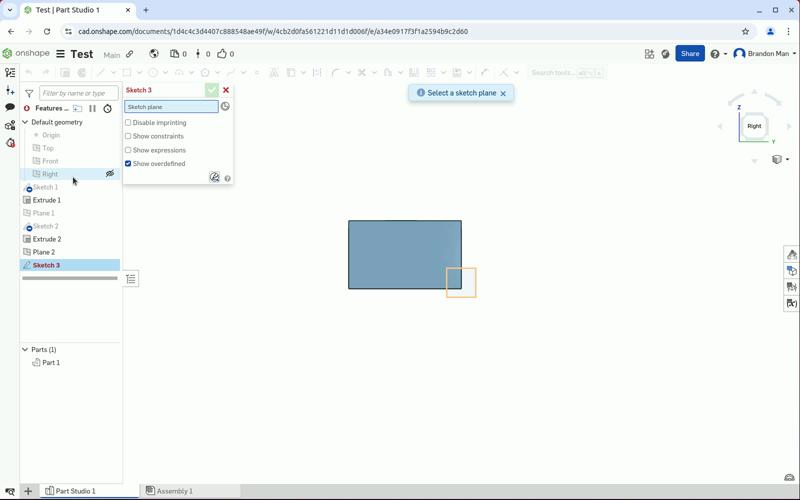
mouse_move(73, 254)
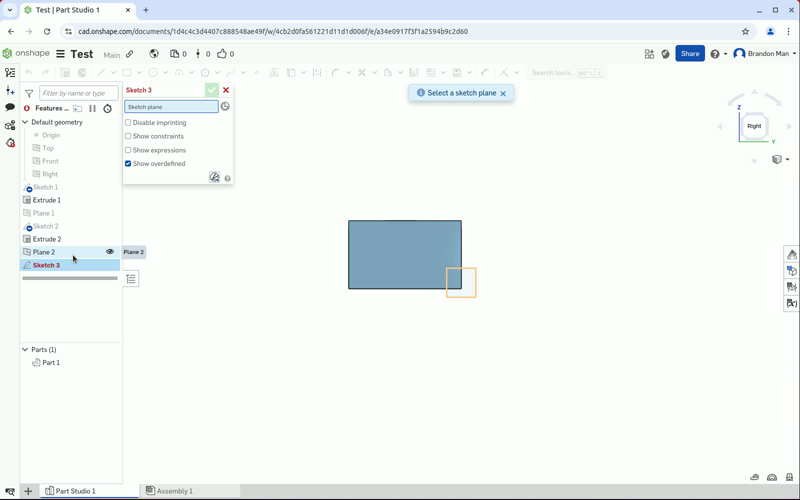
click(73, 254)
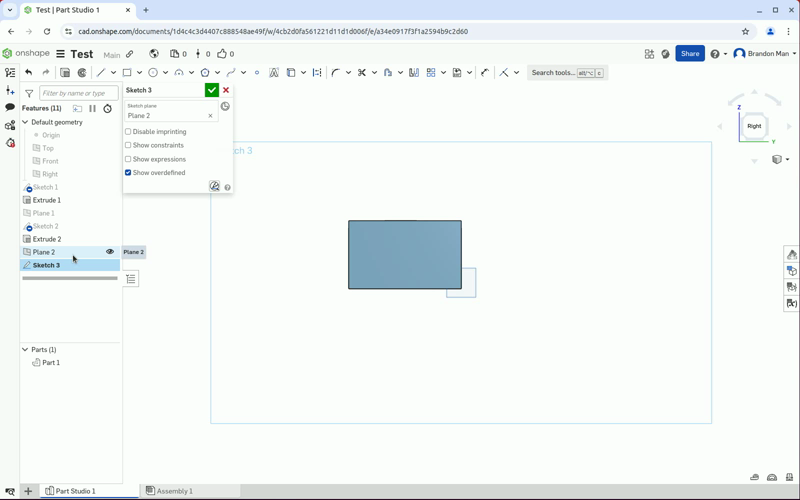
mouse_move(73, 352)
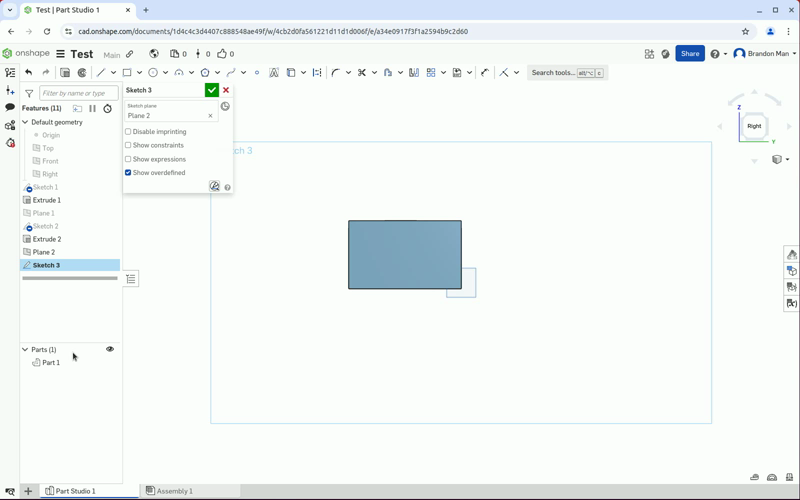
key(y)
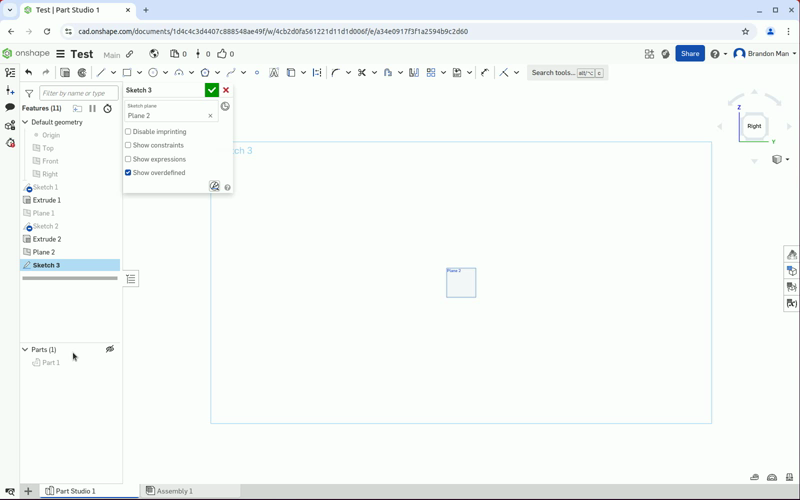
key(l)
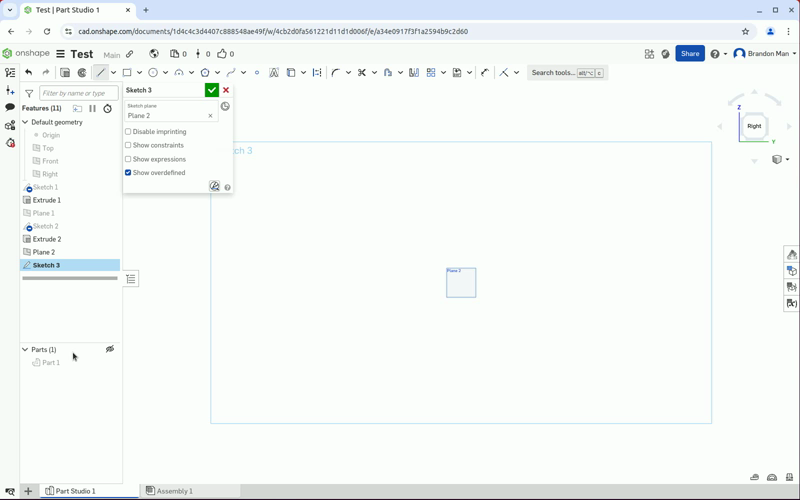
key_down(shift)
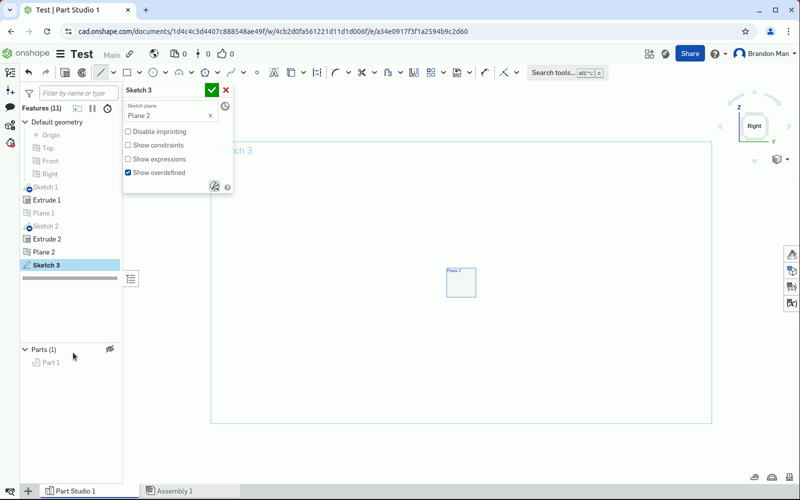
mouse_move(401, 257)
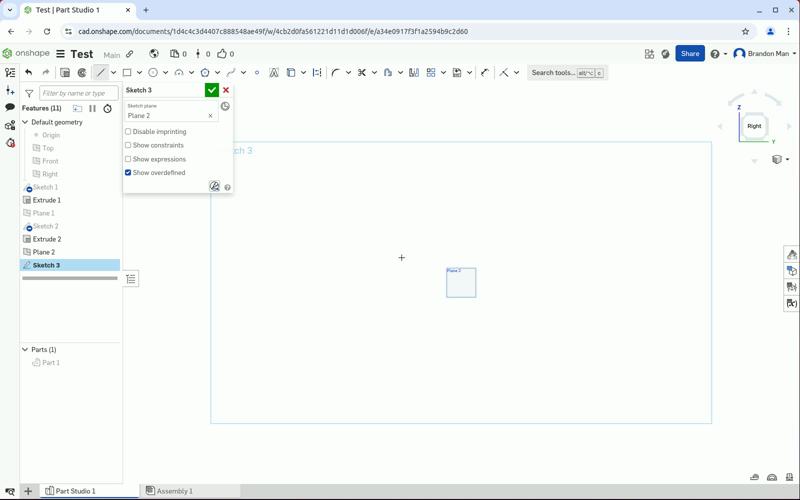
click(401, 257)
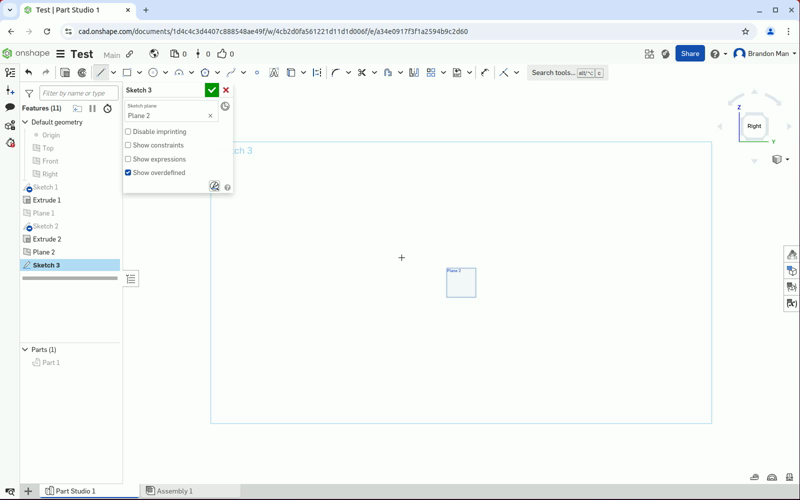
key_up(shift)
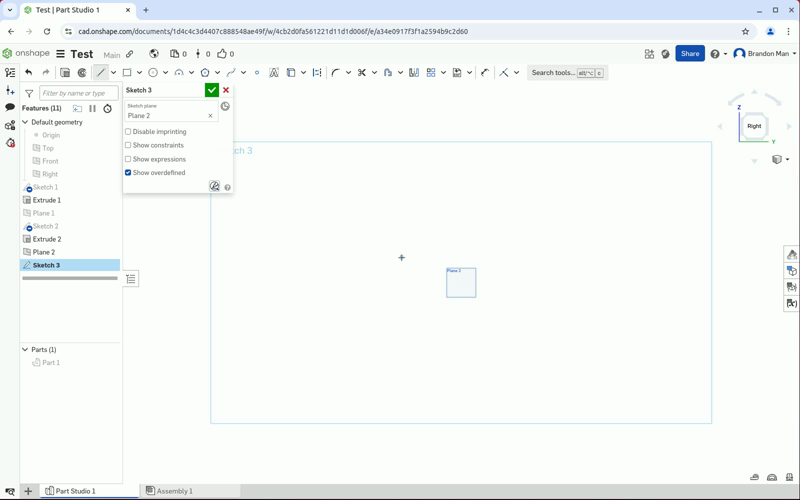
key_down(shift)
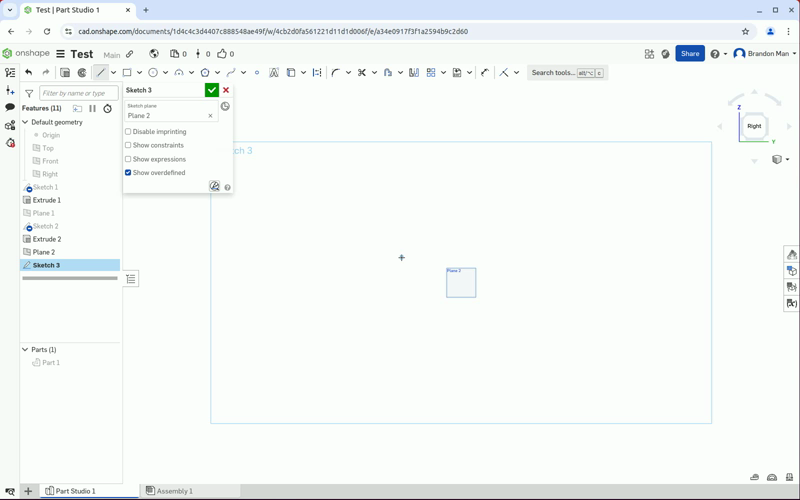
mouse_move(431, 257)
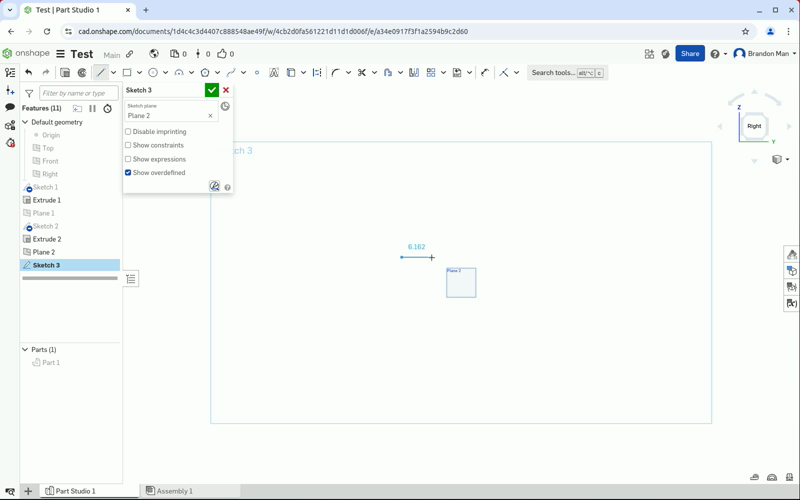
mouse_move(433, 257)
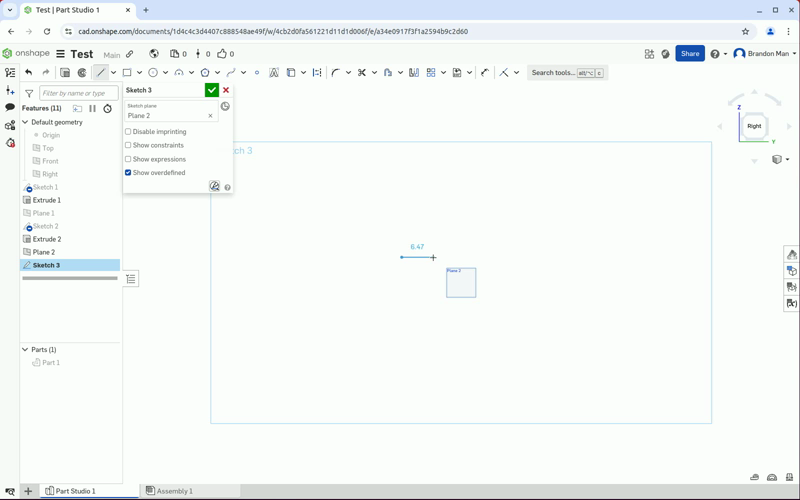
click(433, 257)
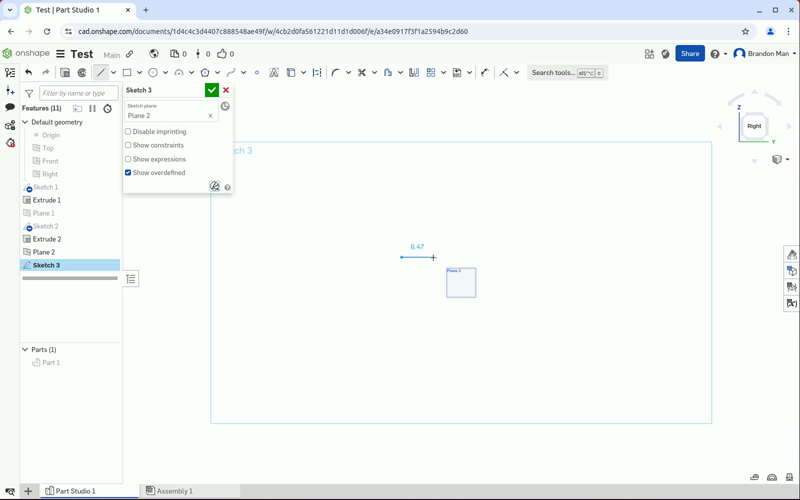
key_up(shift)
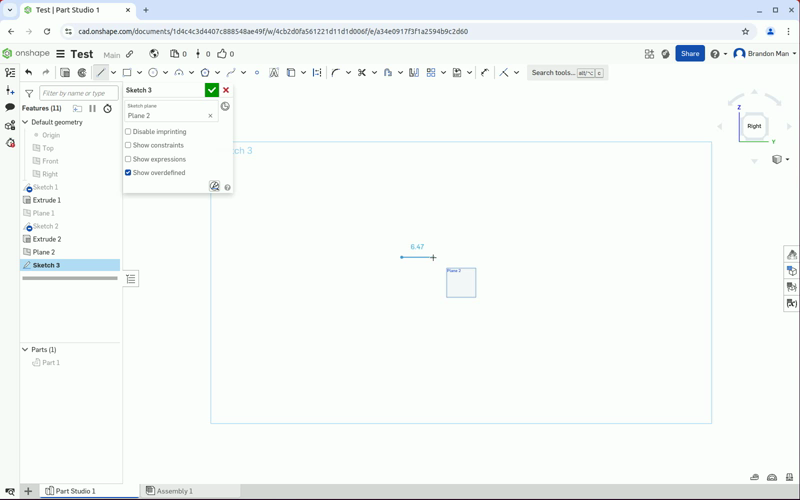
key_down(shift)
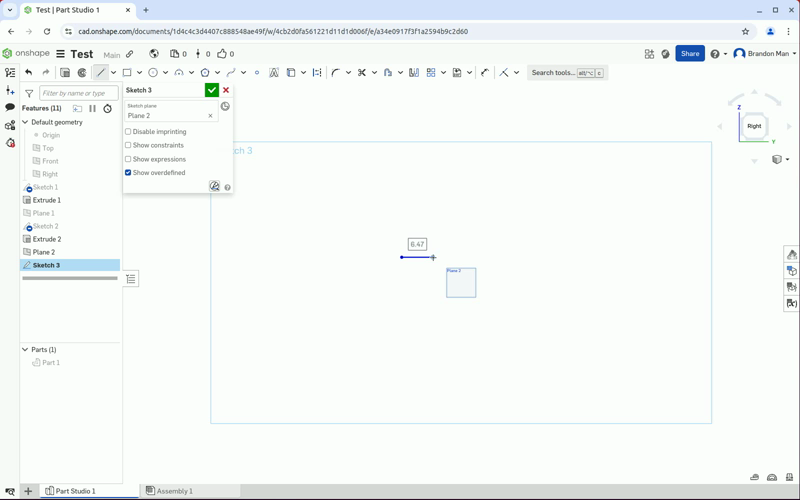
mouse_move(463, 257)
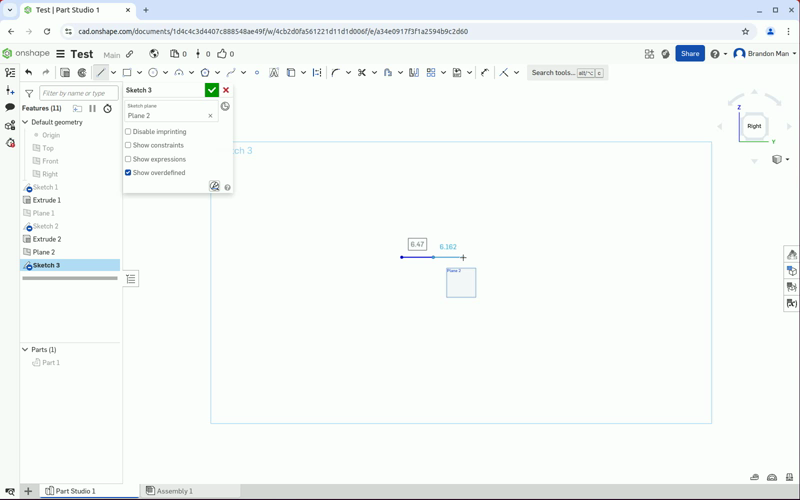
mouse_move(433, 237)
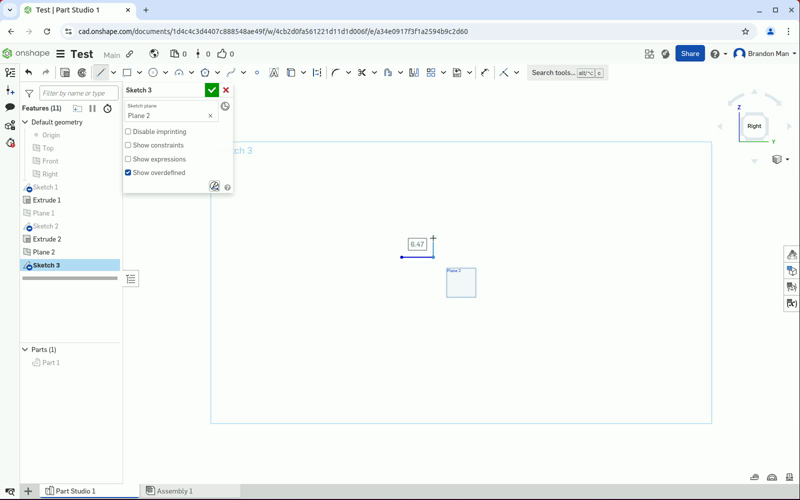
click(433, 237)
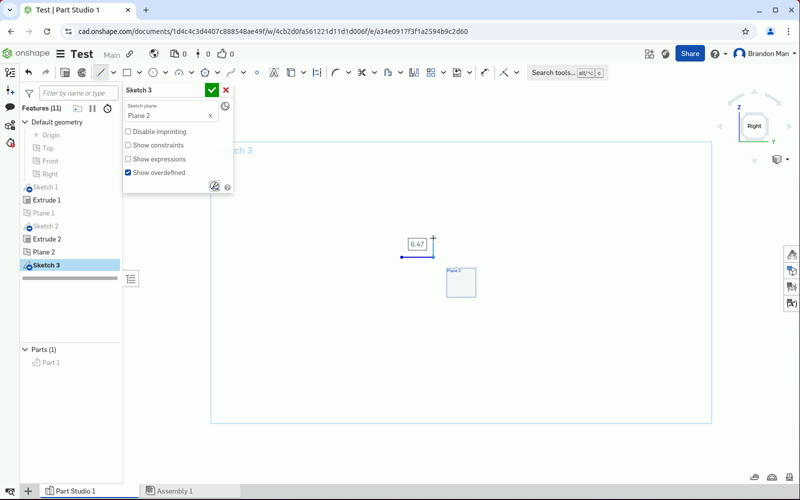
key_up(shift)
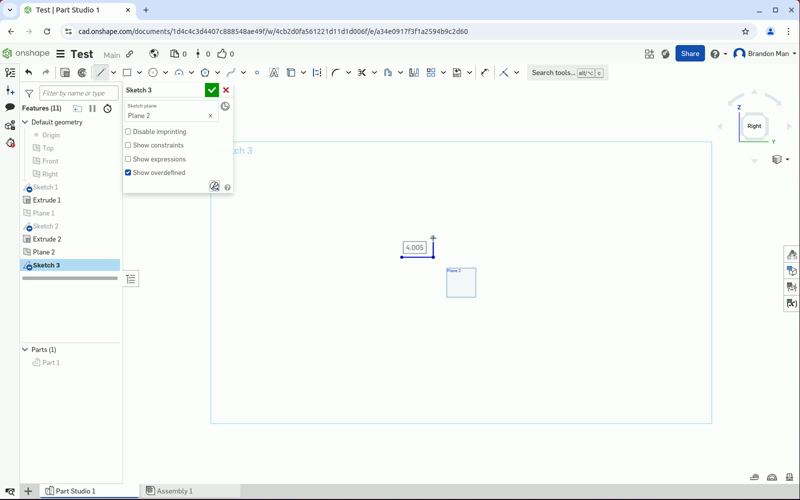
key_down(shift)
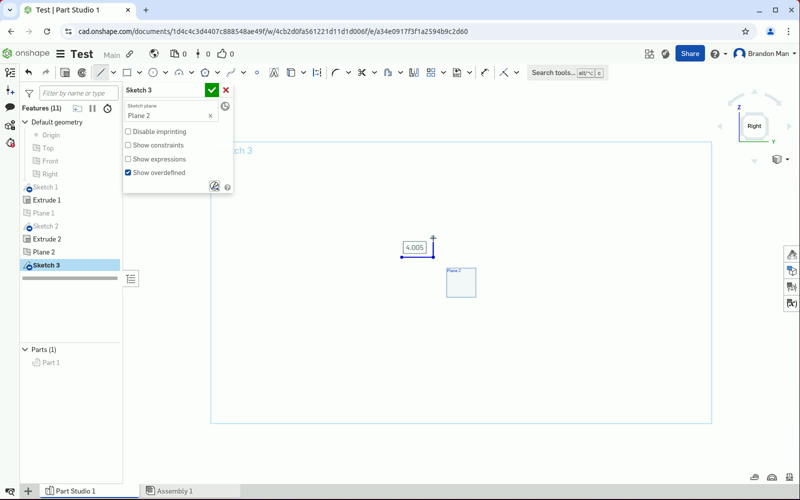
mouse_move(463, 237)
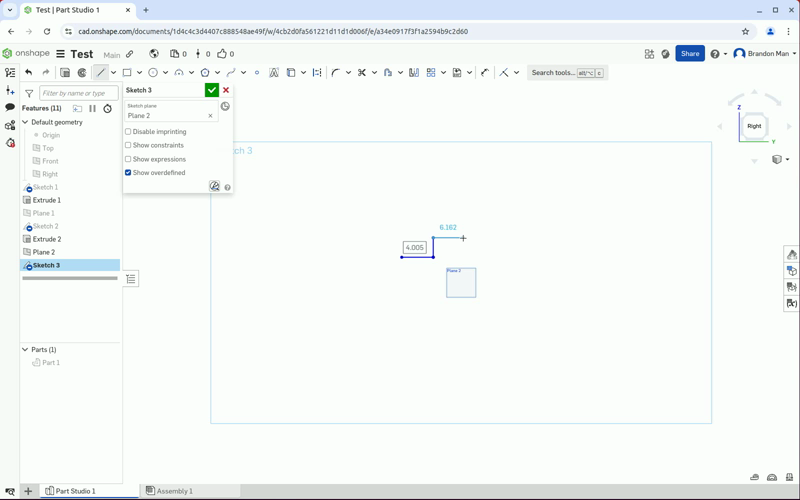
mouse_move(401, 237)
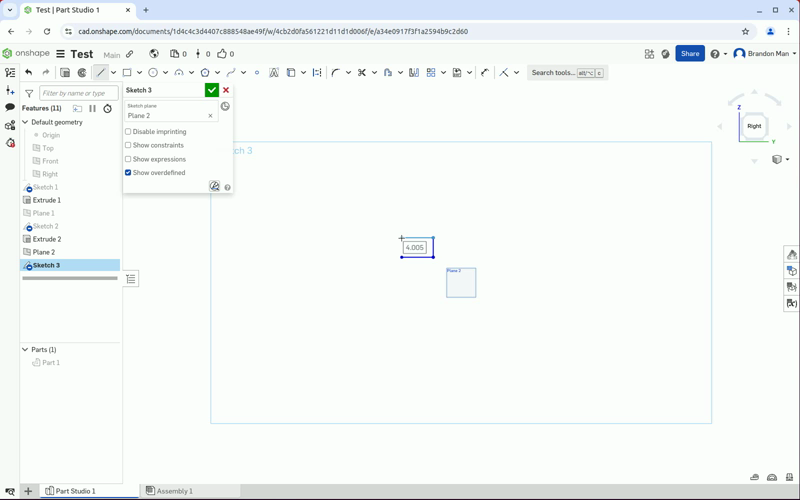
click(401, 237)
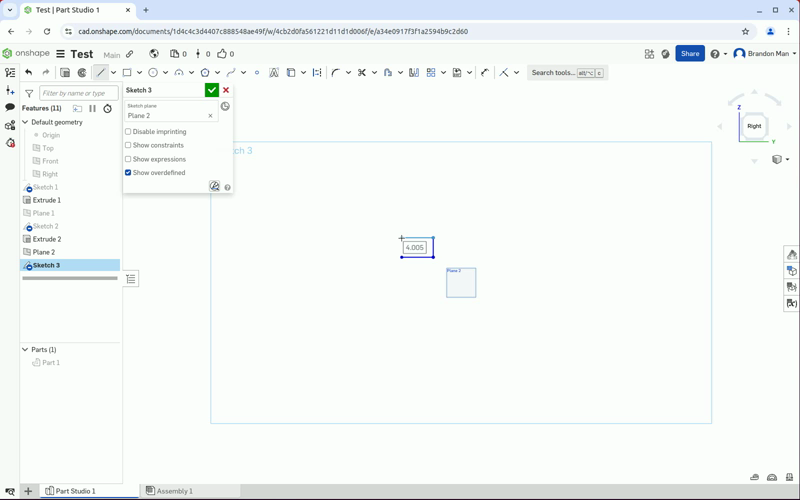
key_up(shift)
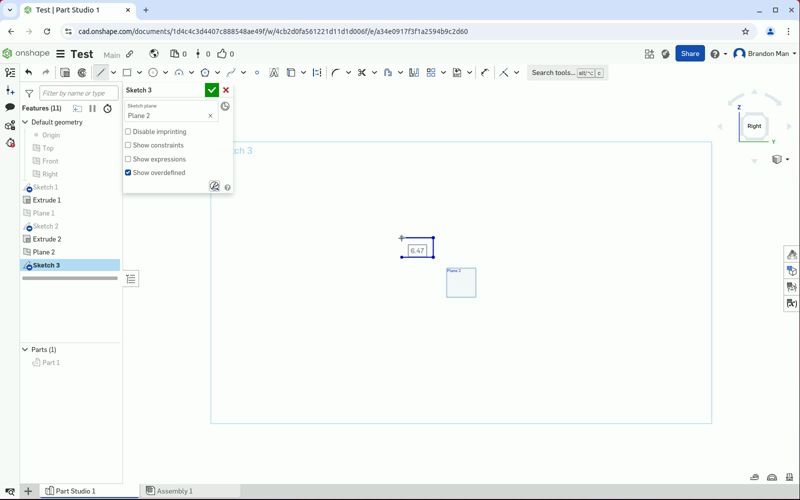
mouse_move(431, 237)
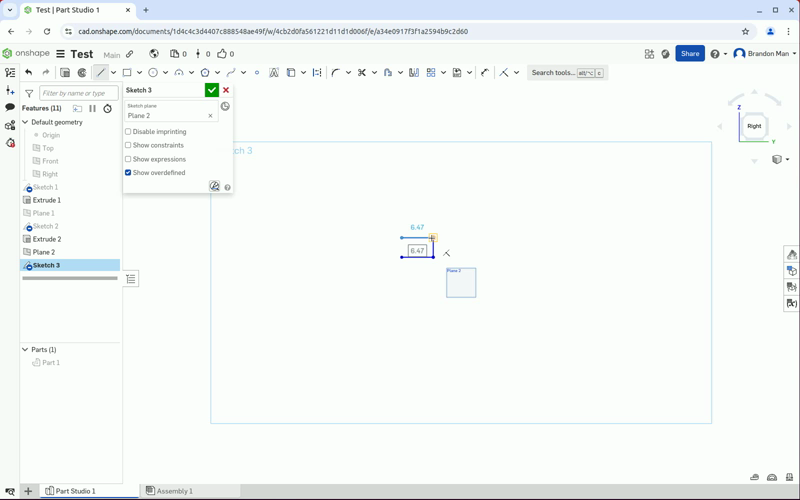
key_down(shift)
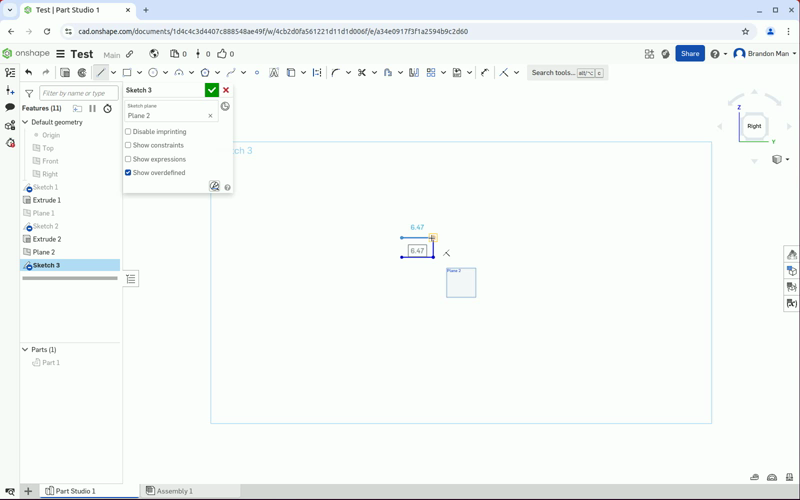
mouse_move(401, 257)
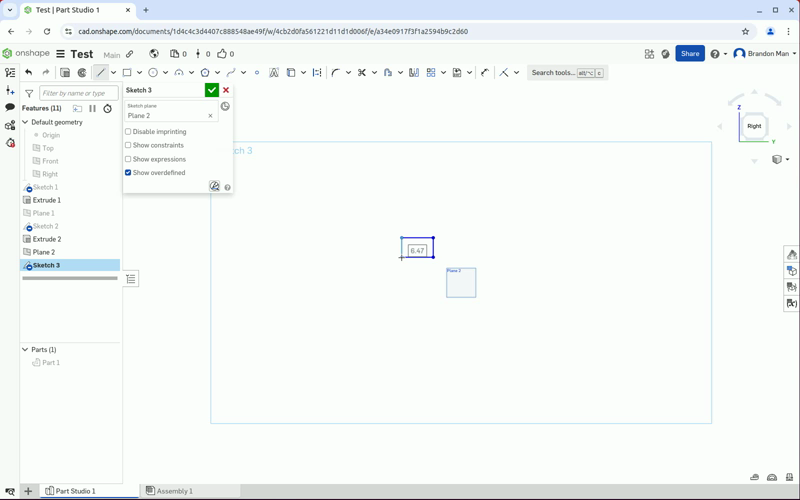
key_up(shift)
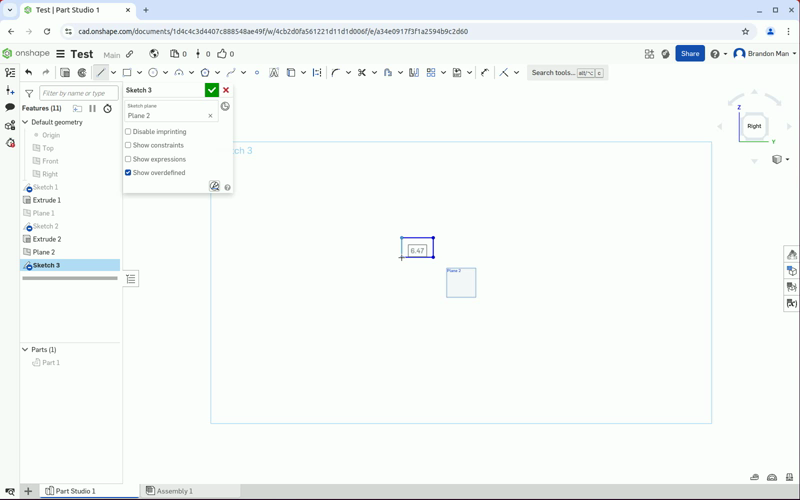
click(401, 257)
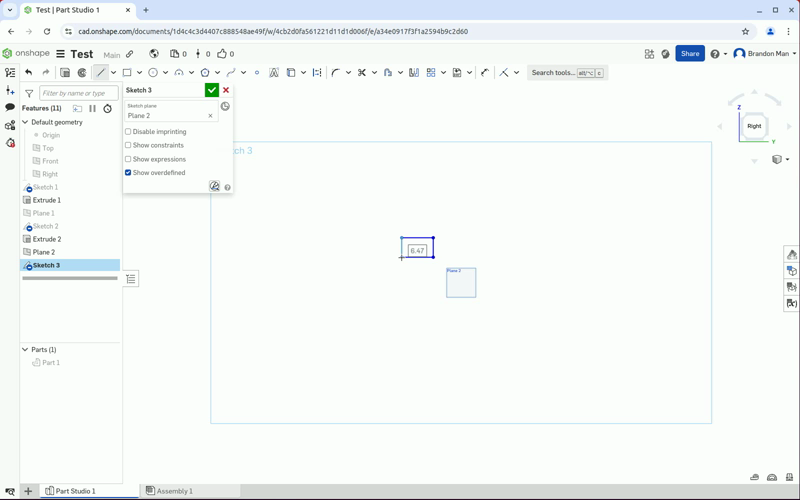
key(esc)
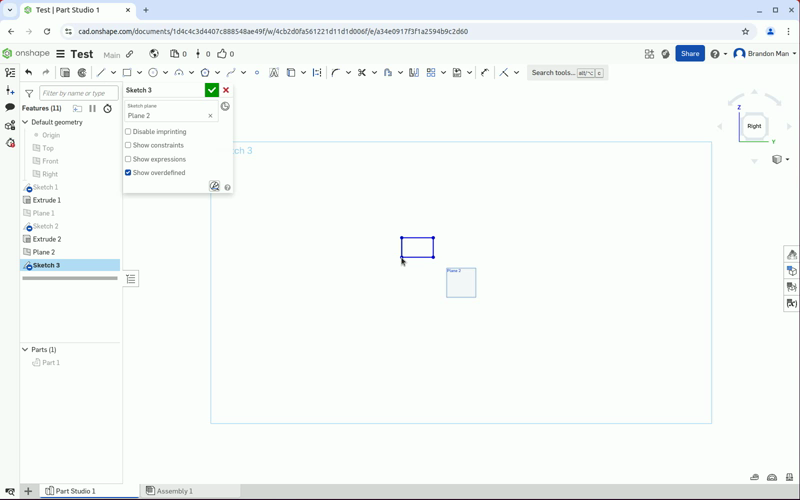
mouse_move(427, 240)
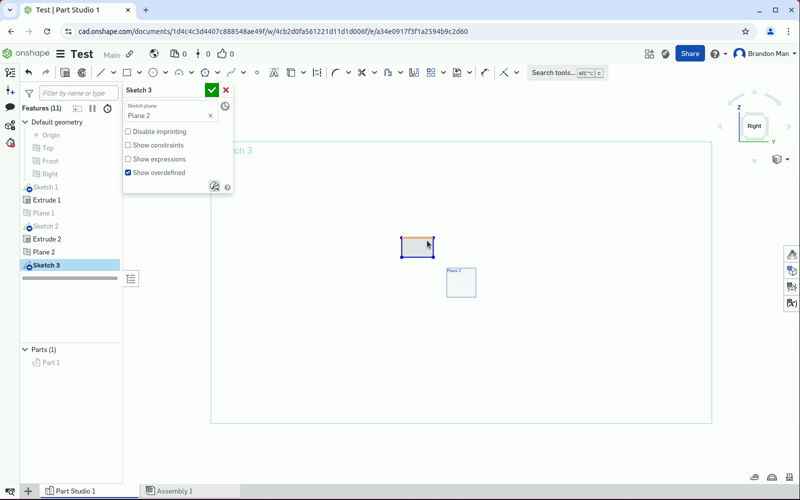
scroll(6)
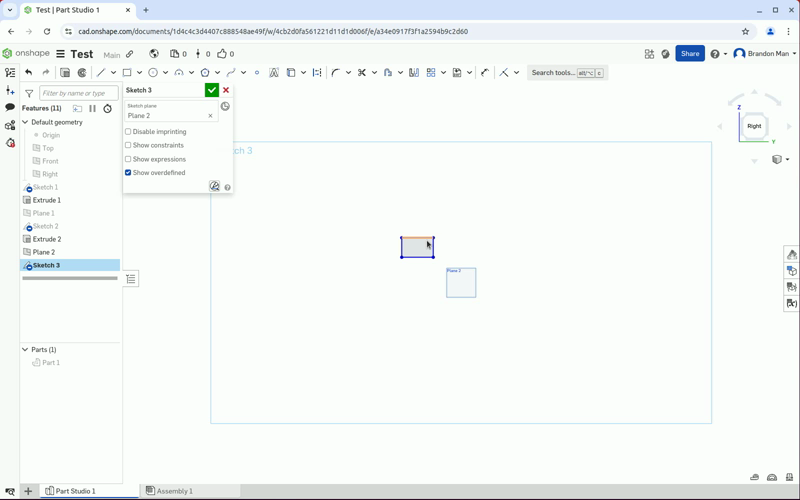
scroll(6)
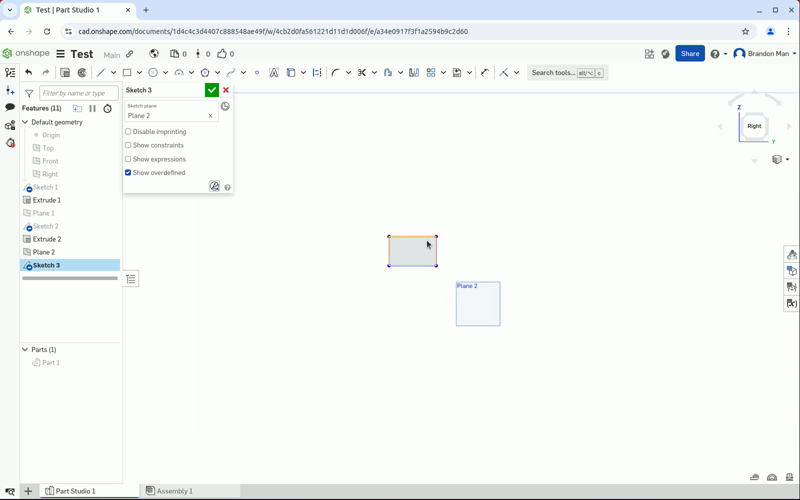
scroll(6)
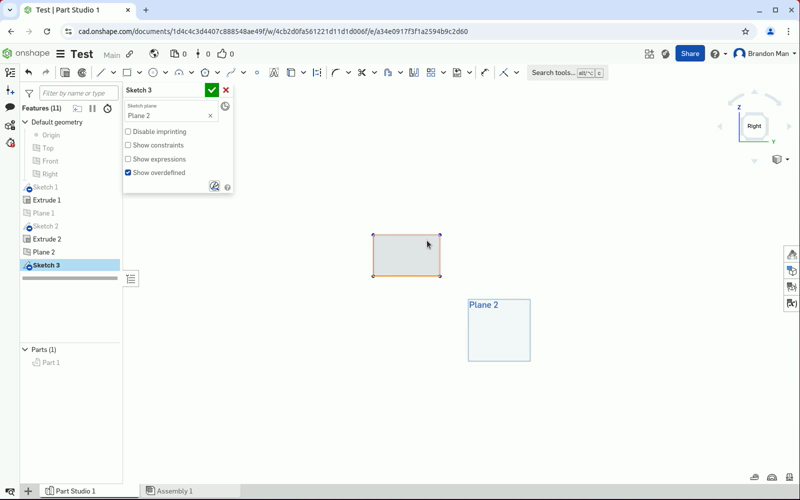
scroll(6)
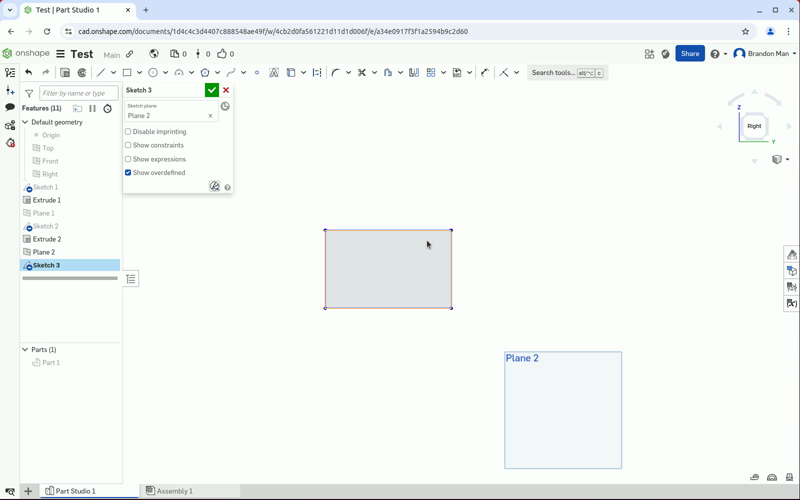
scroll(6)
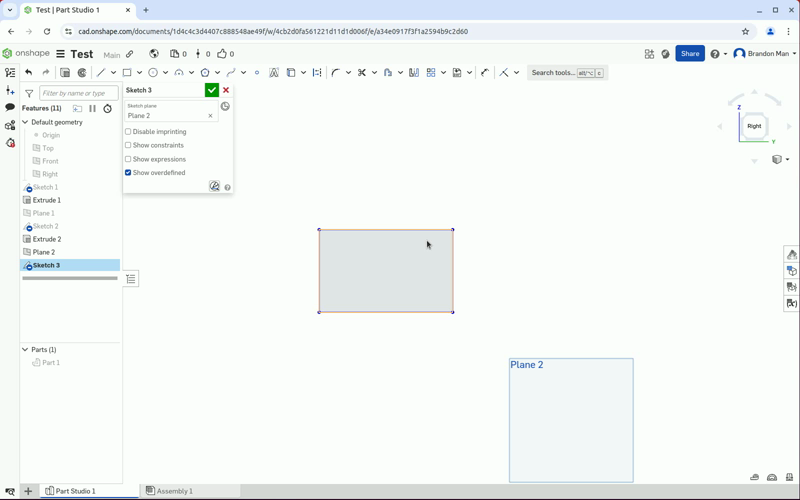
scroll(6)
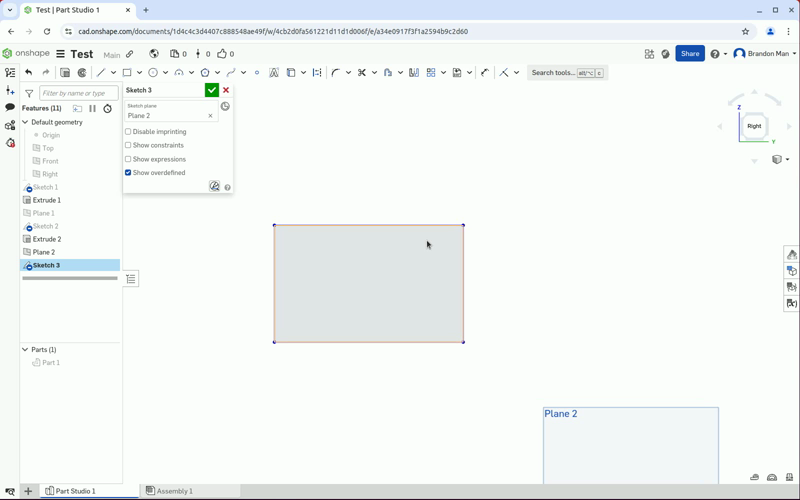
scroll(6)
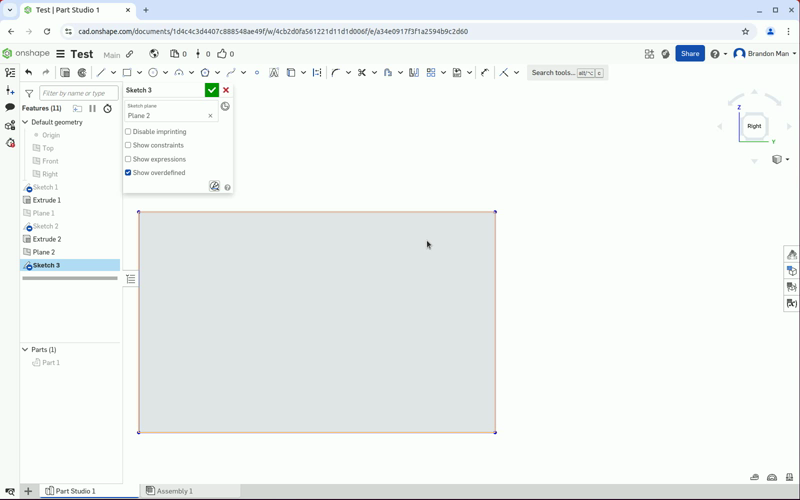
click(427, 240)
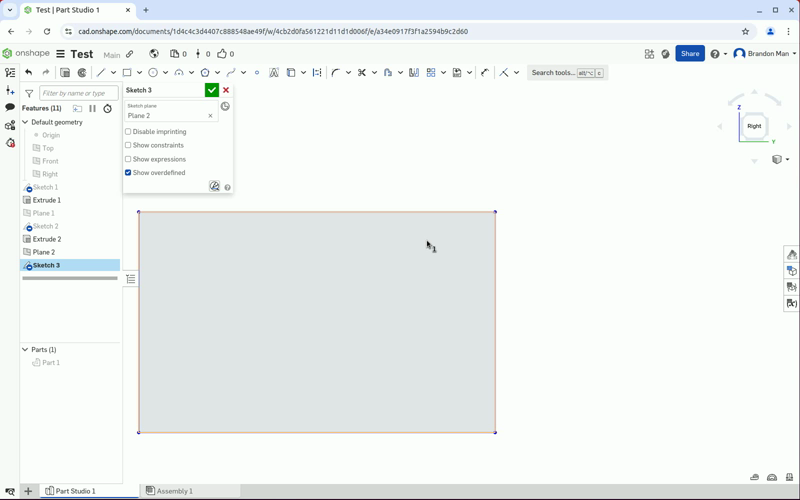
scroll(-6)
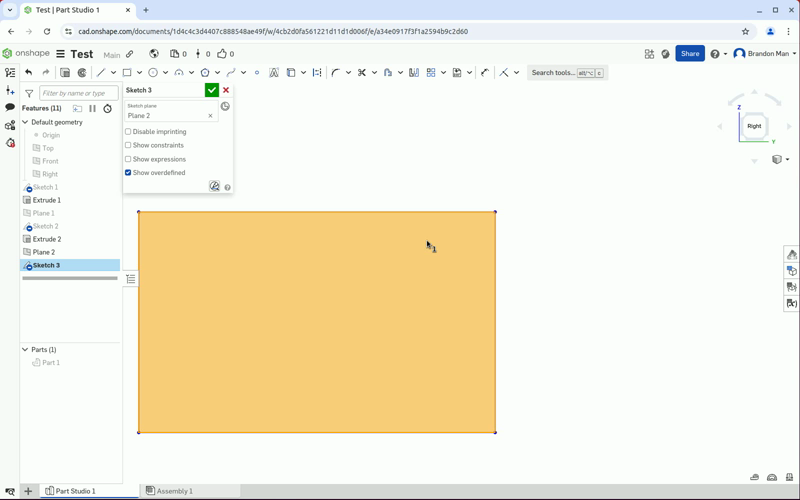
scroll(-6)
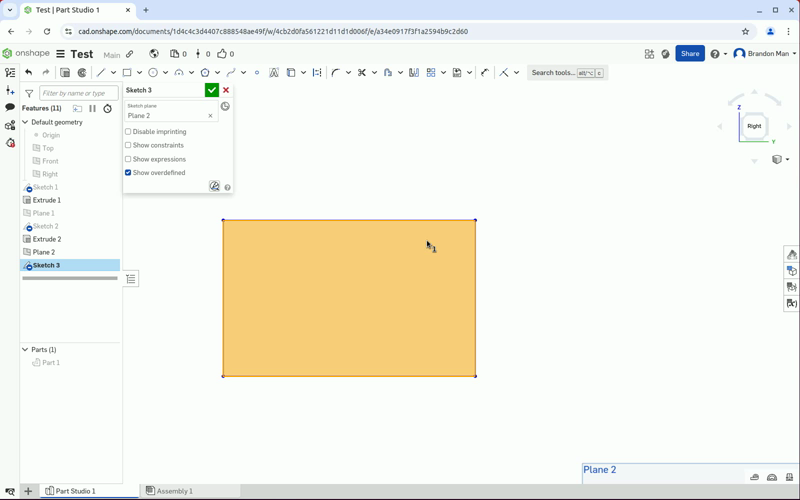
scroll(-6)
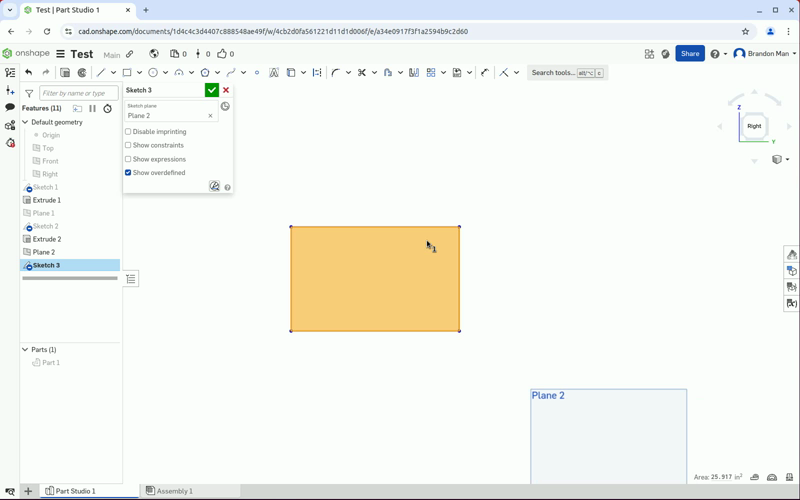
scroll(-6)
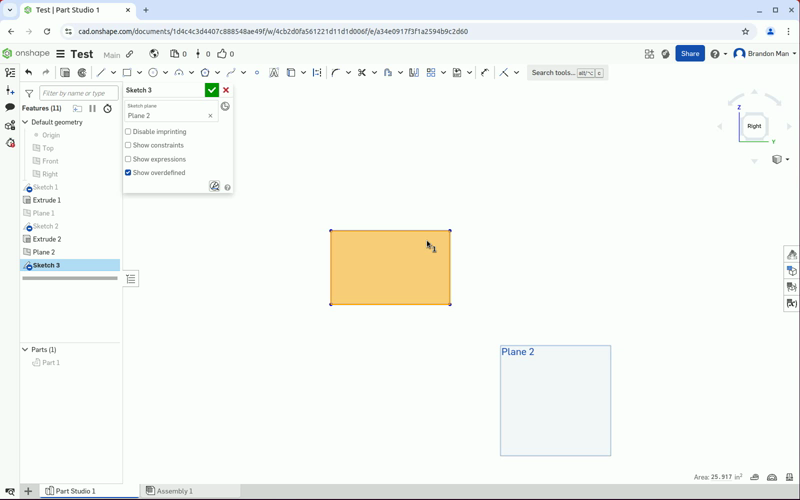
scroll(-6)
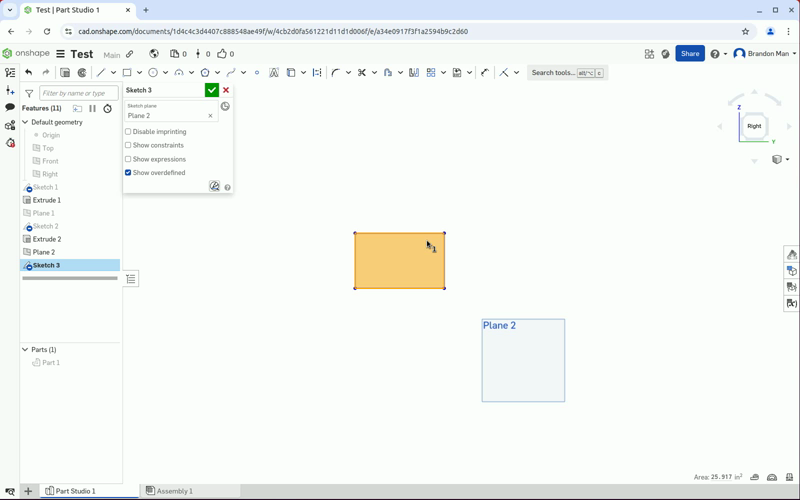
scroll(-6)
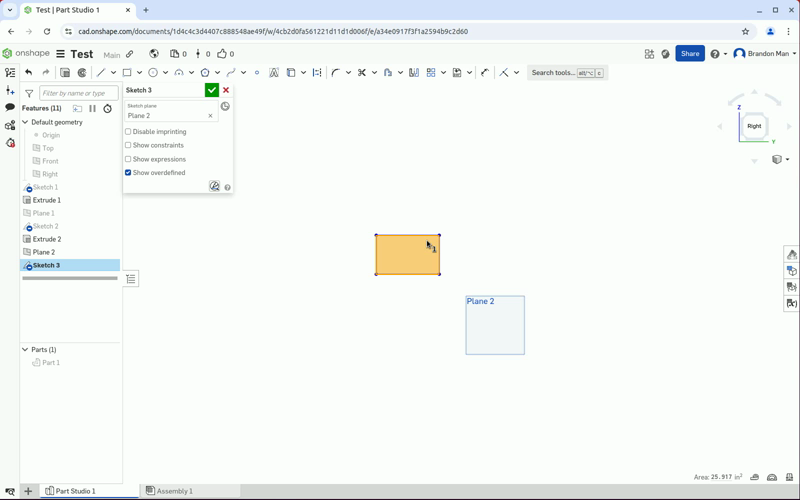
scroll(-6)
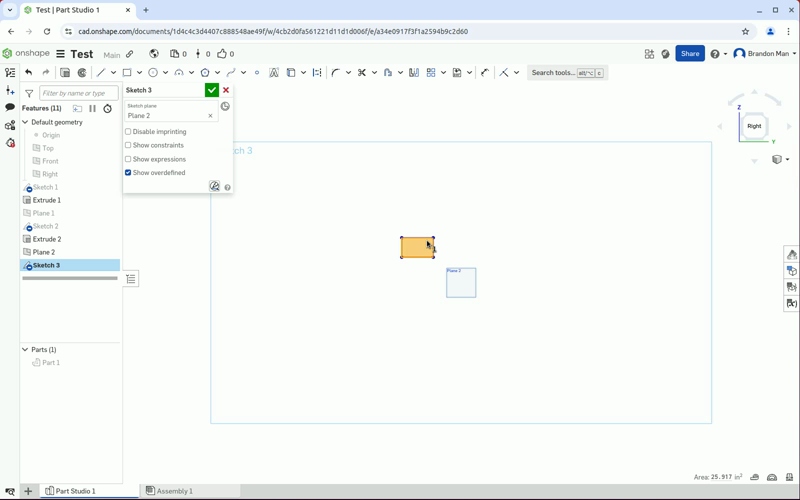
mouse_move(73, 352)
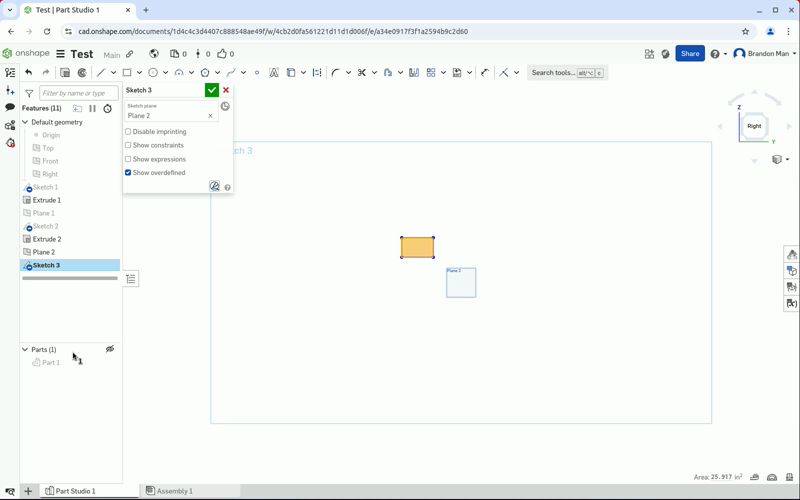
key(shift+y)
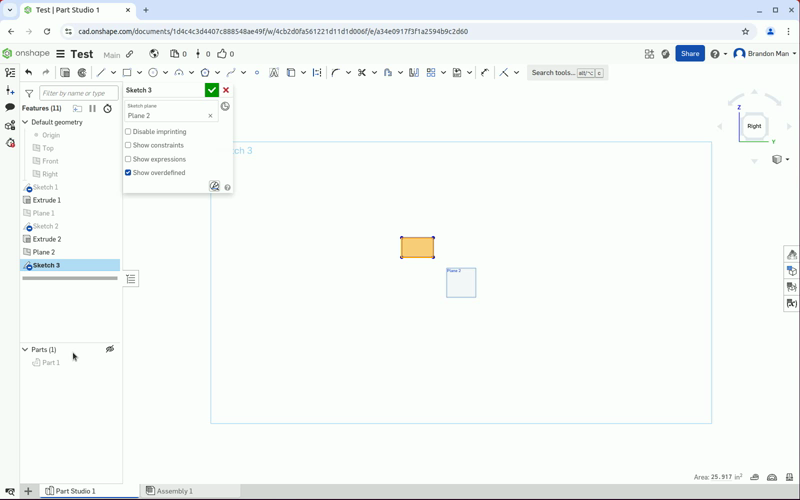
key(shift+e)
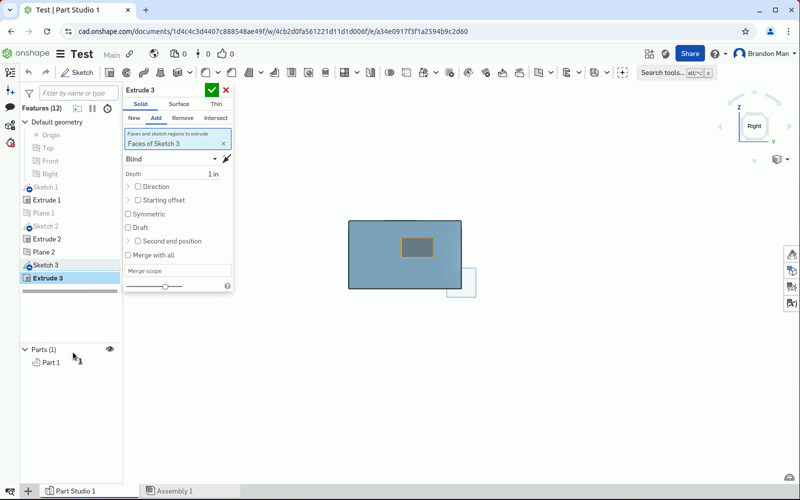
mouse_move(143, 106)
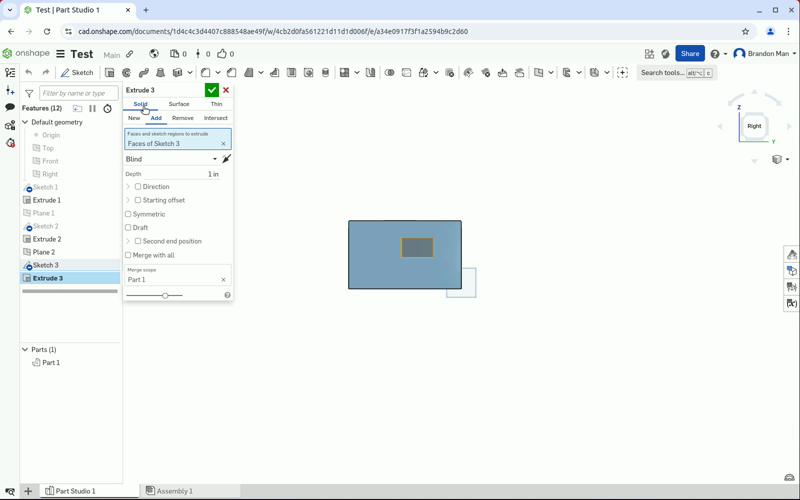
click(143, 106)
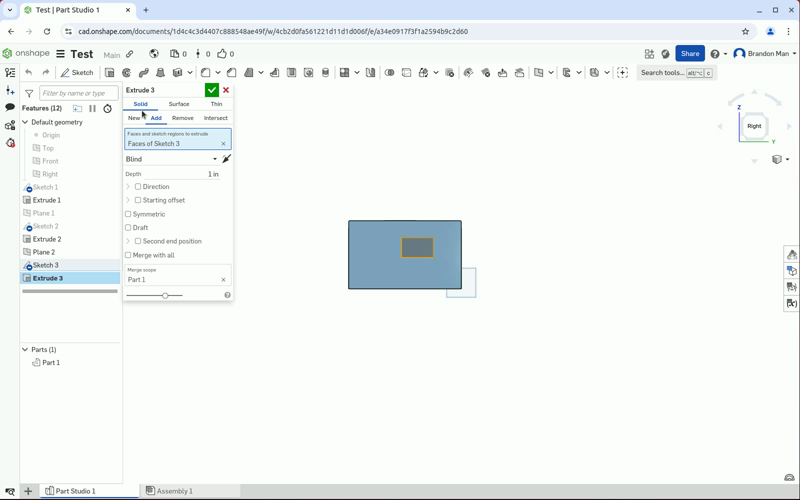
mouse_move(137, 120)
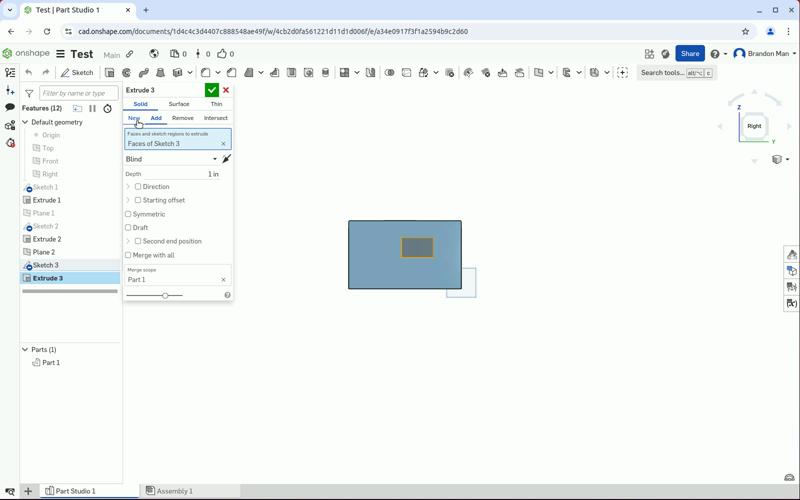
click(137, 120)
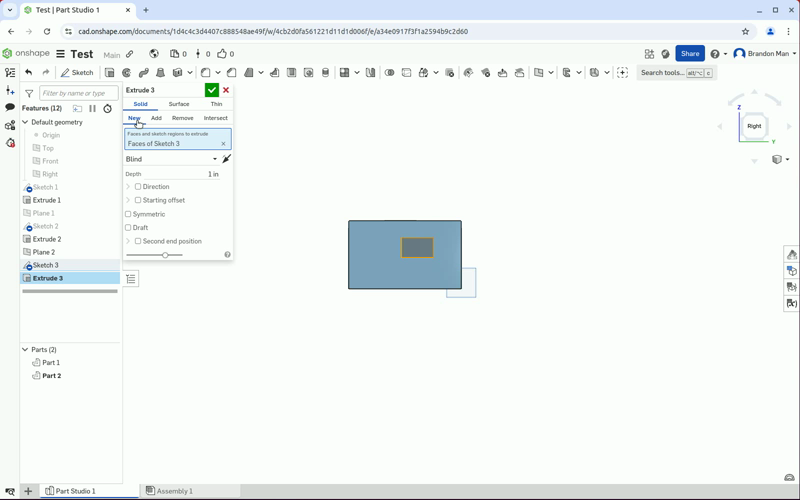
key(tab, 4)
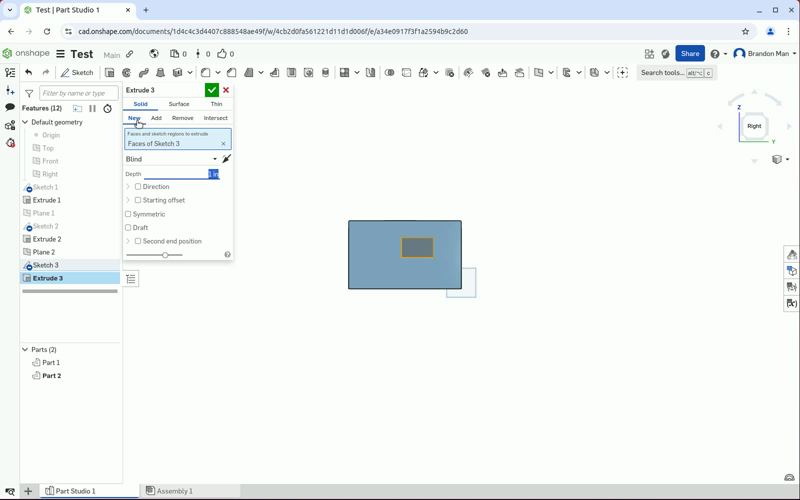
text(2.407)
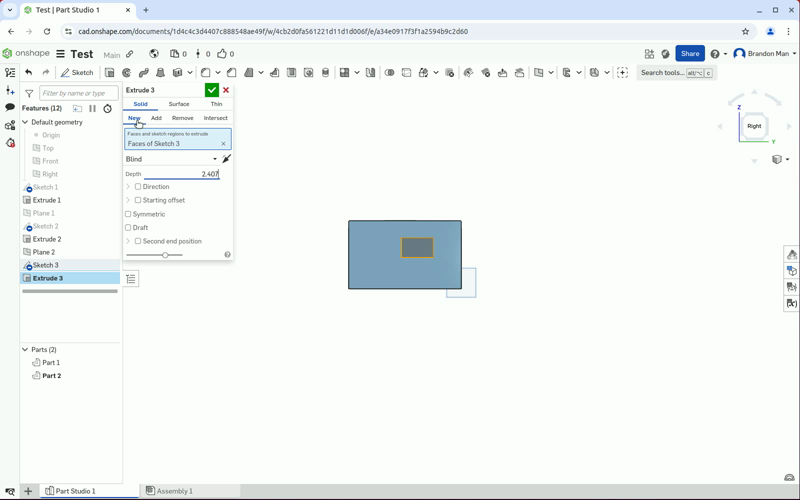
key(enter)
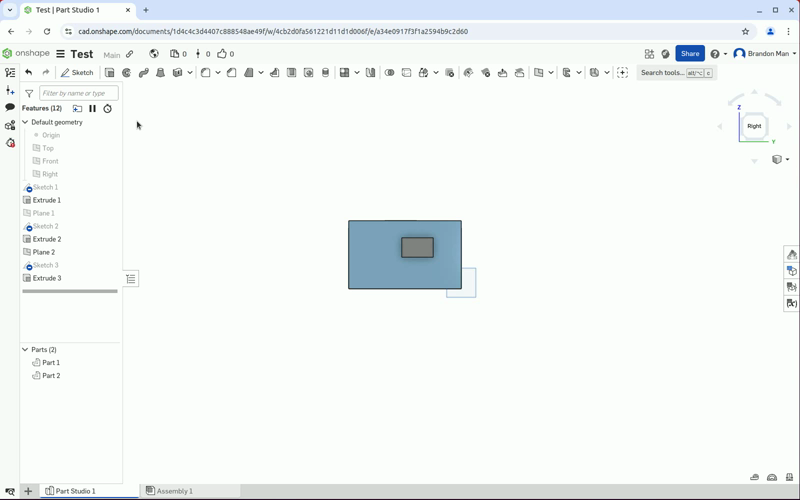
key(shift+h)
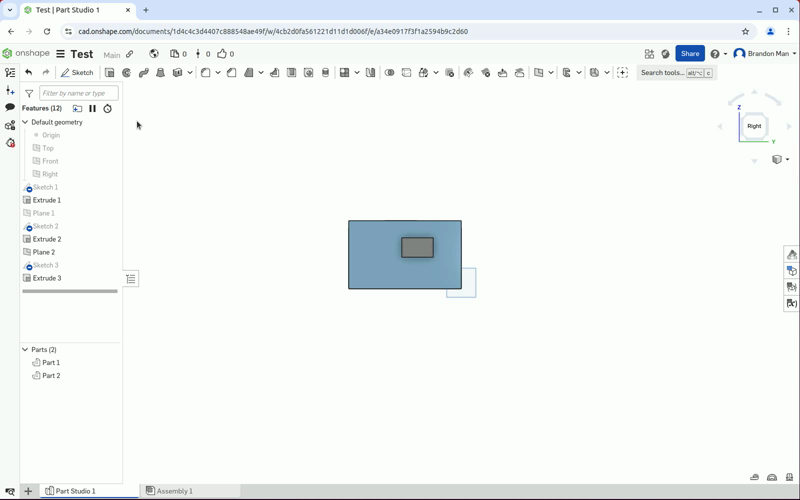
key(shift+h)
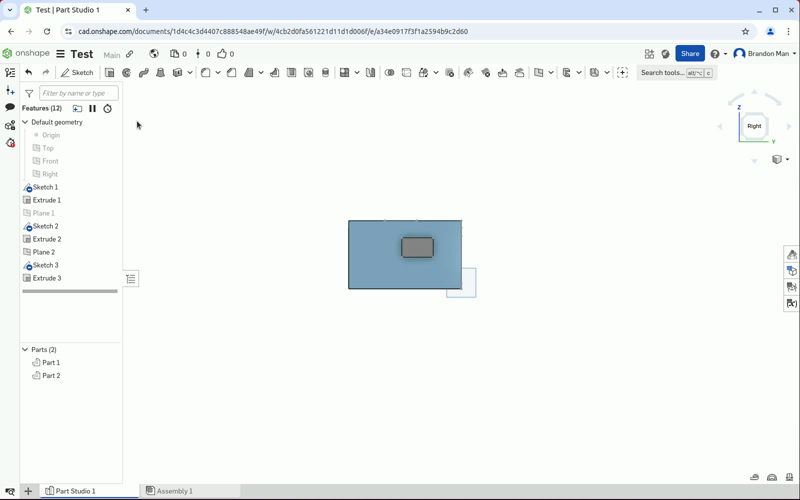
key(shift+7)
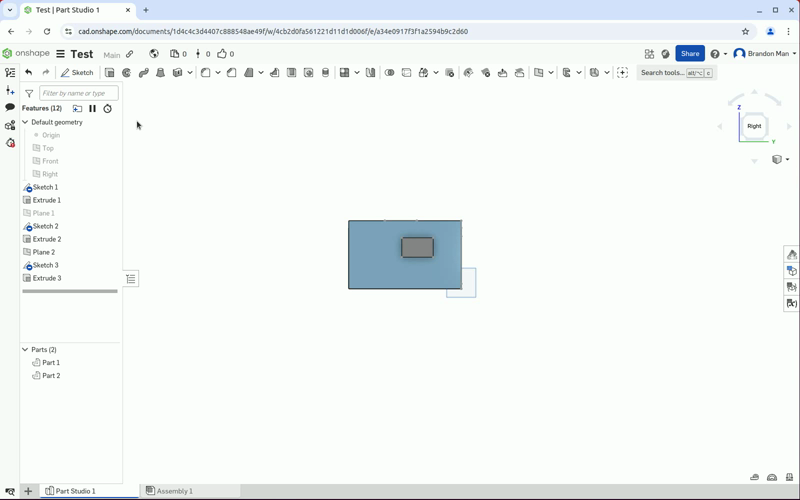
key(right, 2)
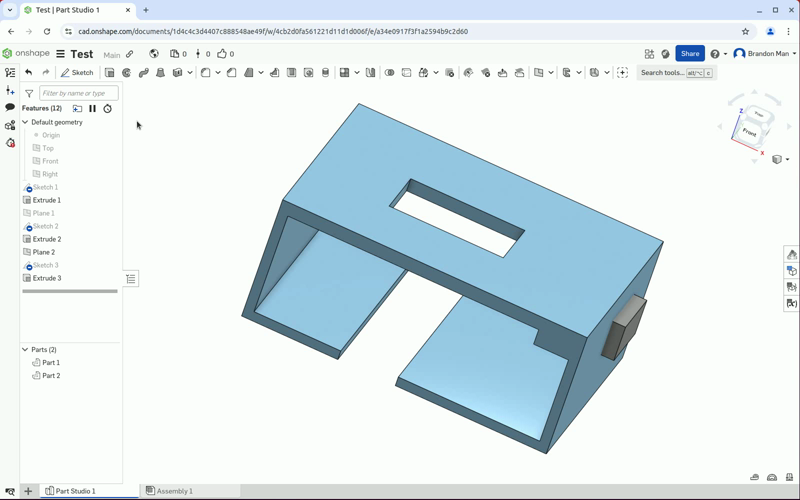
key(down, 2)
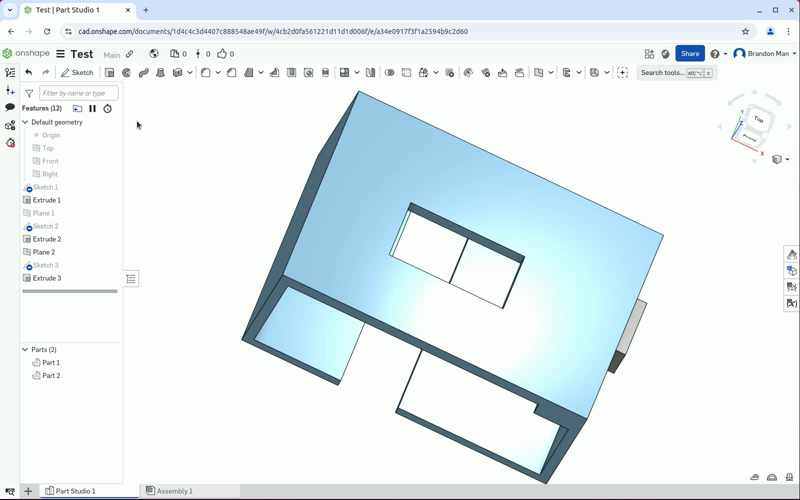
key(up, 2)
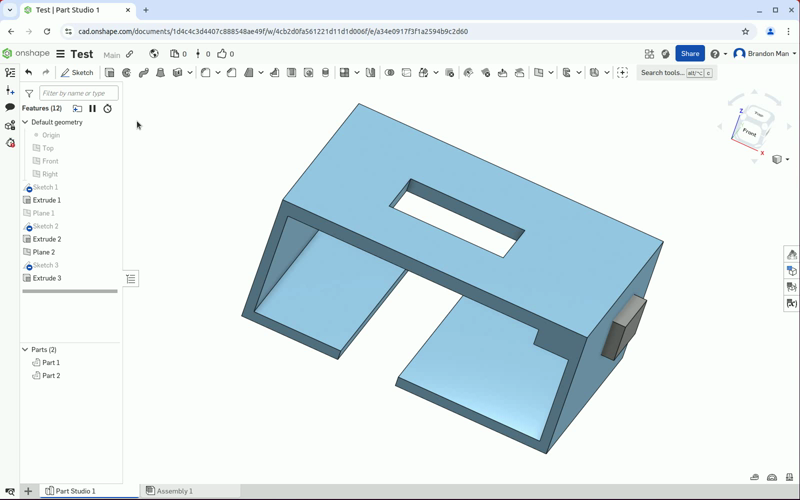
key(left, 2)
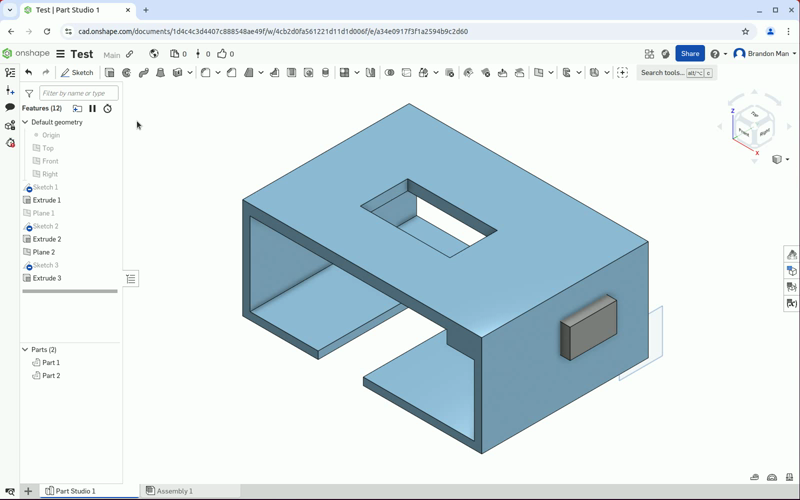
mouse_move(73, 189)
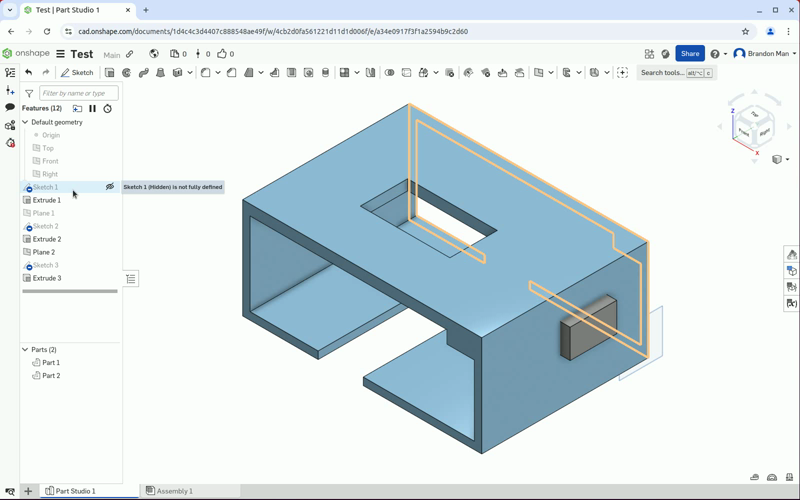
click(73, 189)